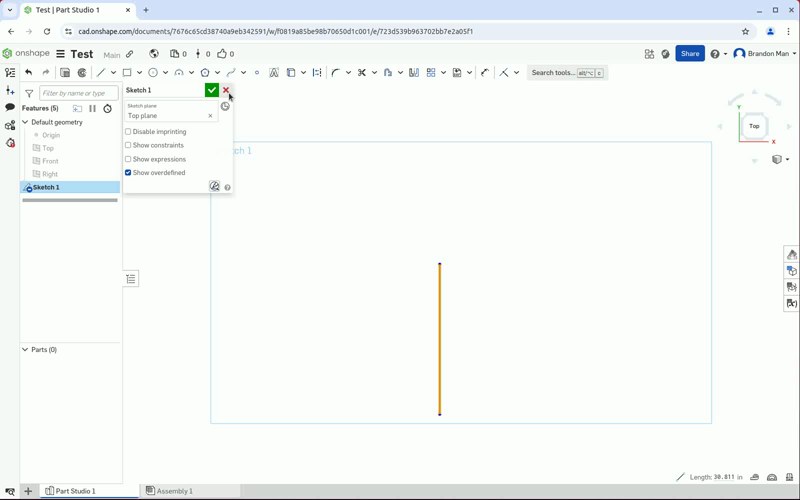
key(shift+h)
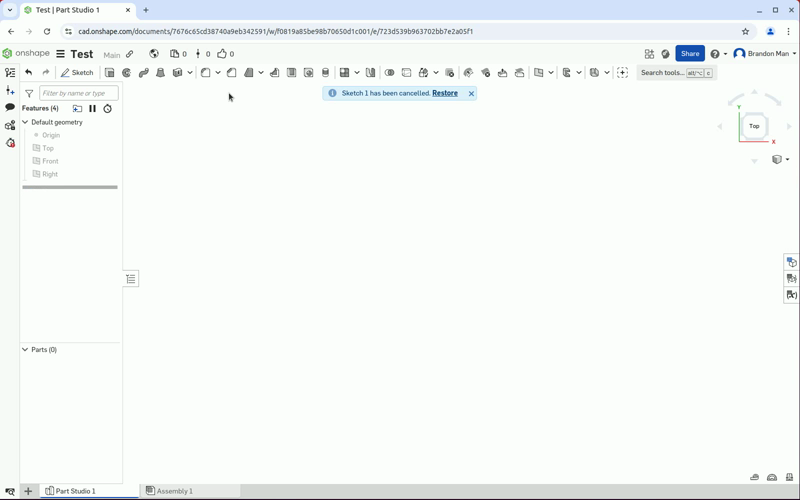
mouse_move(73, 352)
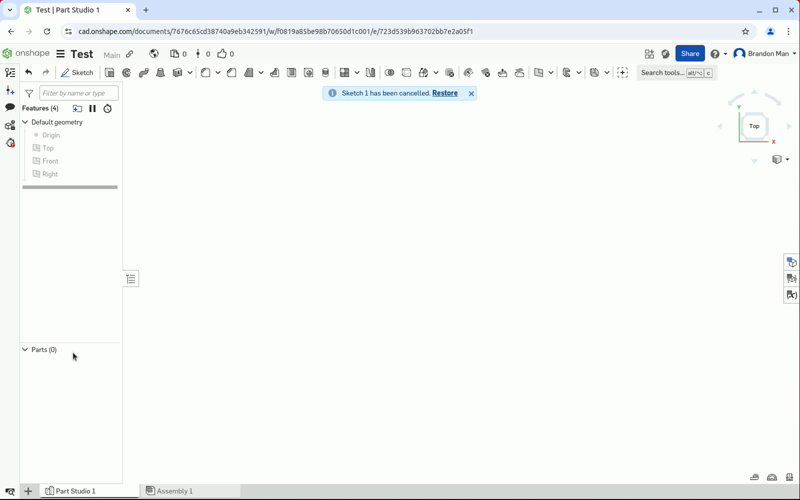
key(y)
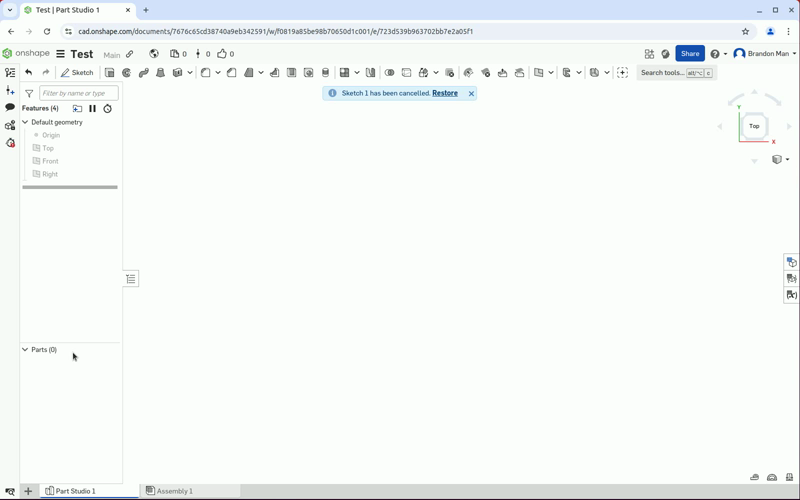
key(shift+p)
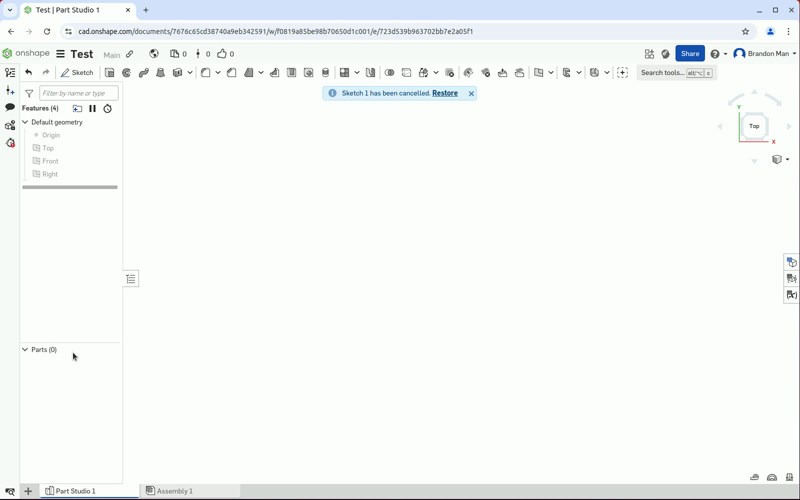
key(space)
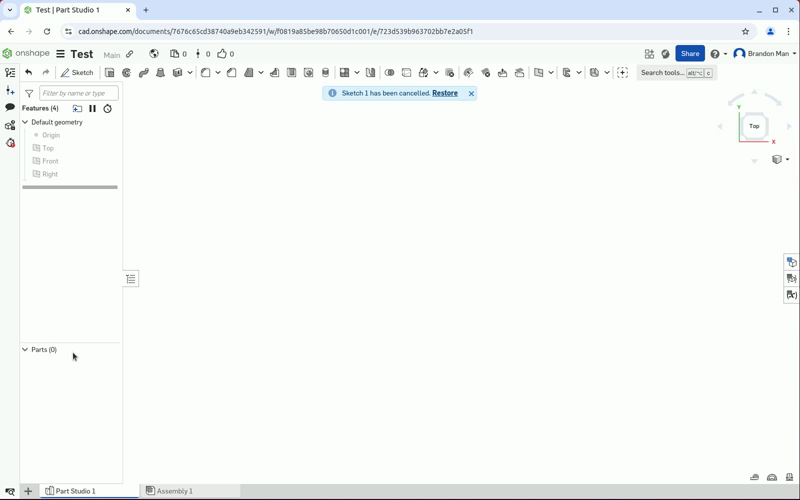
key_down(shift)
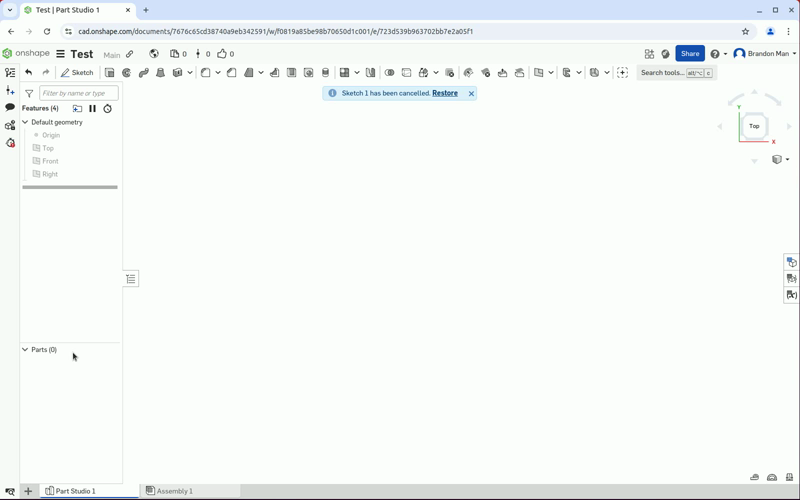
key(up)
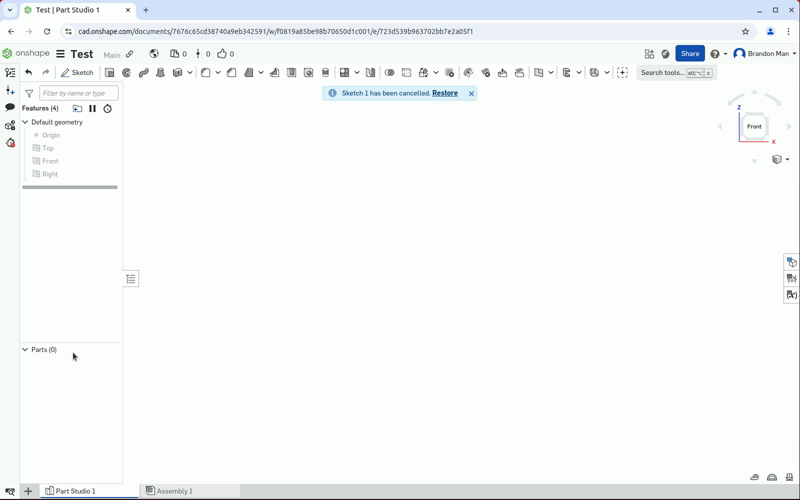
key_up(shift)
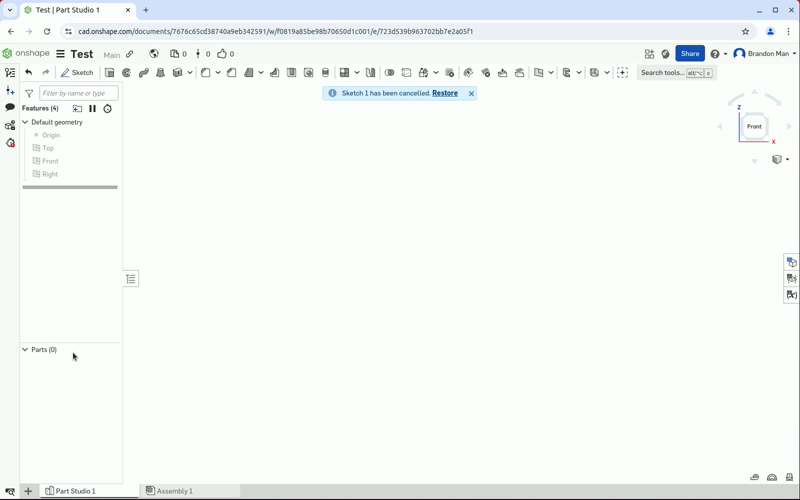
key(space)
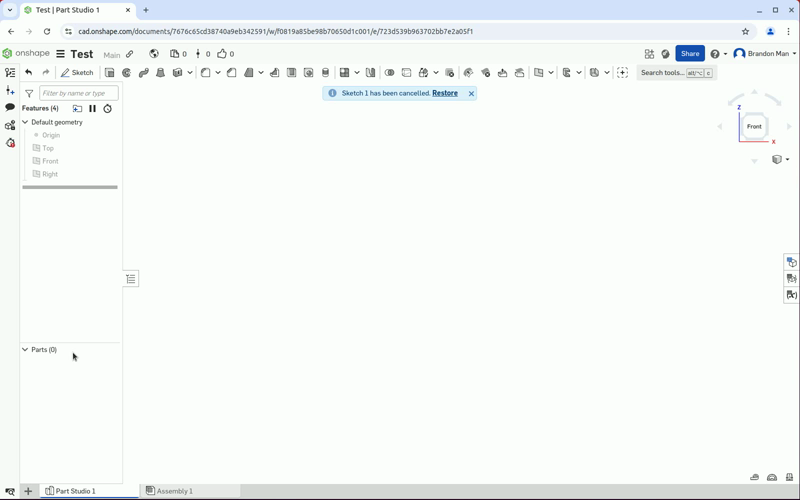
key_down(shift)
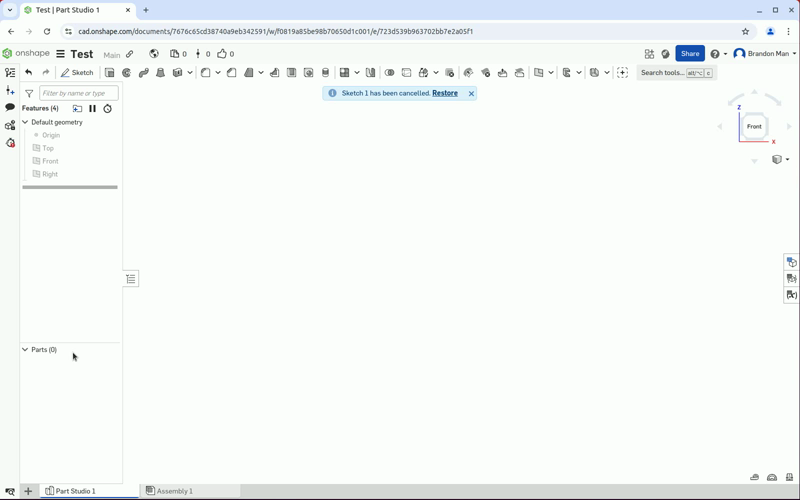
key(left)
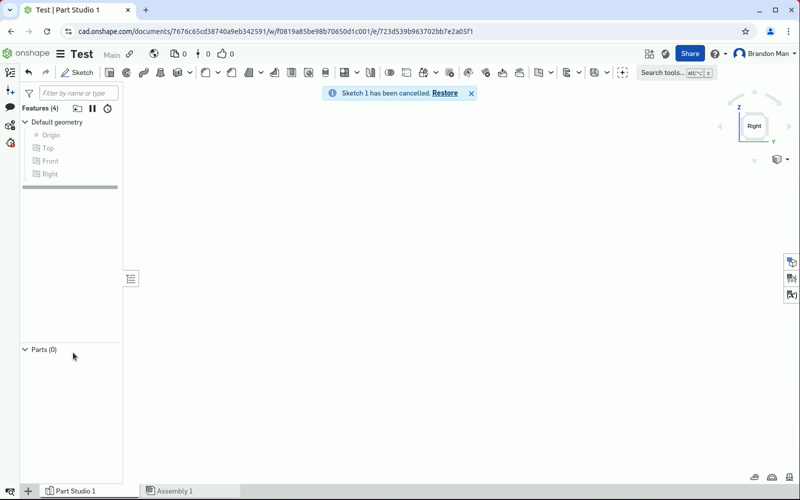
key_up(shift)
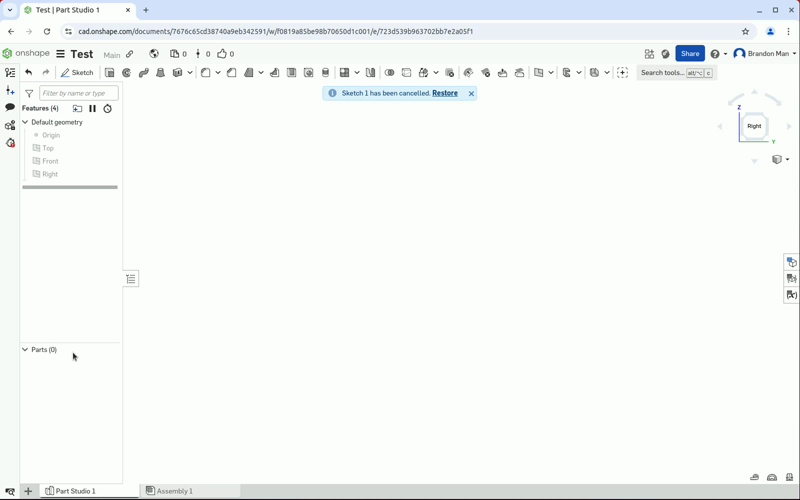
mouse_move(73, 352)
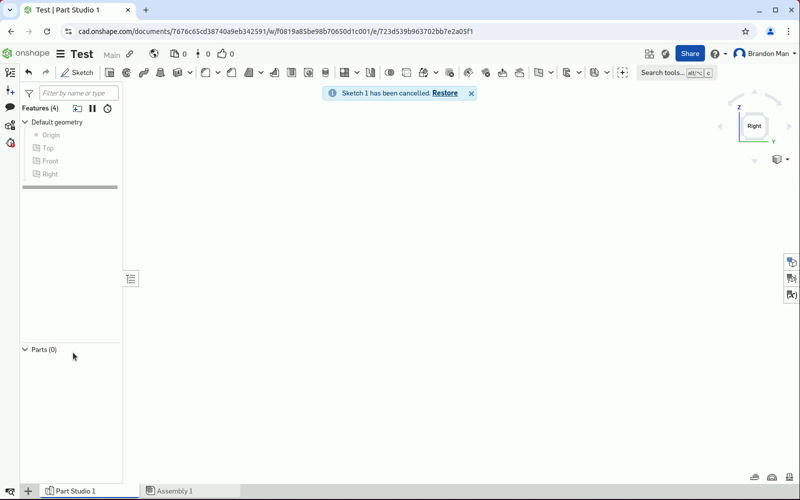
key(shift+y)
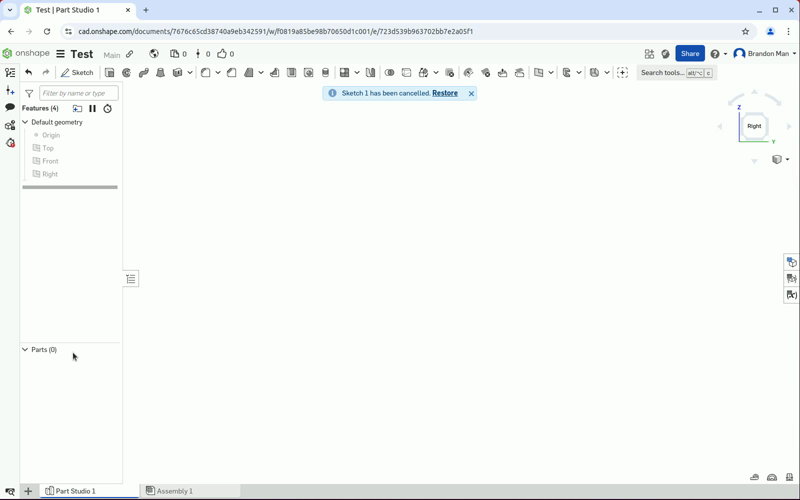
key(shift+s)
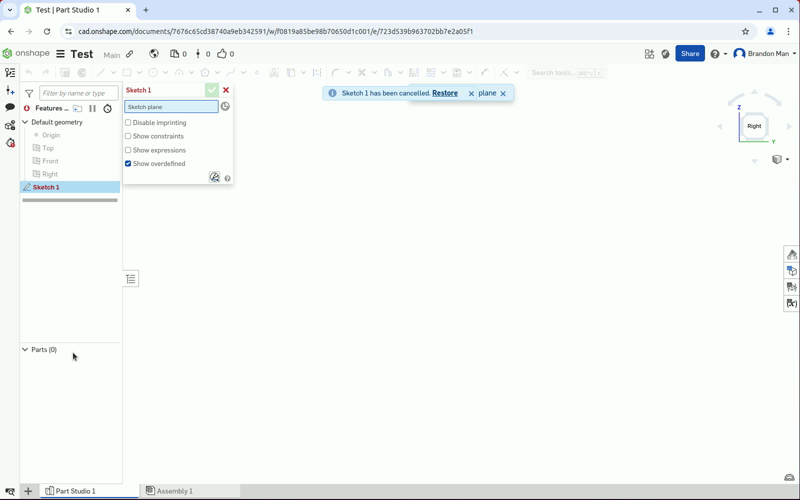
mouse_move(73, 176)
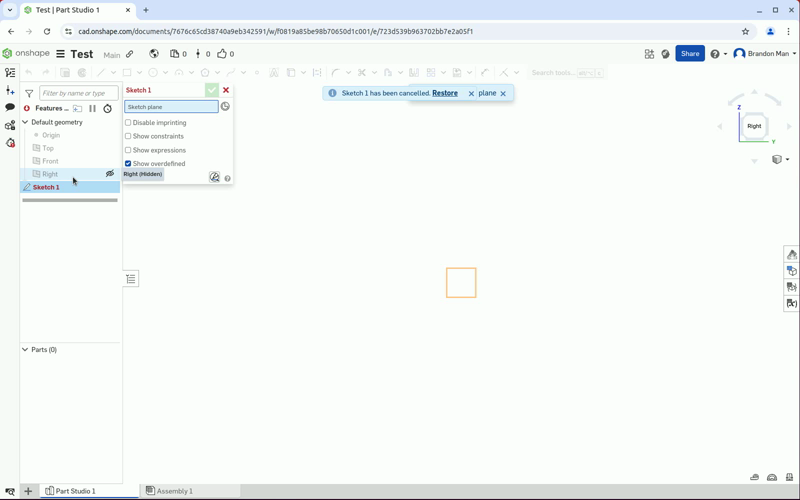
click(73, 176)
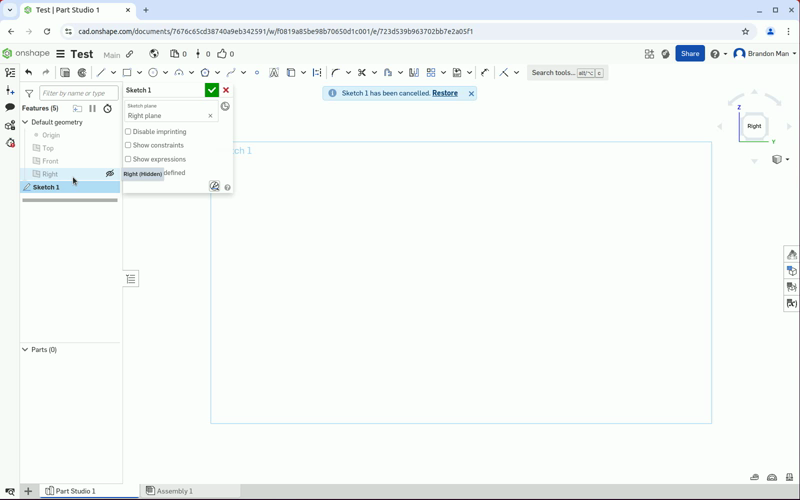
mouse_move(73, 352)
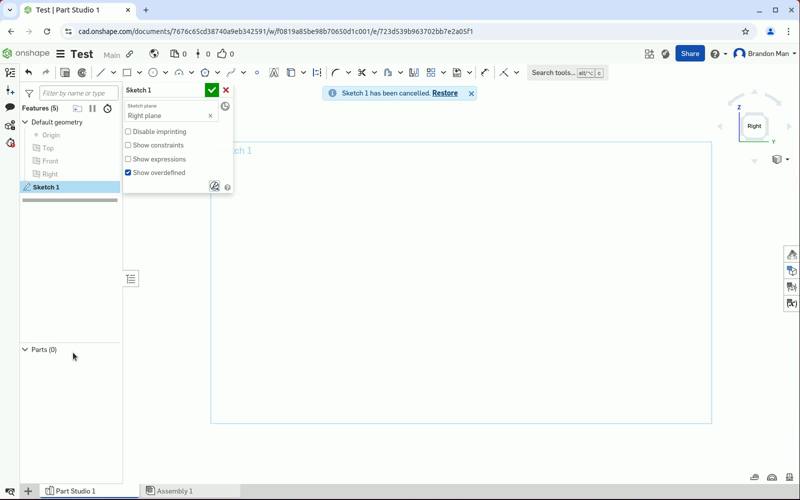
key(y)
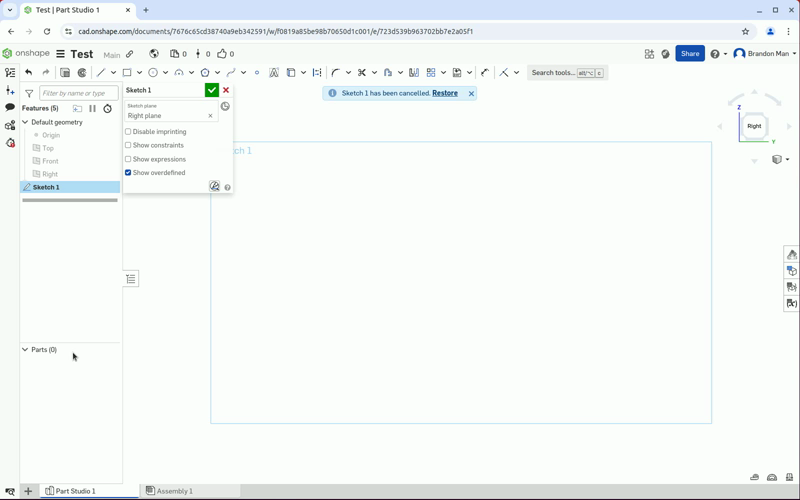
key(c)
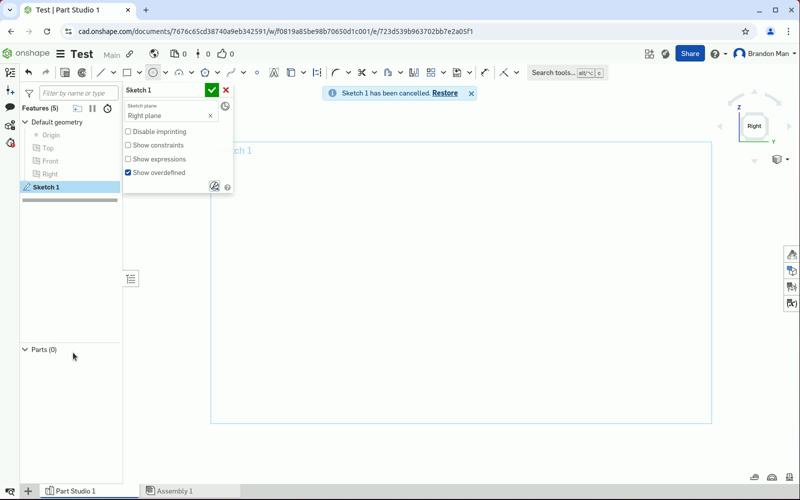
key_down(shift)
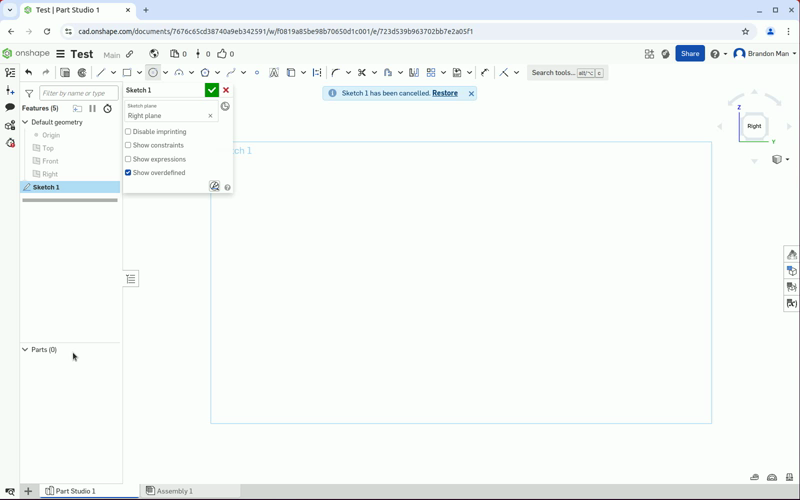
mouse_move(461, 282)
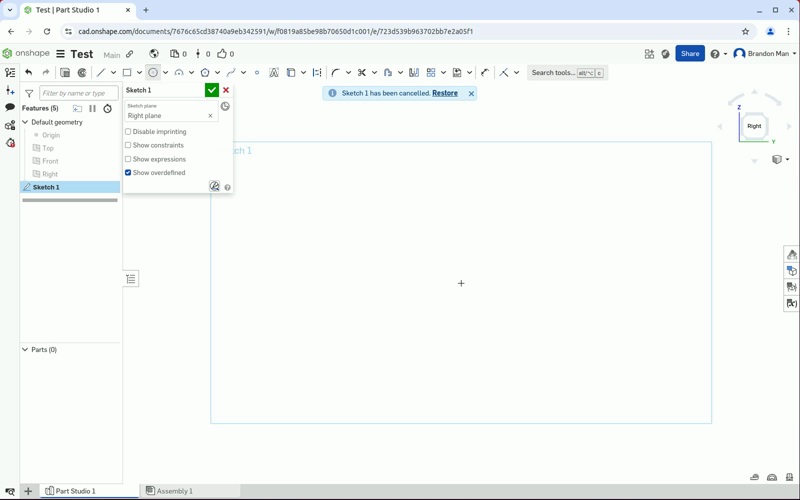
click(461, 282)
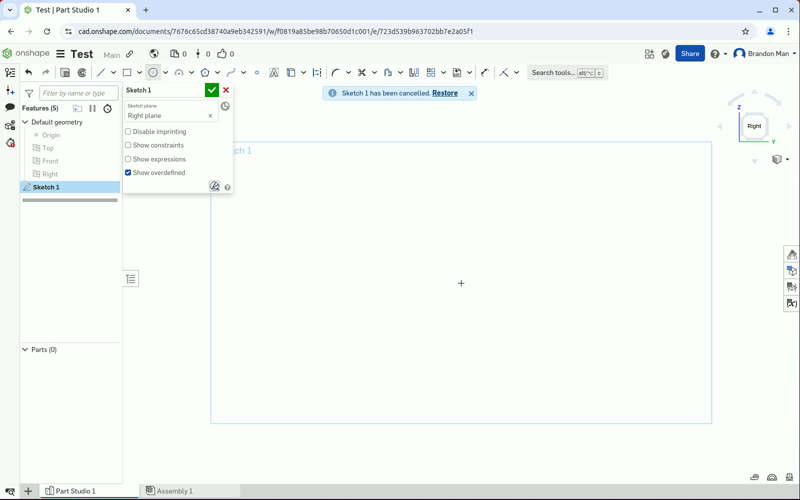
key_up(shift)
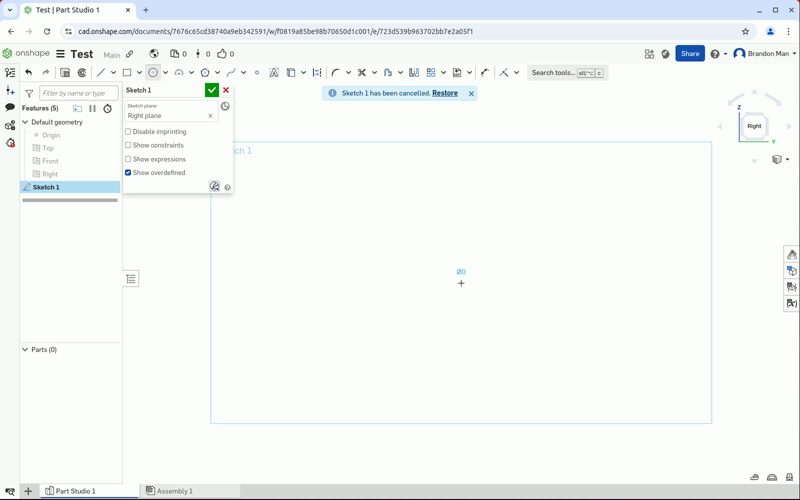
mouse_move(478, 282)
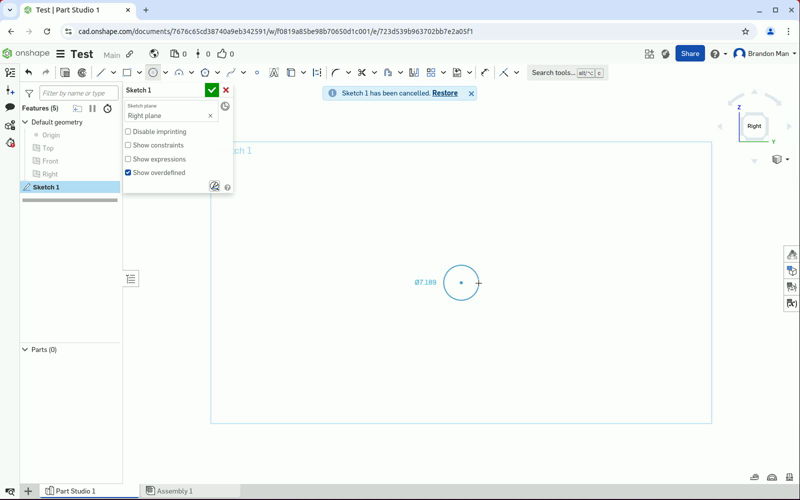
click(478, 282)
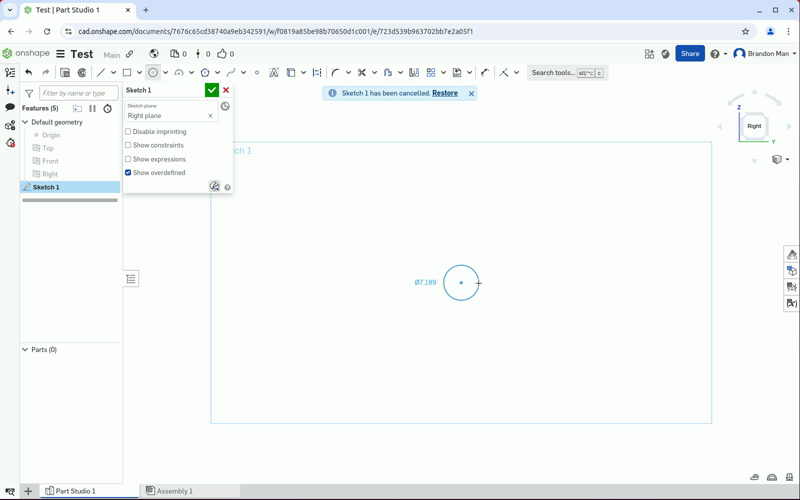
key(esc)
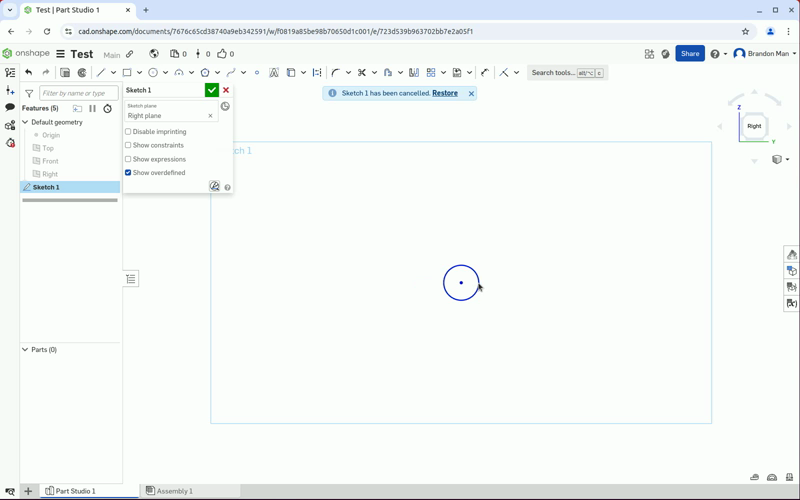
key(c)
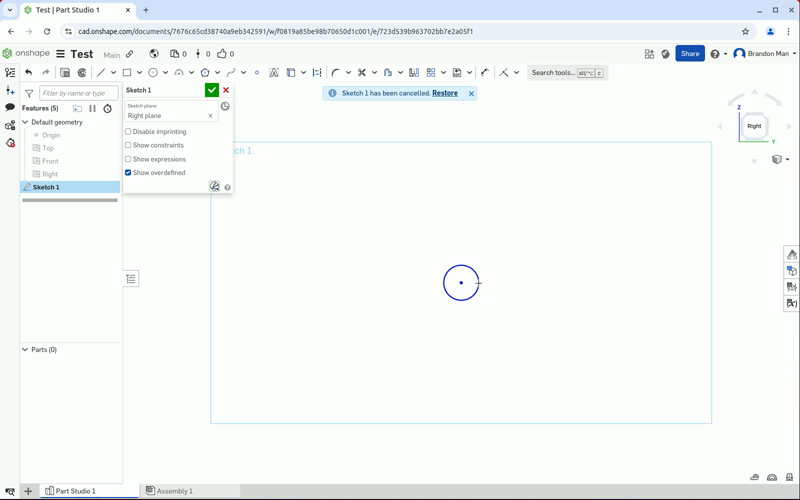
key_down(shift)
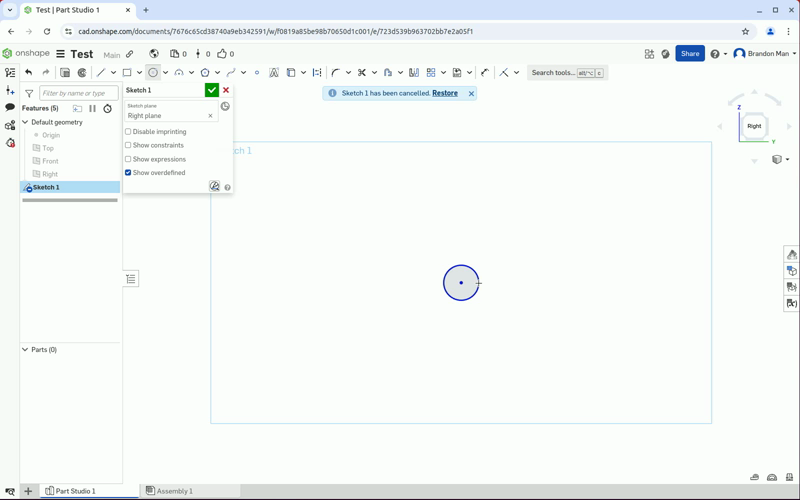
mouse_move(461, 282)
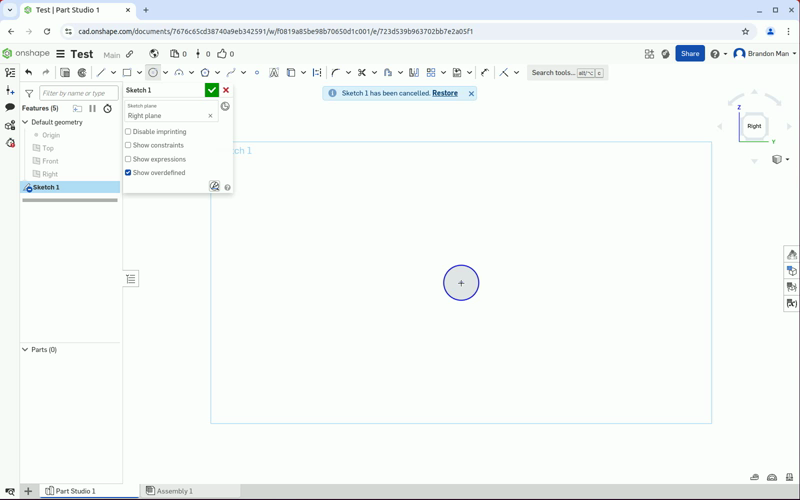
click(461, 282)
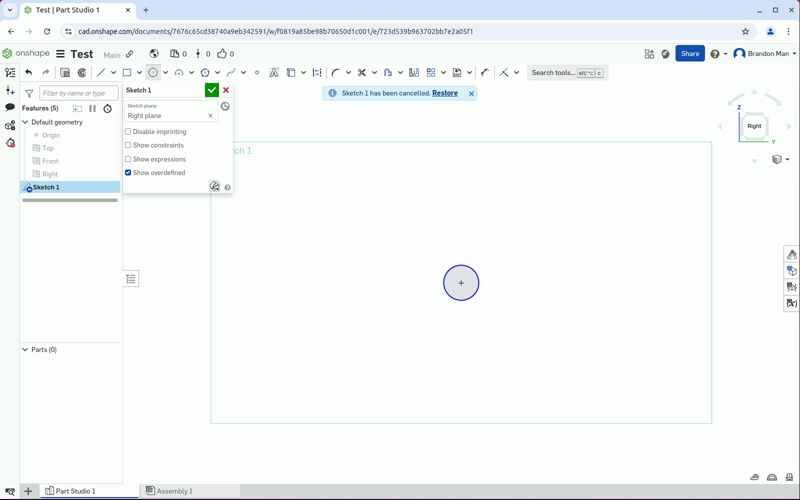
key_up(shift)
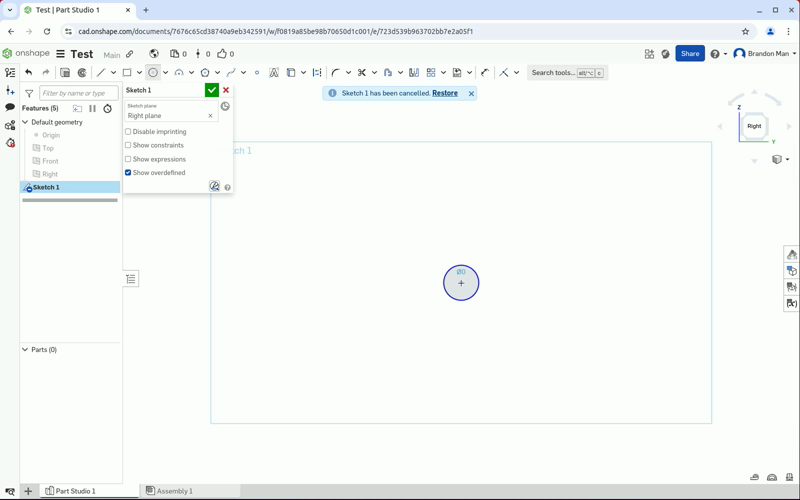
mouse_move(475, 282)
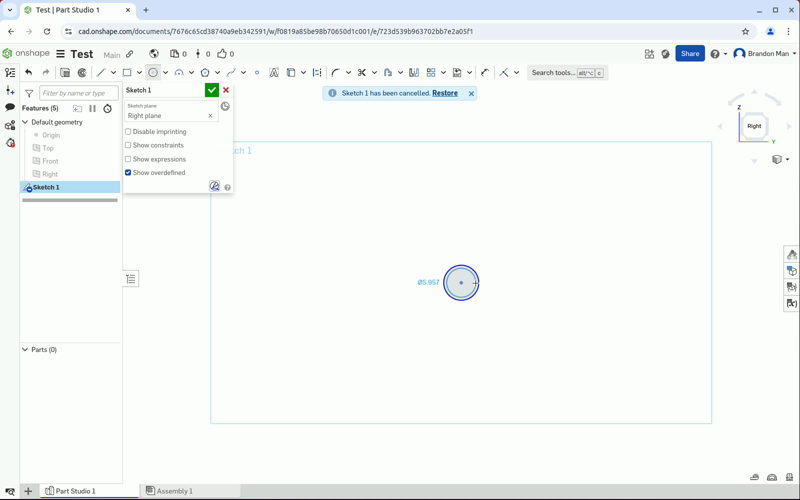
scroll(6)
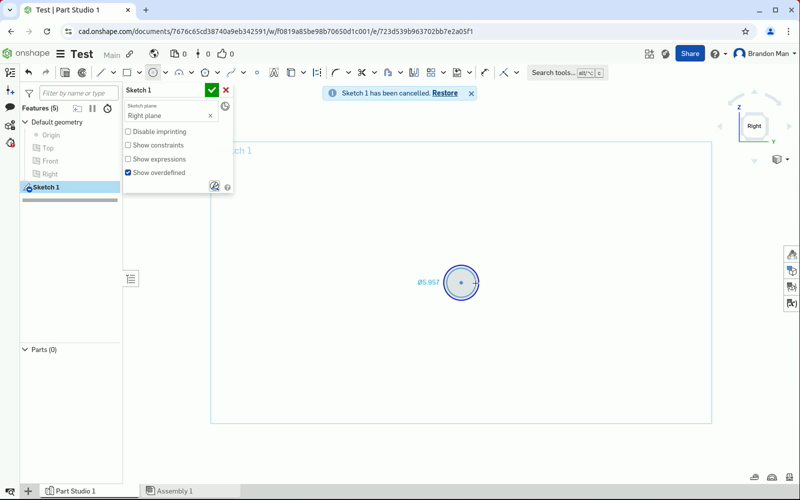
scroll(6)
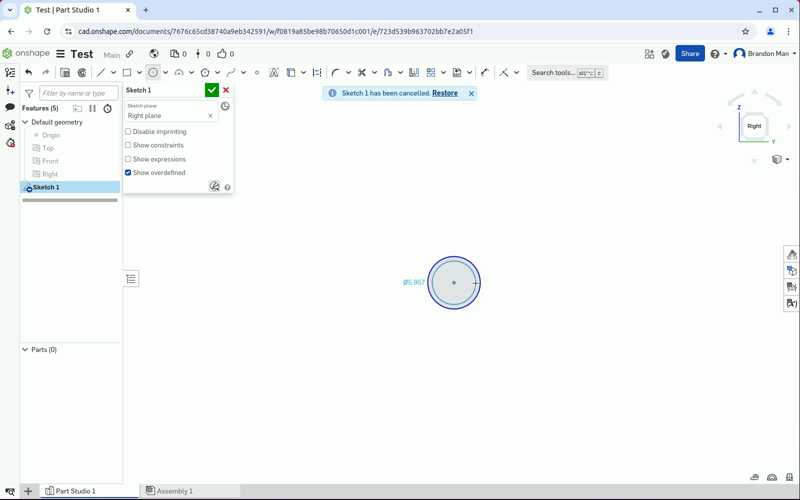
scroll(6)
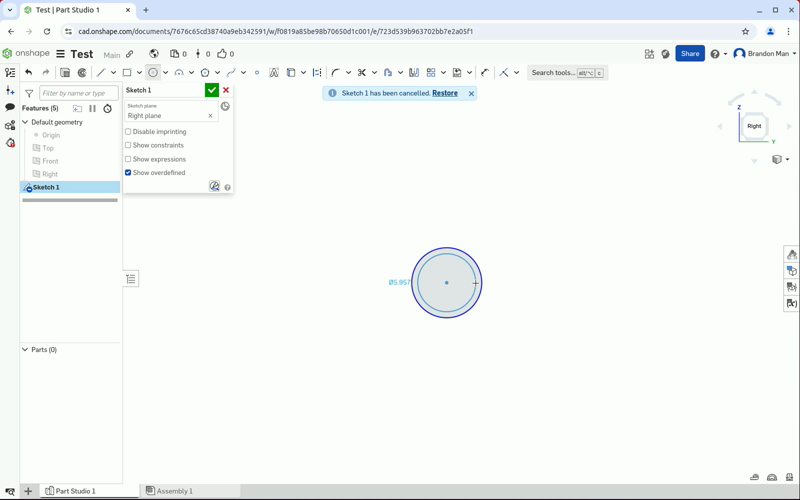
scroll(6)
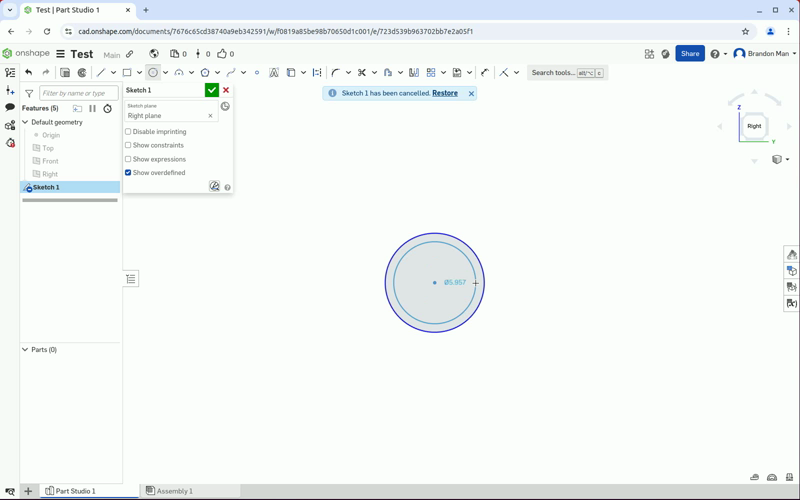
scroll(6)
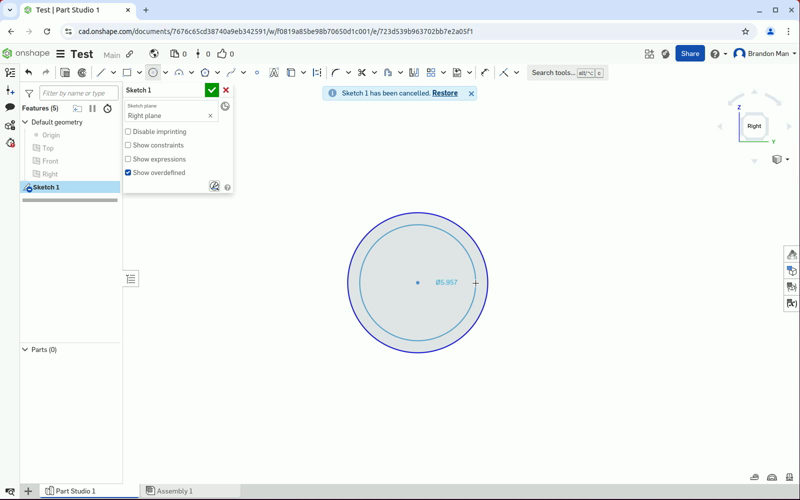
scroll(6)
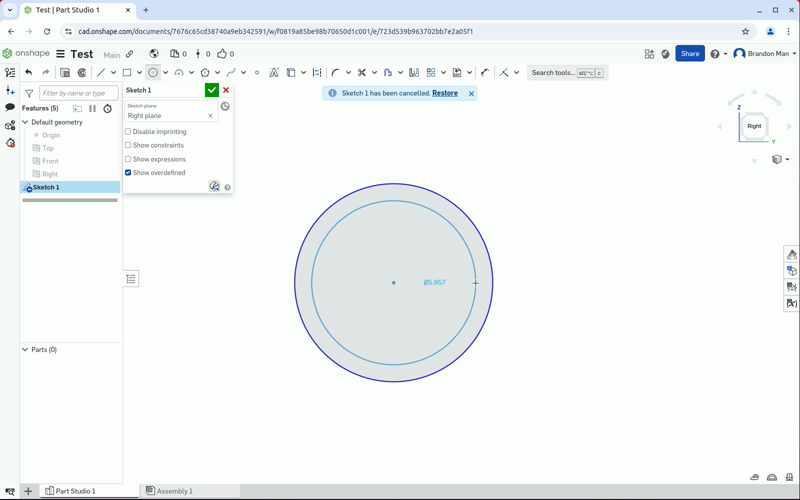
scroll(6)
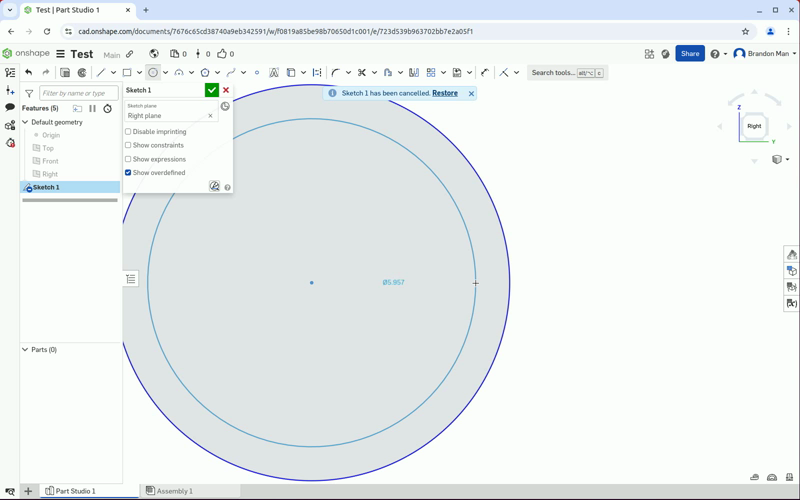
click(475, 282)
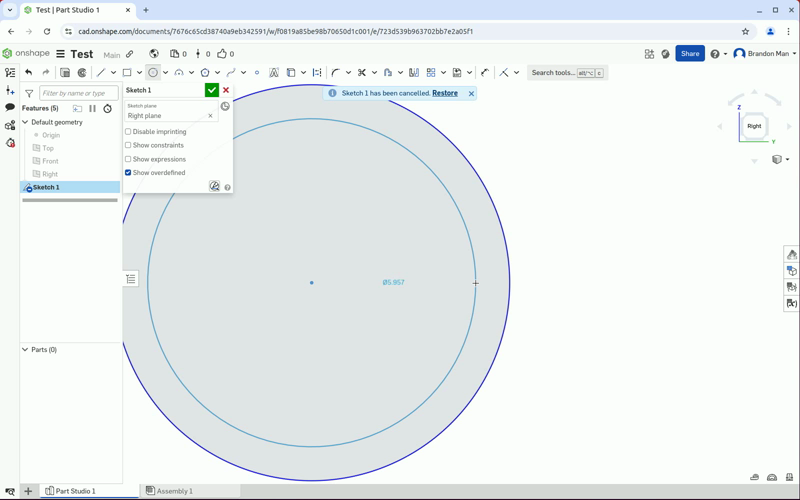
scroll(-6)
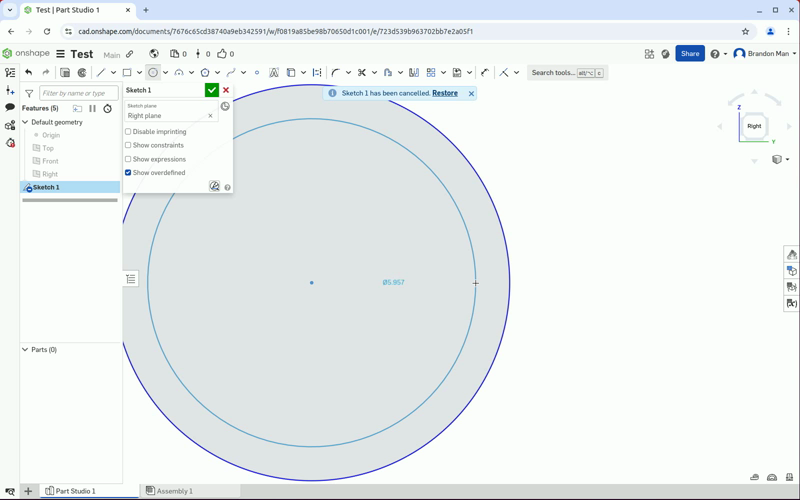
scroll(-6)
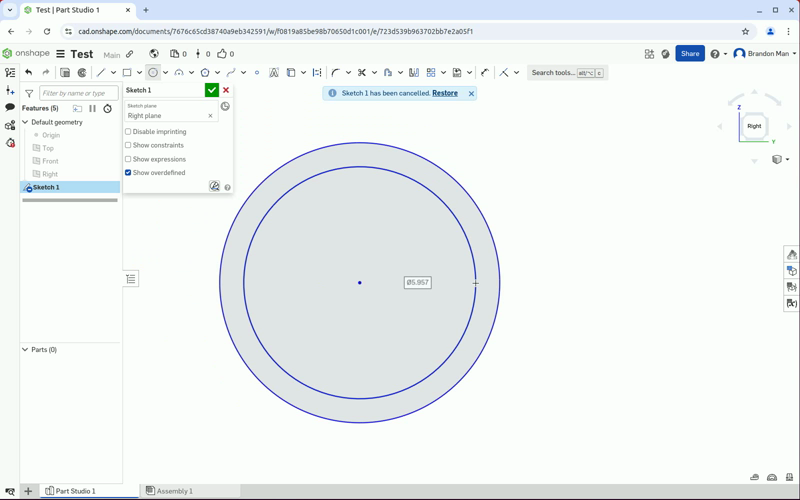
scroll(-6)
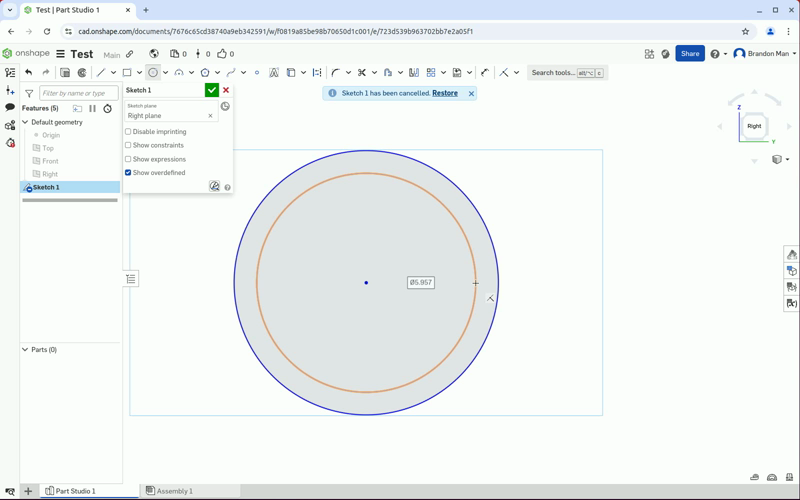
scroll(-6)
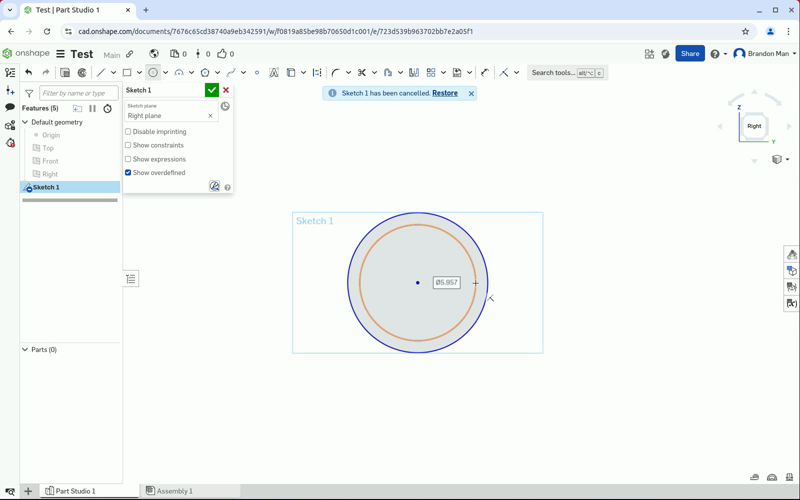
scroll(-6)
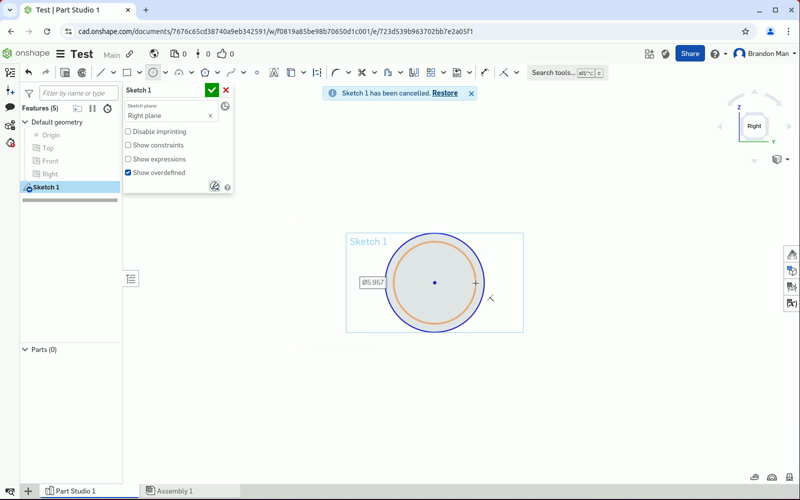
scroll(-6)
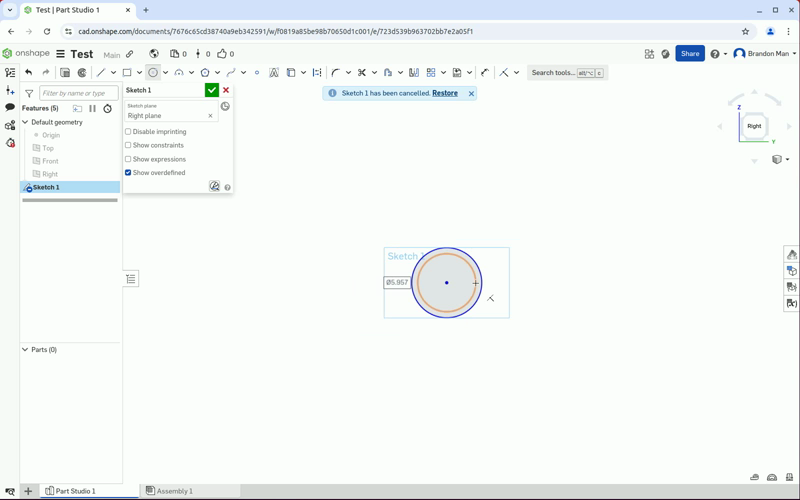
scroll(-6)
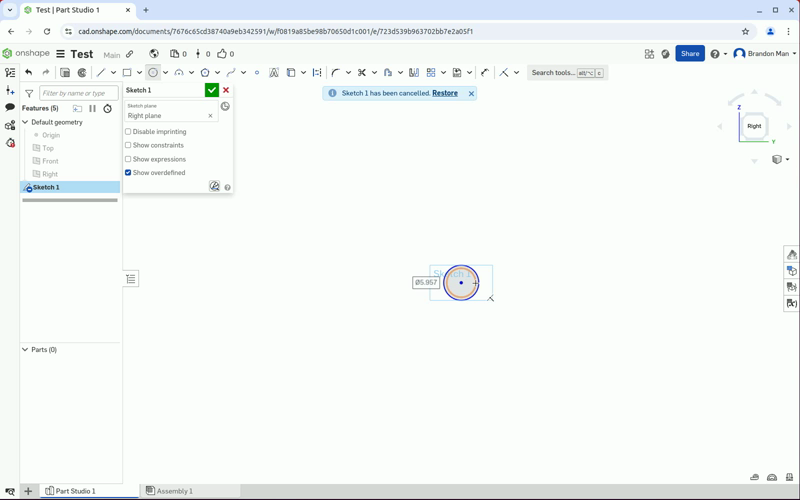
key(esc)
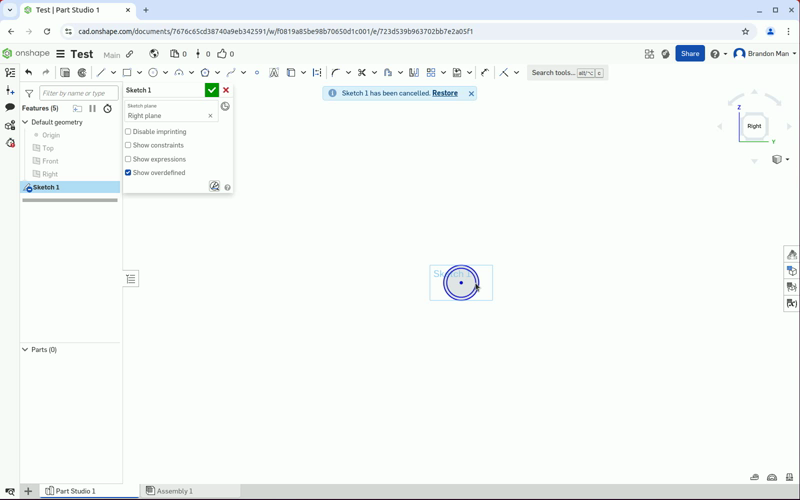
mouse_move(455, 268)
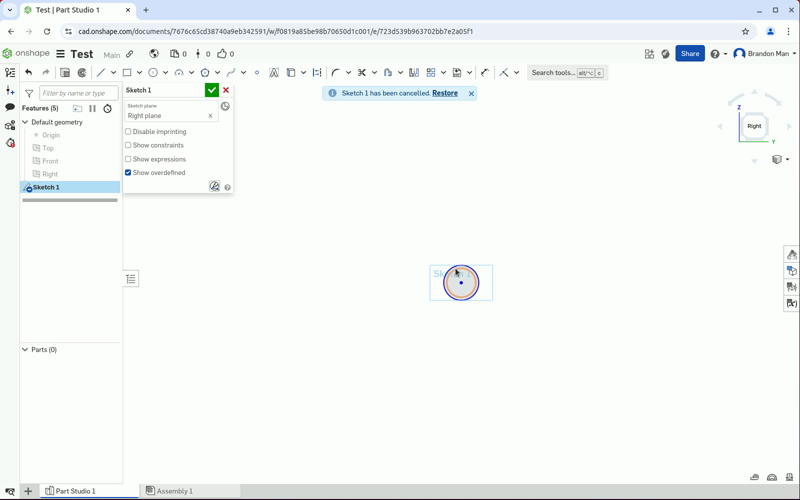
scroll(6)
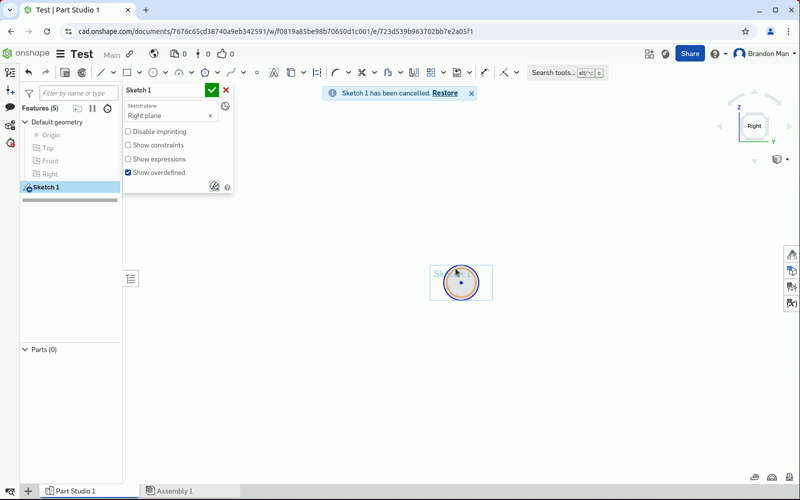
scroll(6)
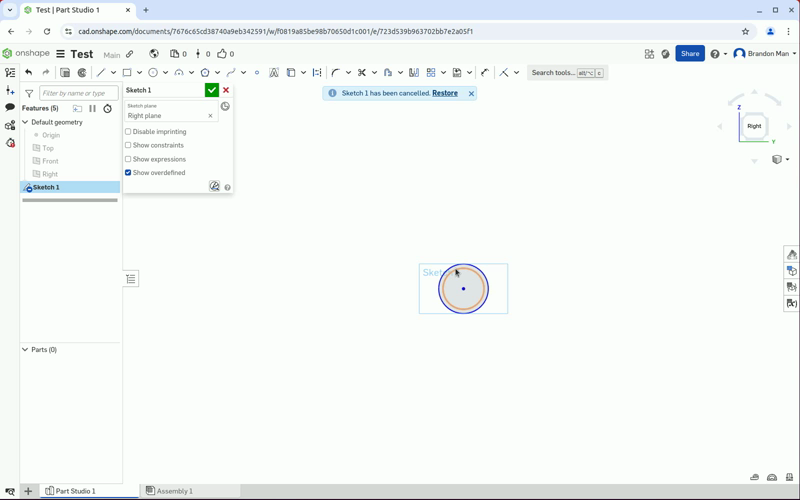
scroll(6)
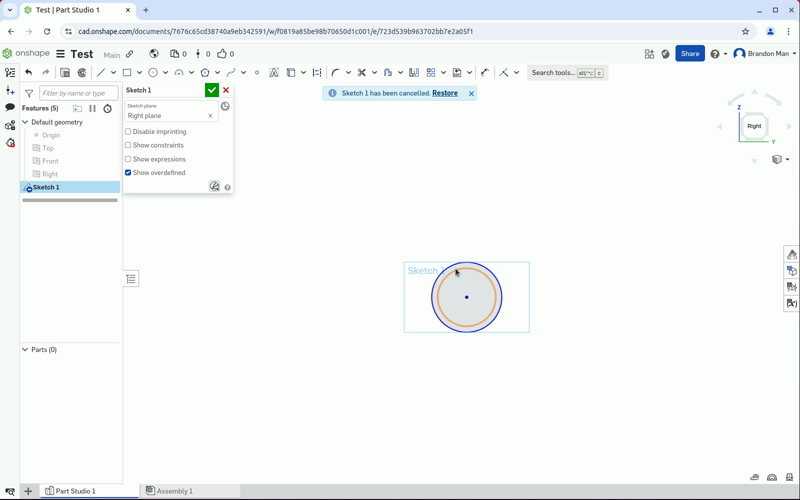
scroll(6)
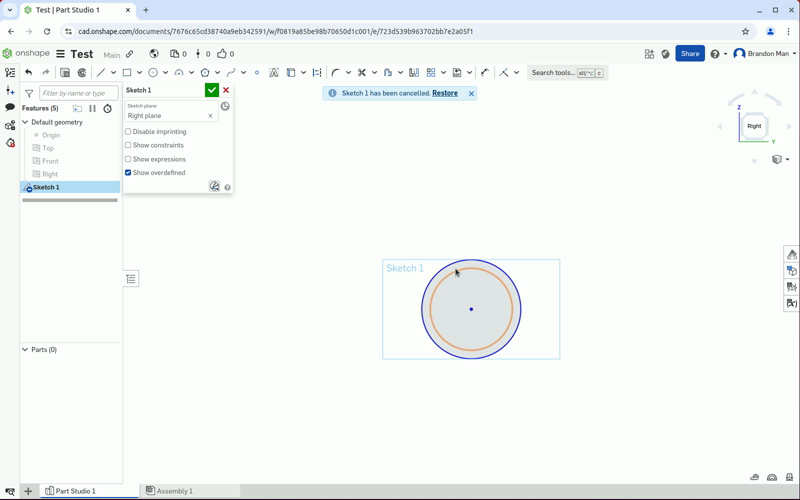
scroll(6)
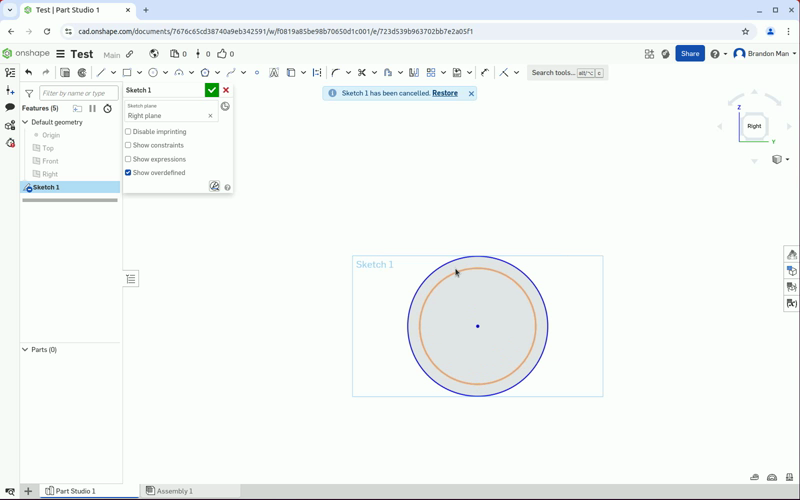
scroll(6)
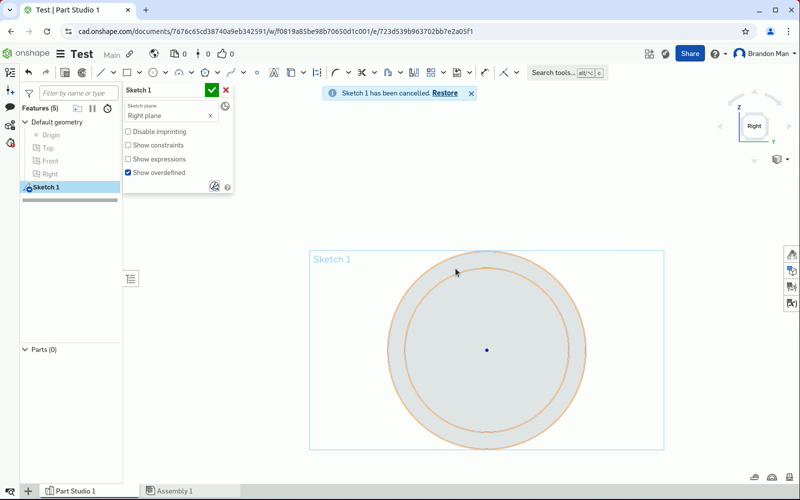
scroll(6)
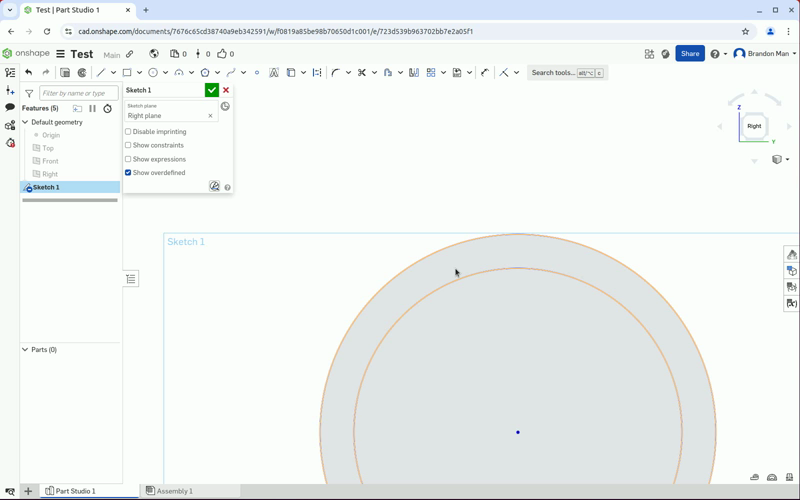
click(455, 268)
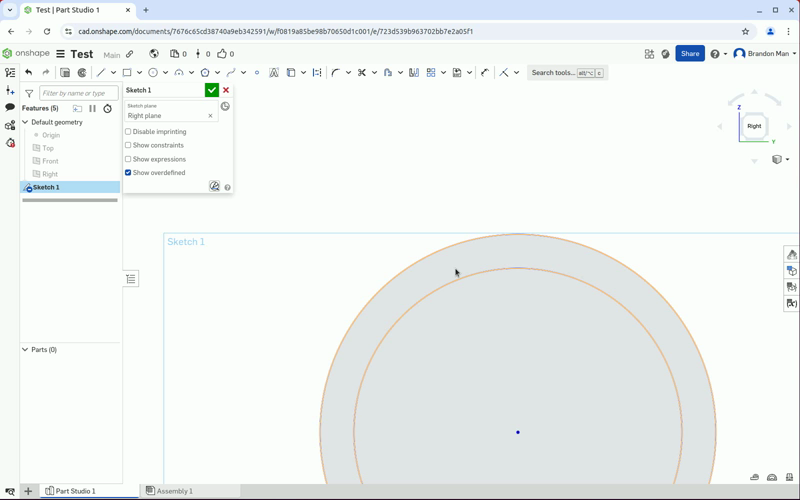
scroll(-6)
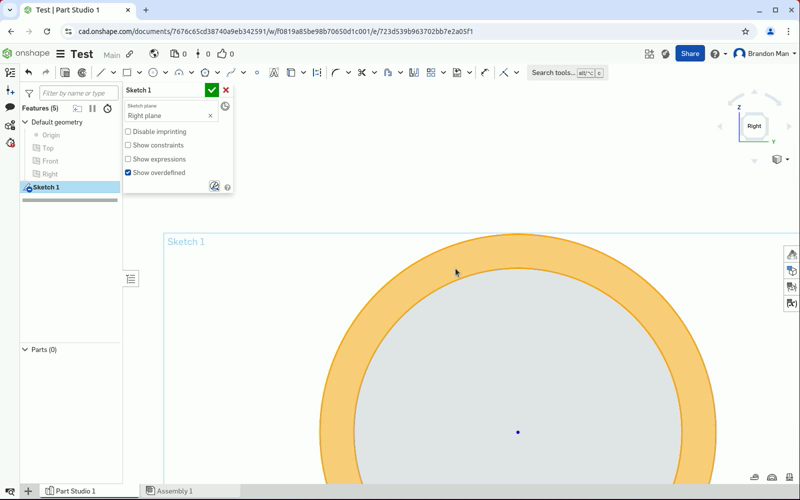
scroll(-6)
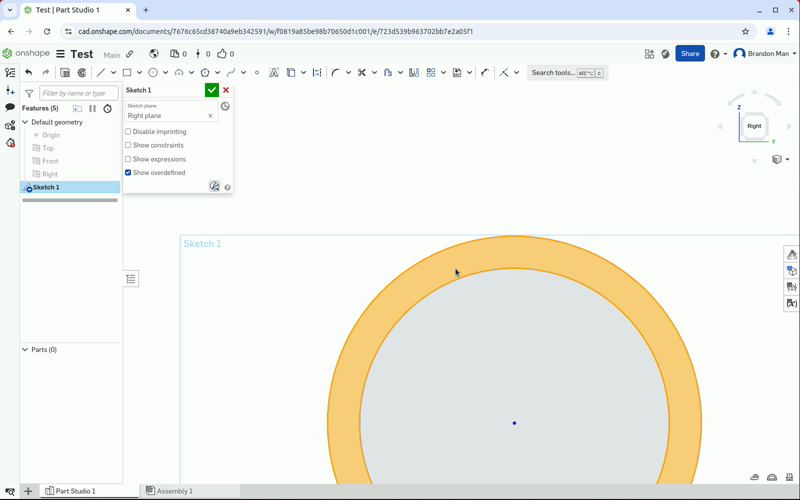
scroll(-6)
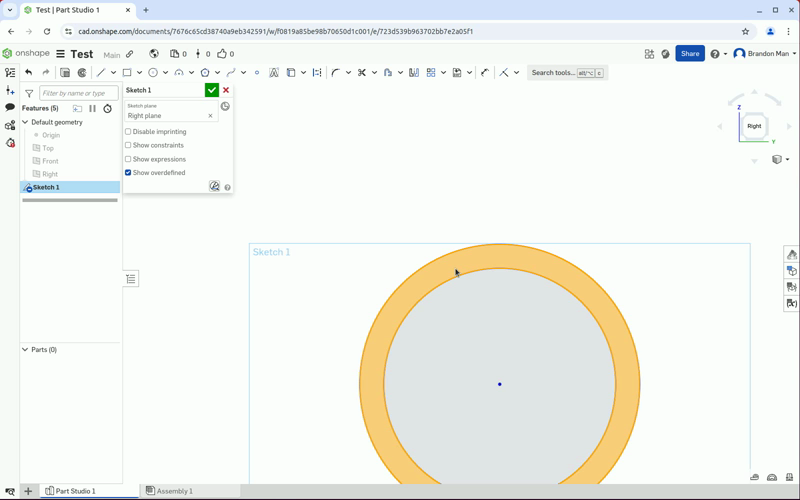
scroll(-6)
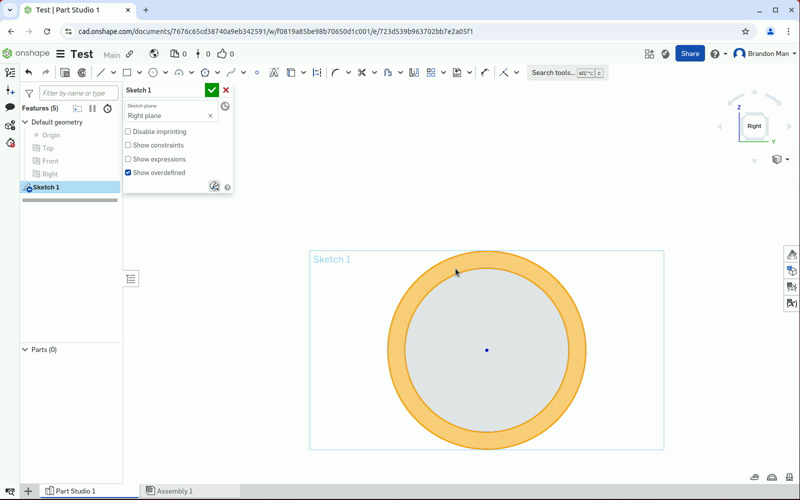
scroll(-6)
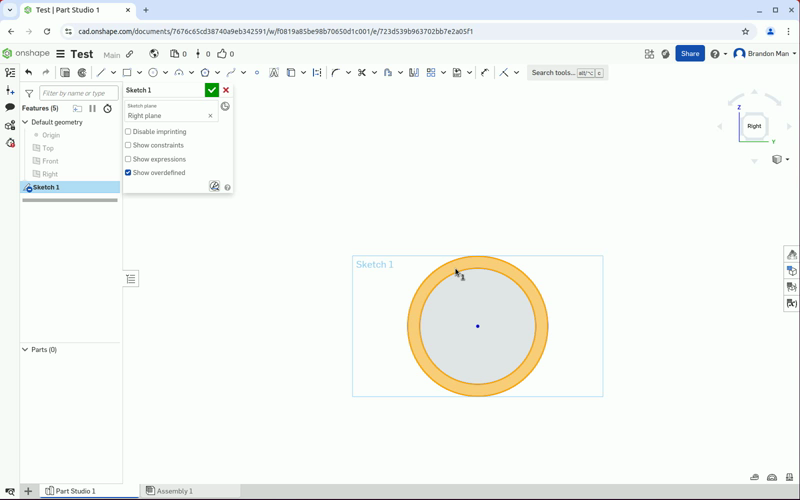
scroll(-6)
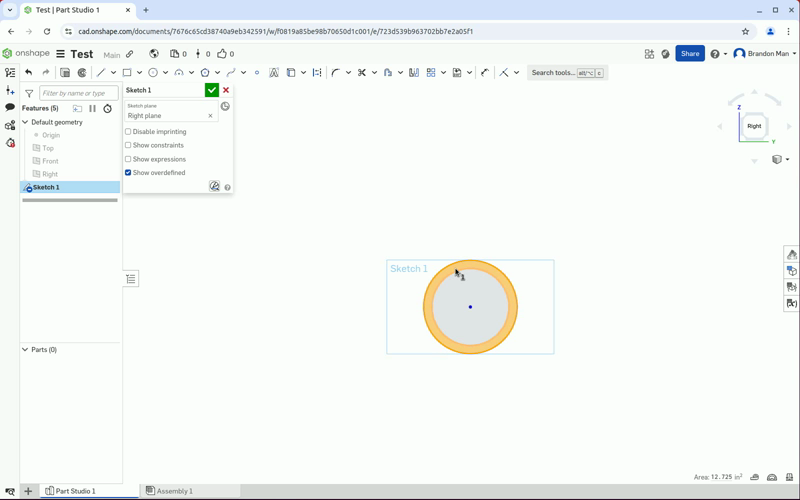
scroll(-6)
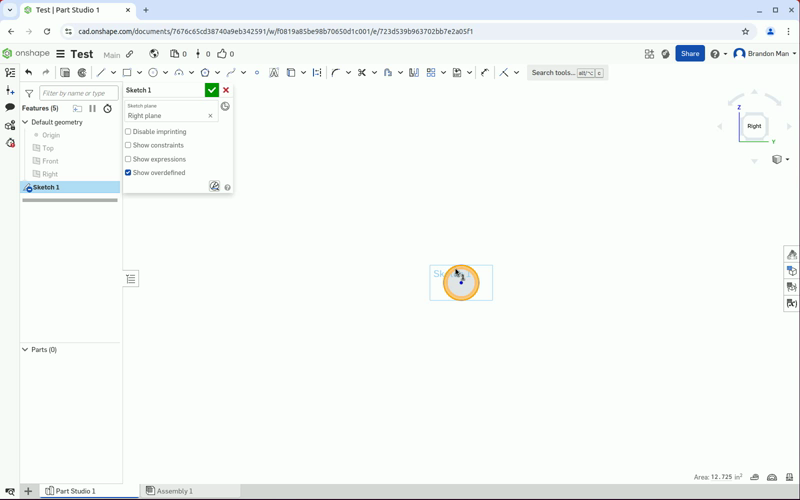
mouse_move(73, 352)
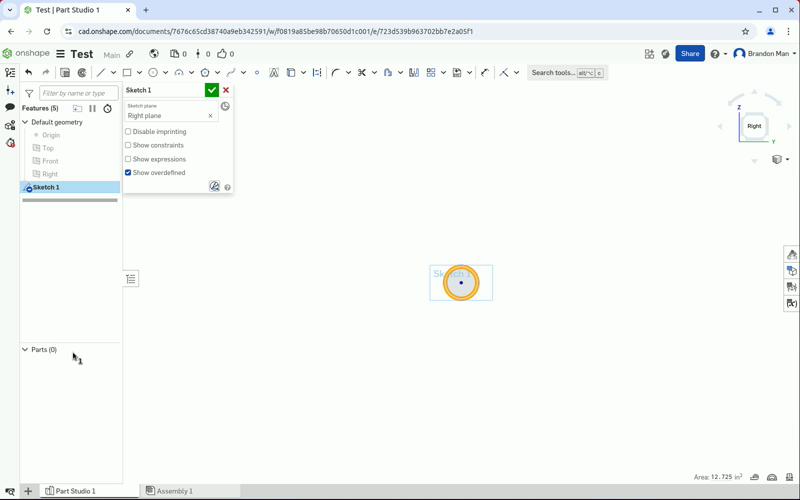
key(shift+y)
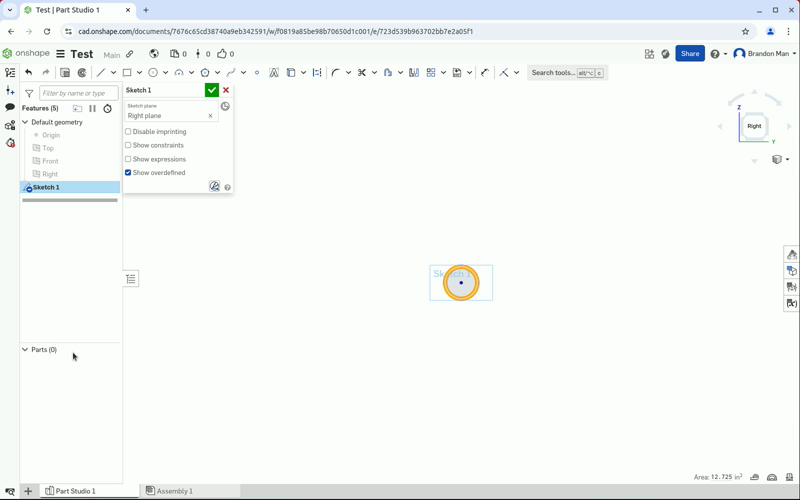
key(shift+e)
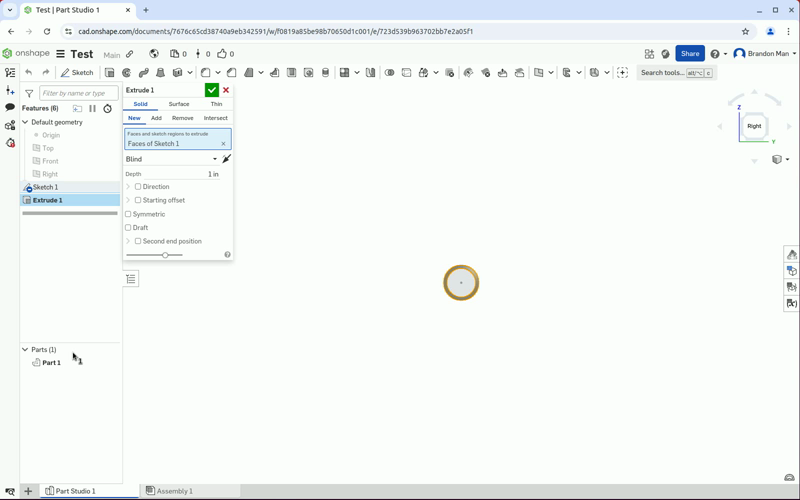
mouse_move(143, 106)
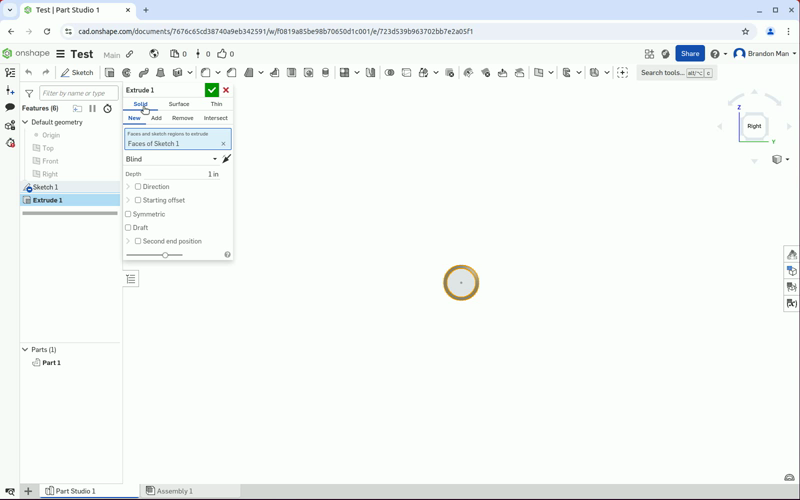
click(143, 106)
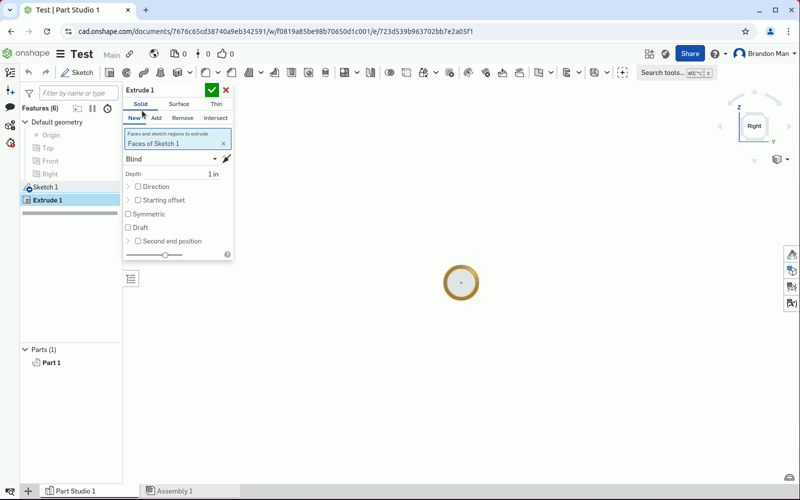
mouse_move(137, 120)
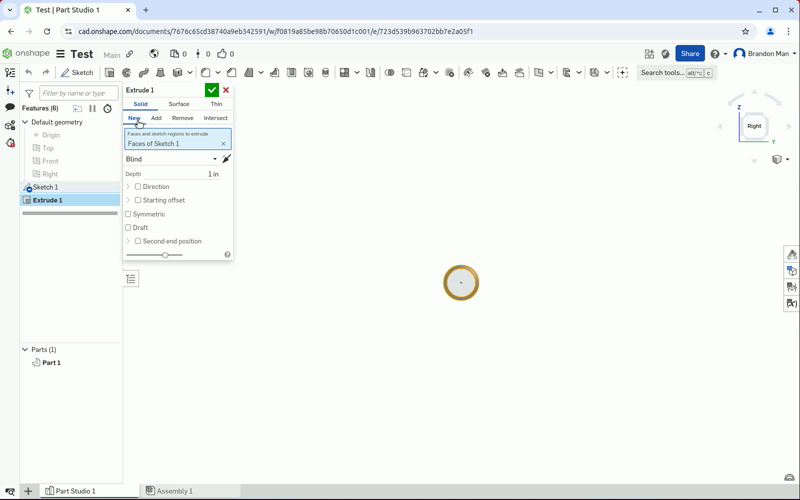
click(137, 120)
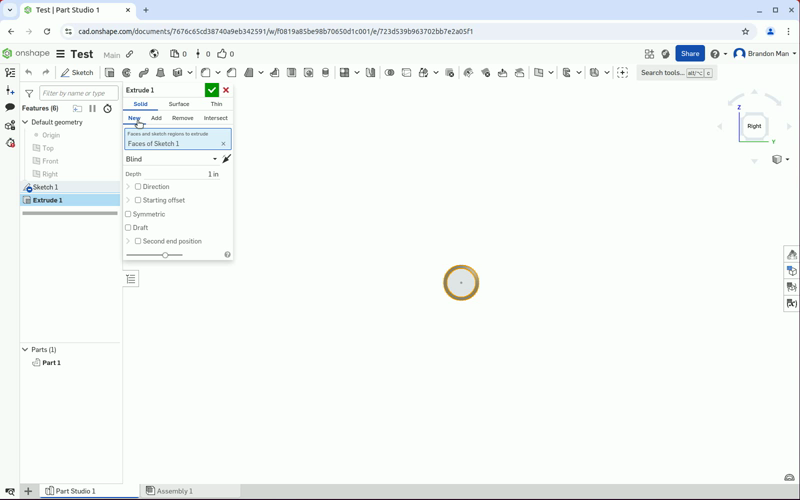
key(tab, 4)
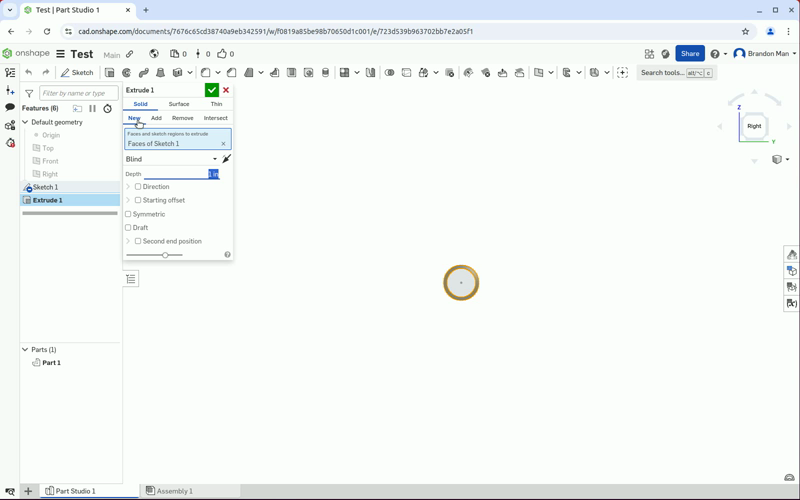
text(23.108)
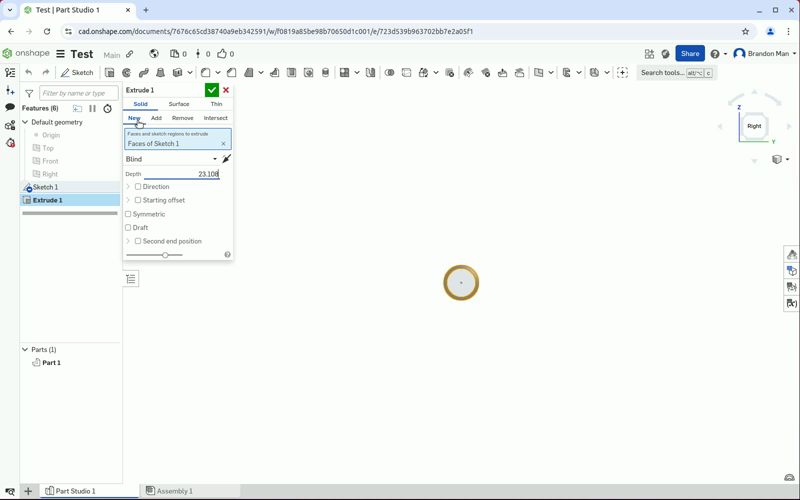
key(enter)
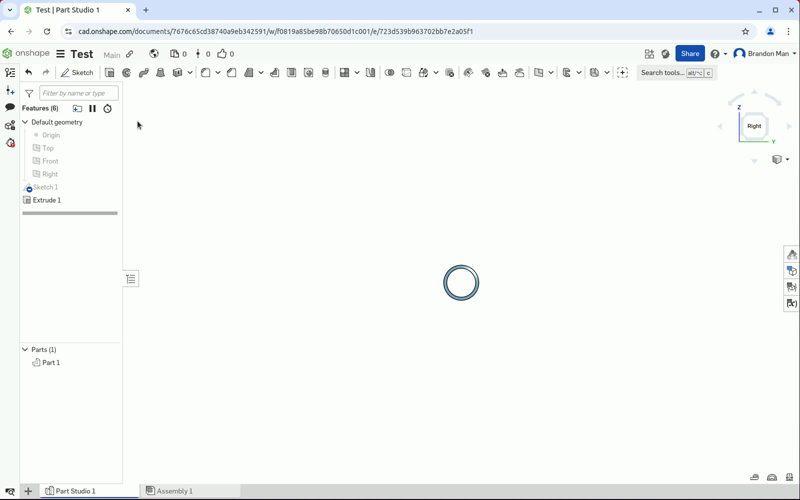
key(shift+h)
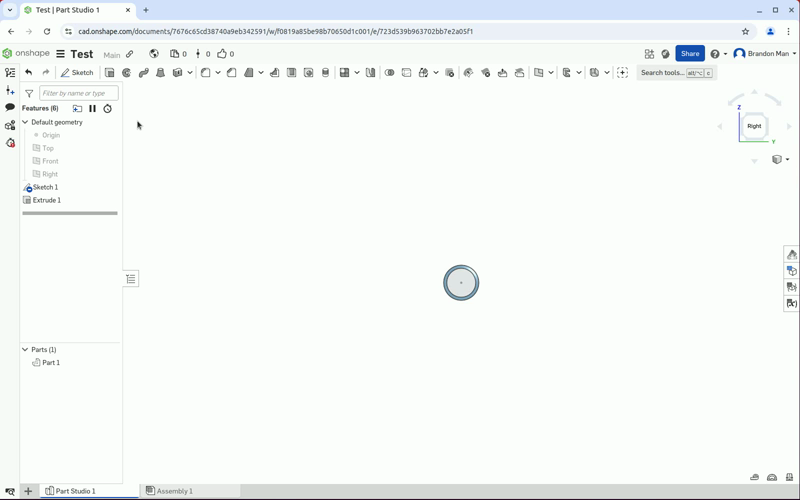
key(shift+h)
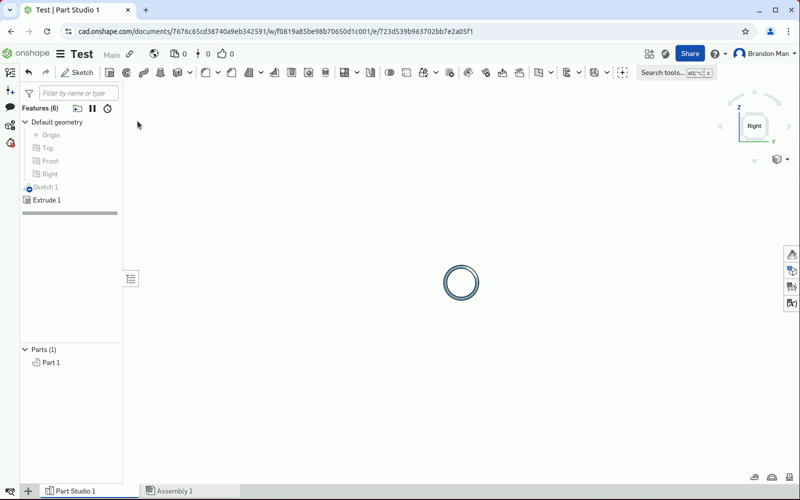
mouse_move(73, 189)
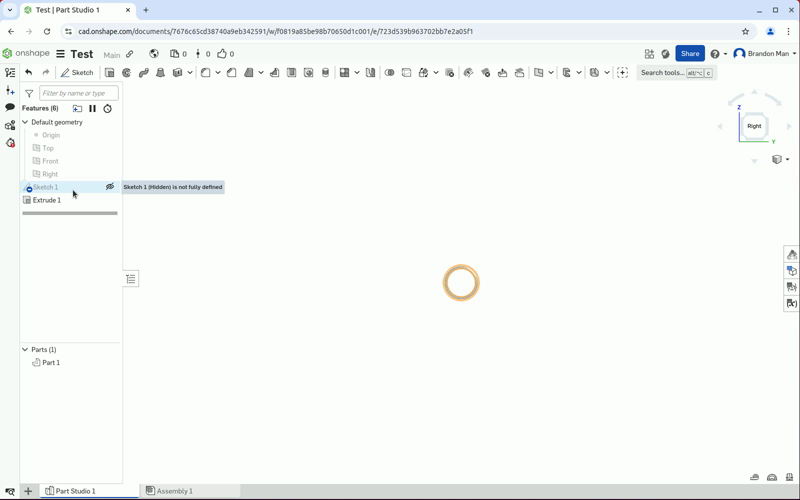
click(73, 189)
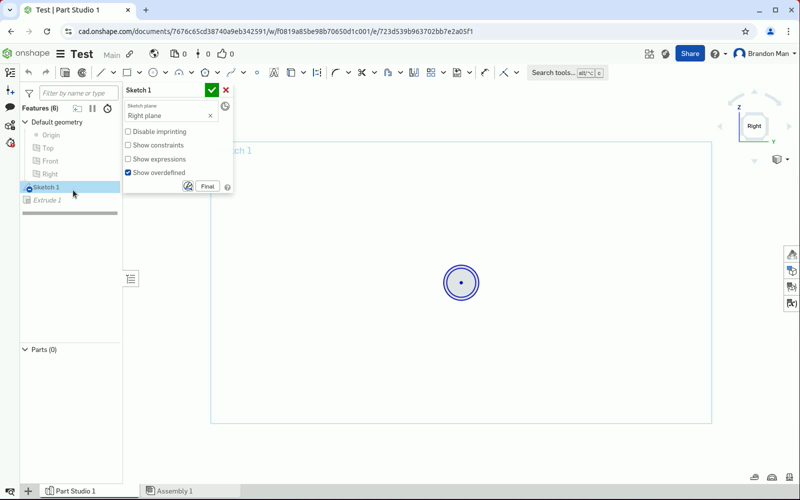
mouse_move(229, 92)
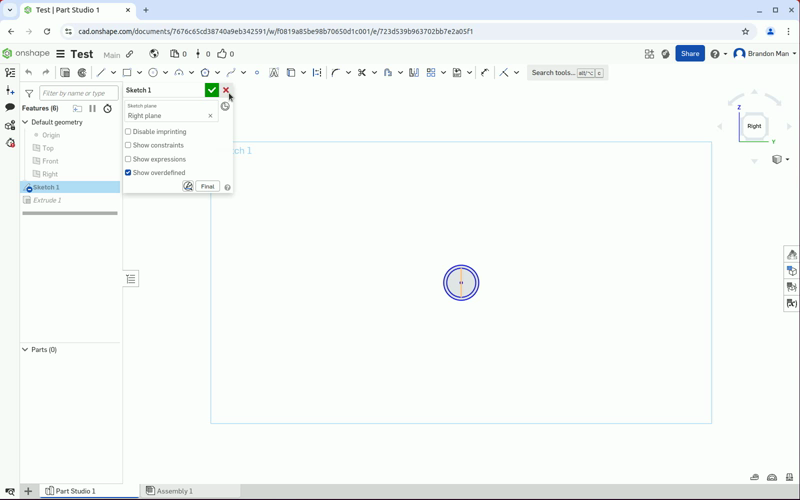
click(229, 92)
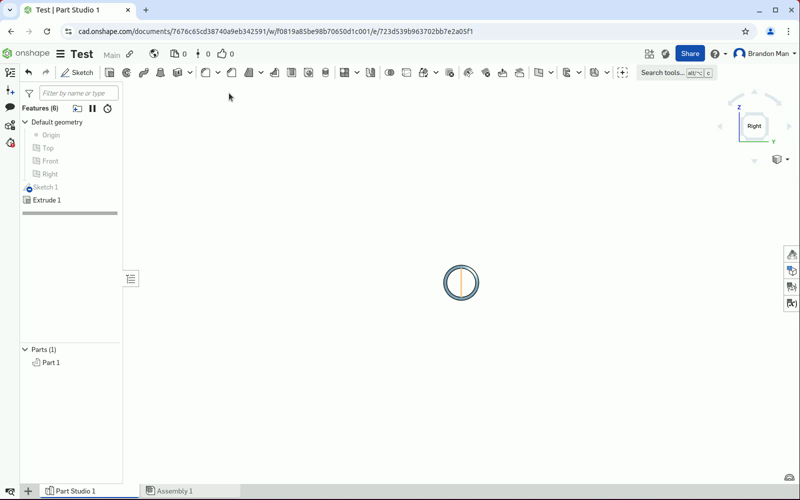
mouse_move(73, 352)
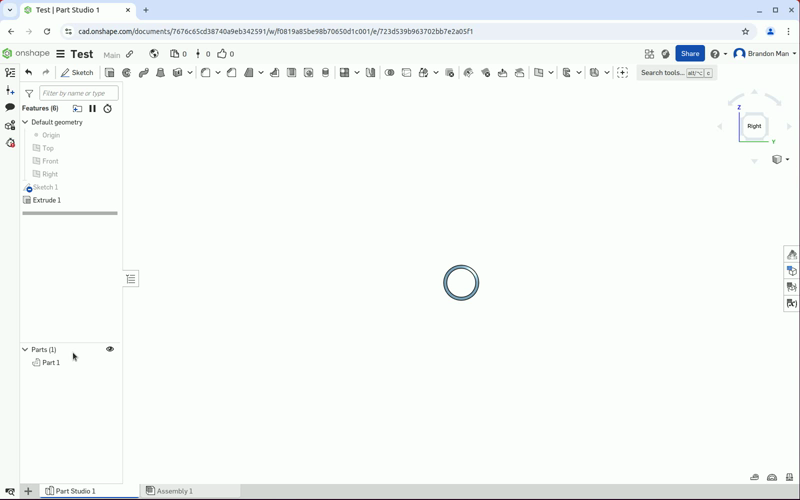
key(y)
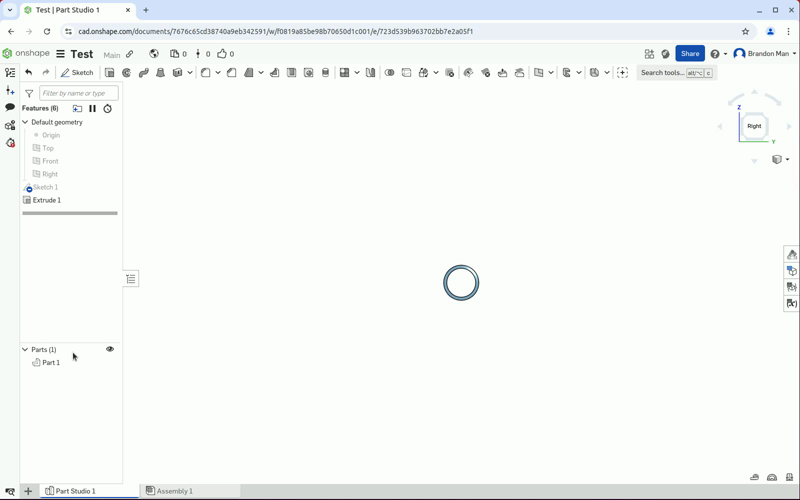
key(shift+p)
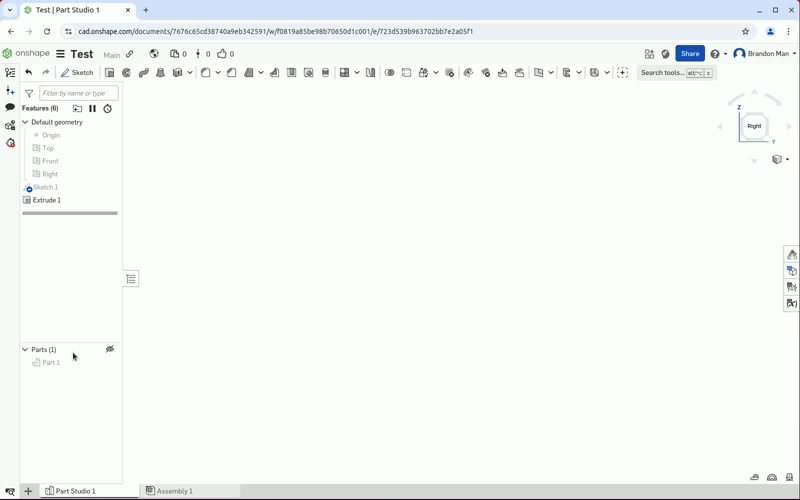
key(space)
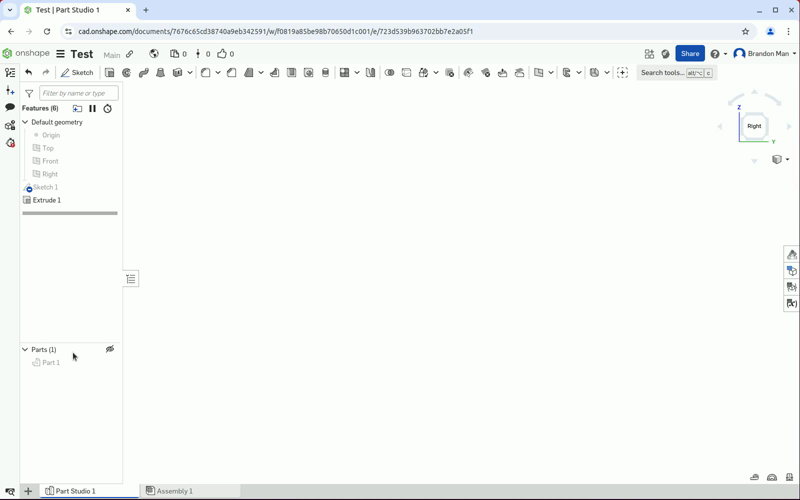
key_down(shift)
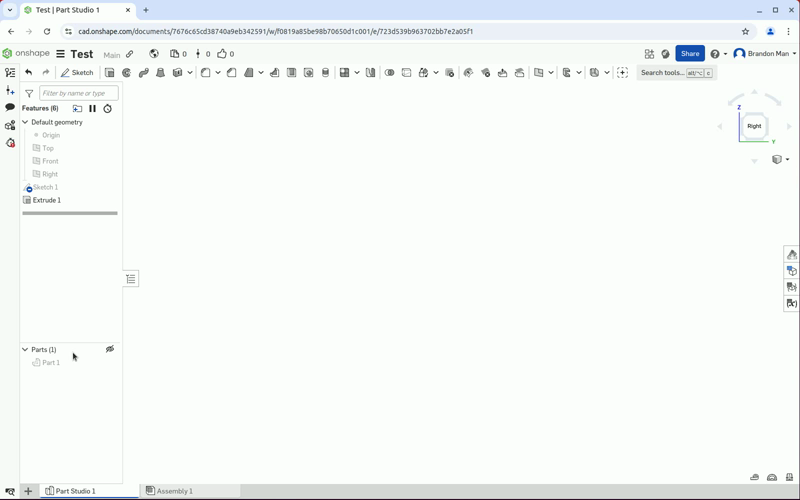
key(right)
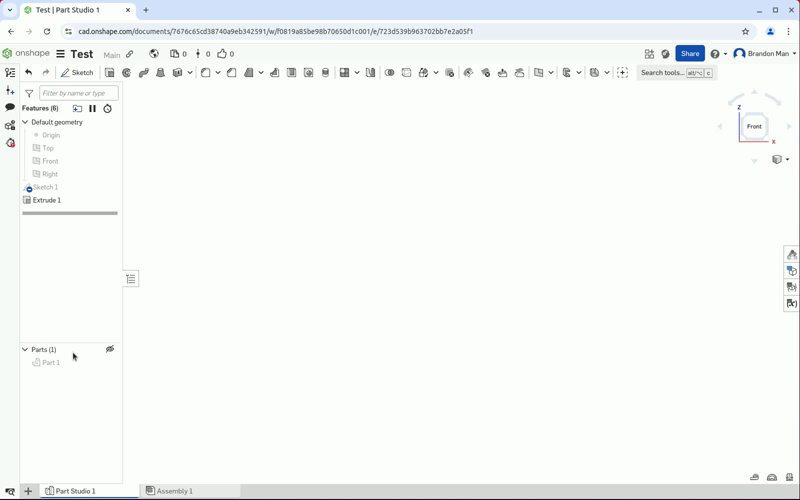
key_up(shift)
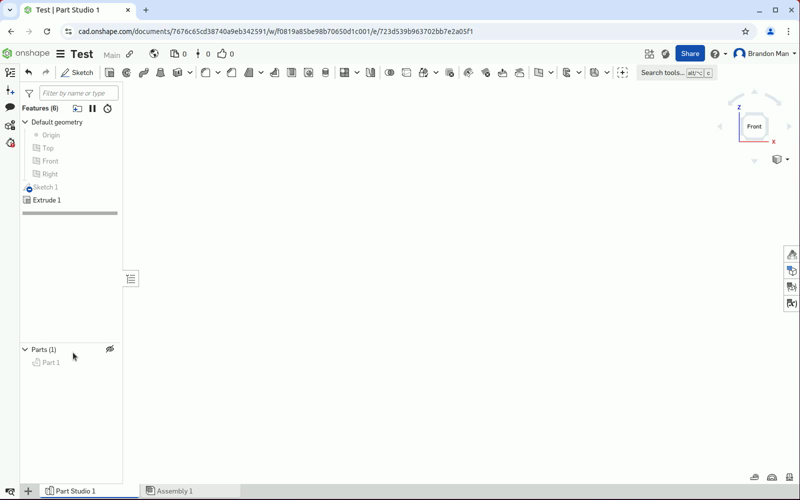
mouse_move(73, 352)
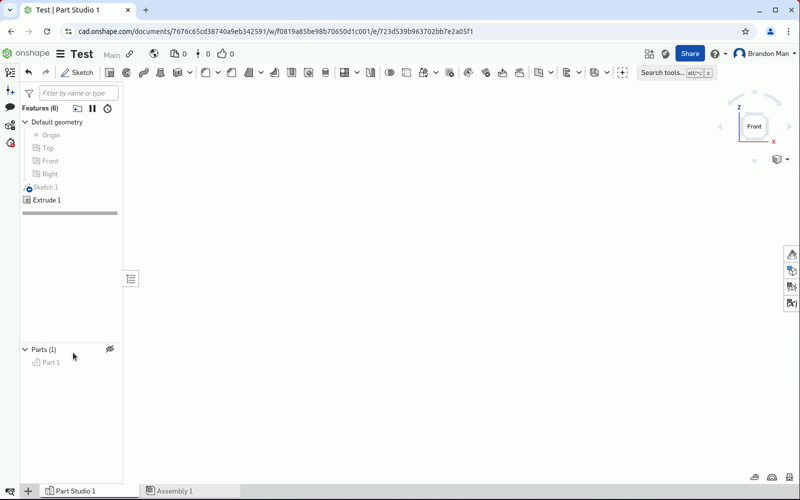
key(shift+y)
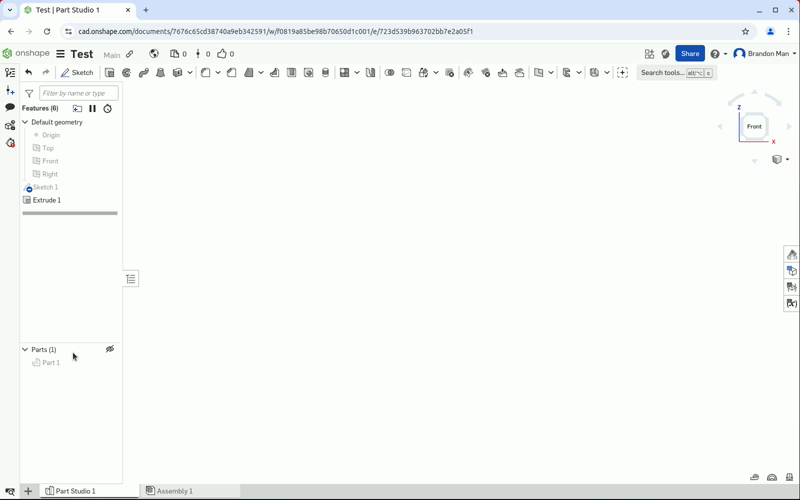
key(shift+s)
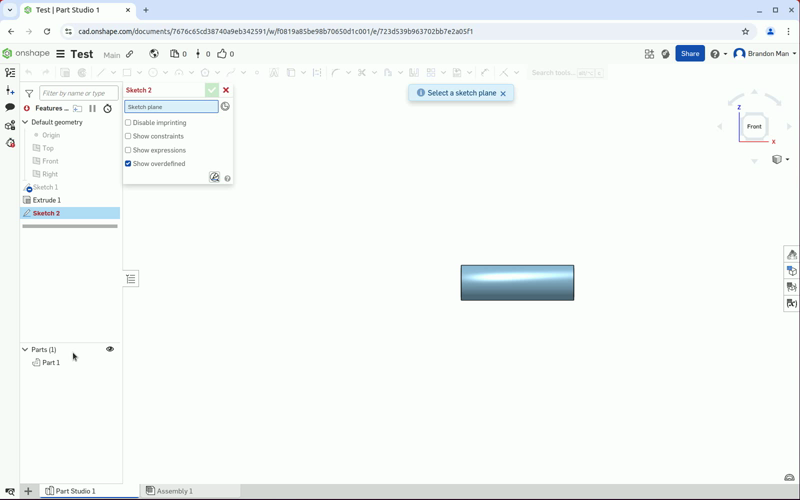
mouse_move(73, 163)
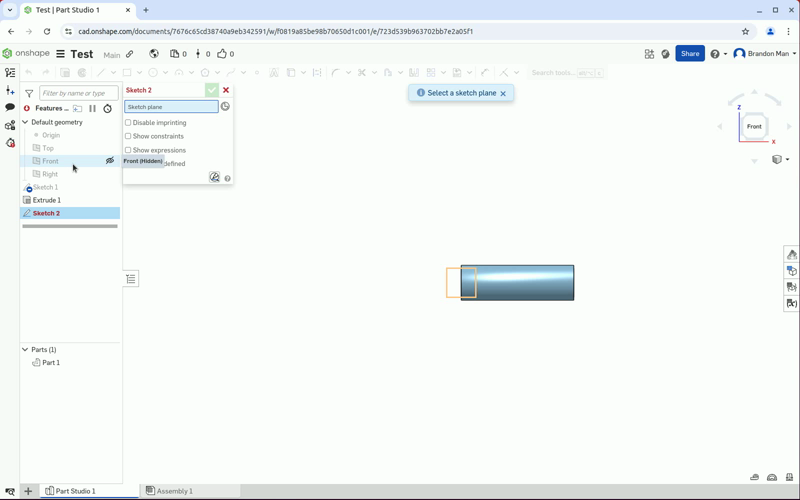
click(73, 163)
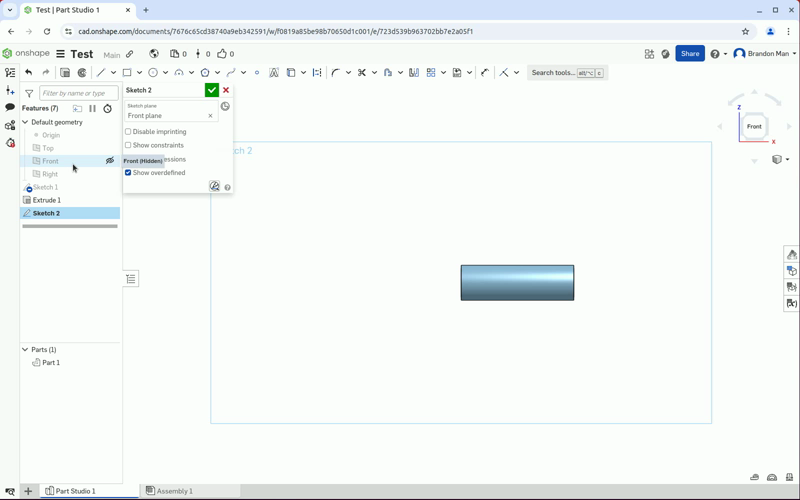
mouse_move(73, 352)
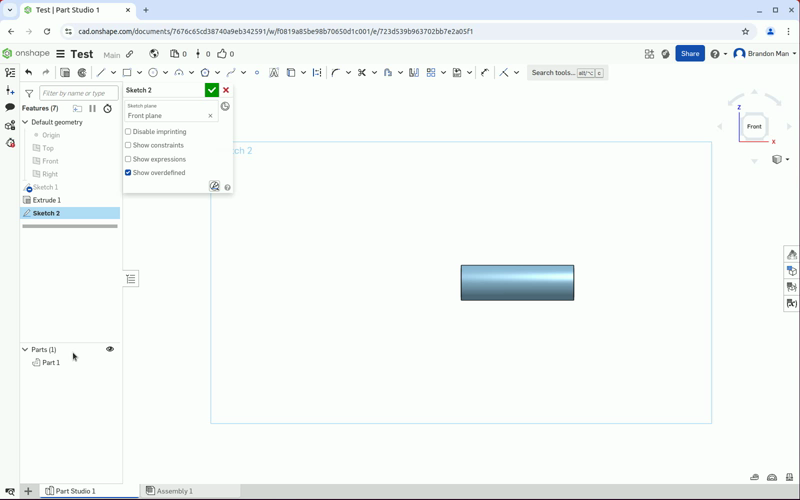
key(y)
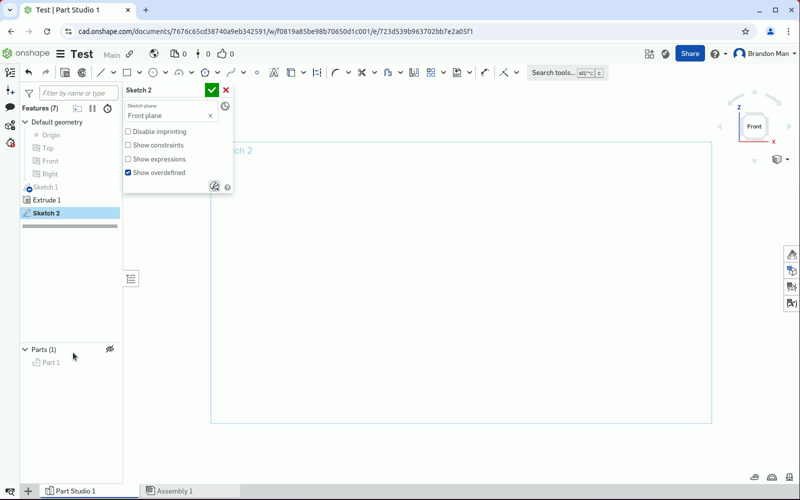
key(c)
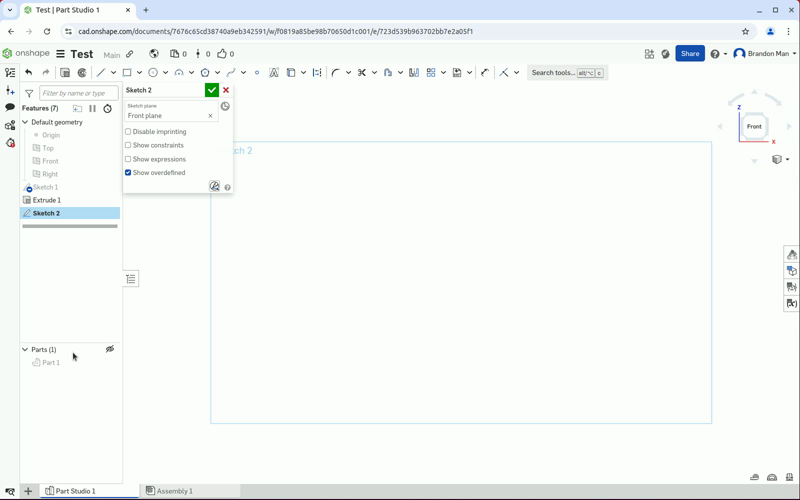
key_down(shift)
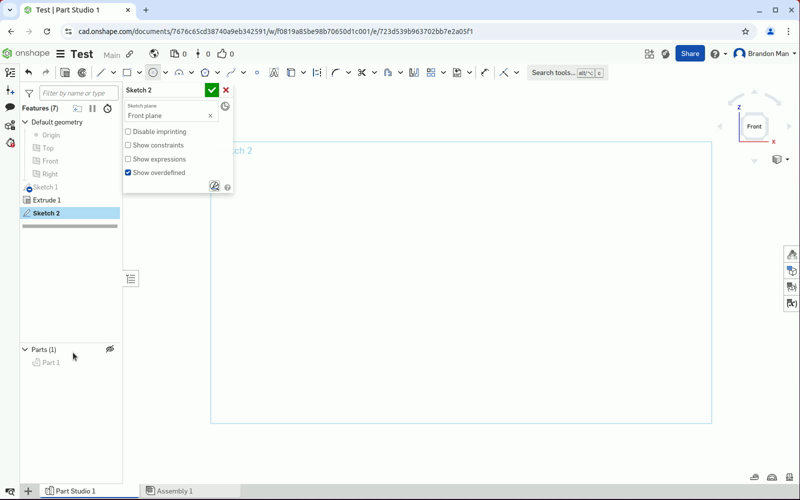
mouse_move(448, 282)
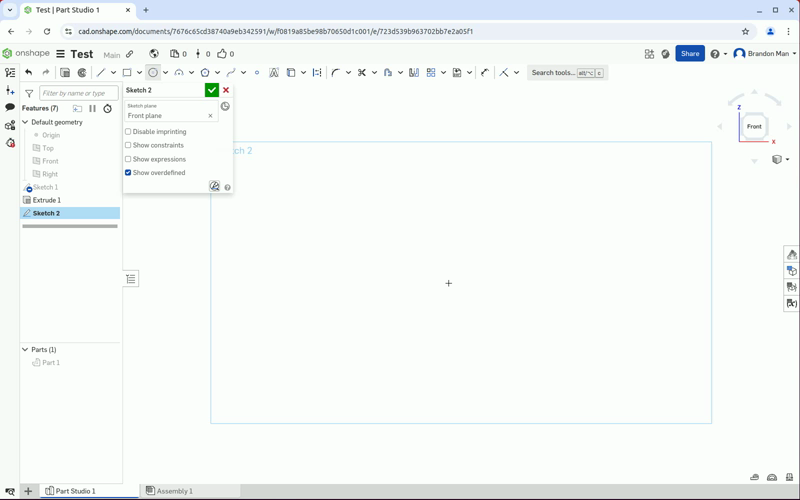
click(448, 282)
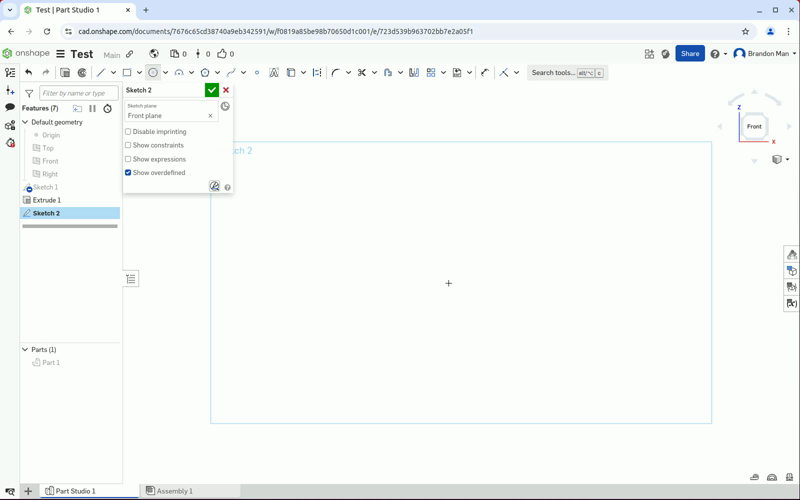
key_up(shift)
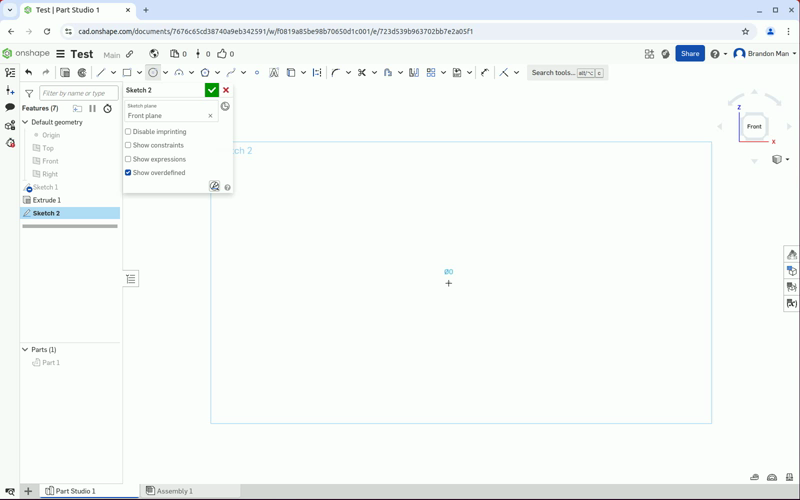
mouse_move(462, 282)
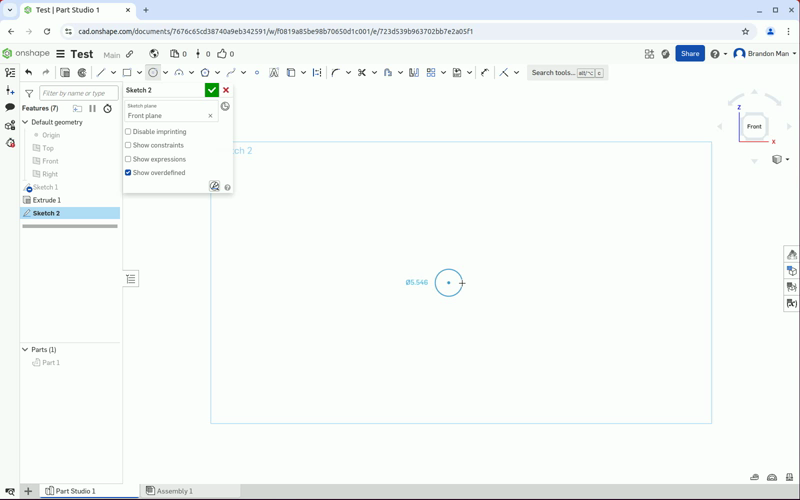
click(462, 282)
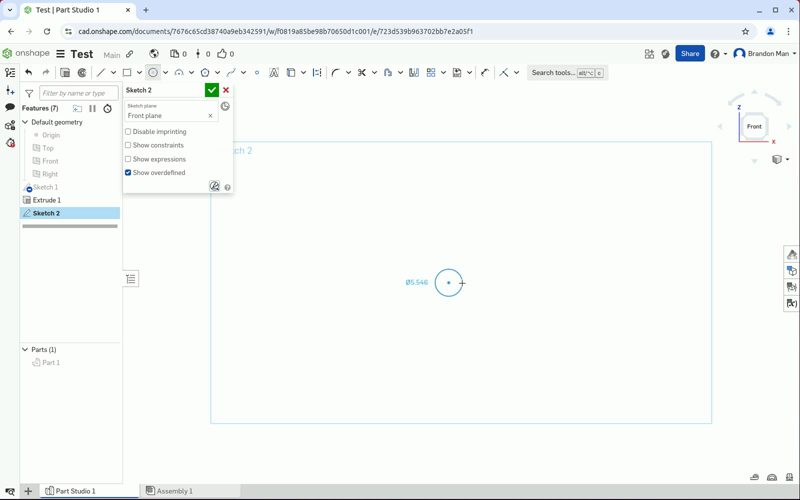
key(esc)
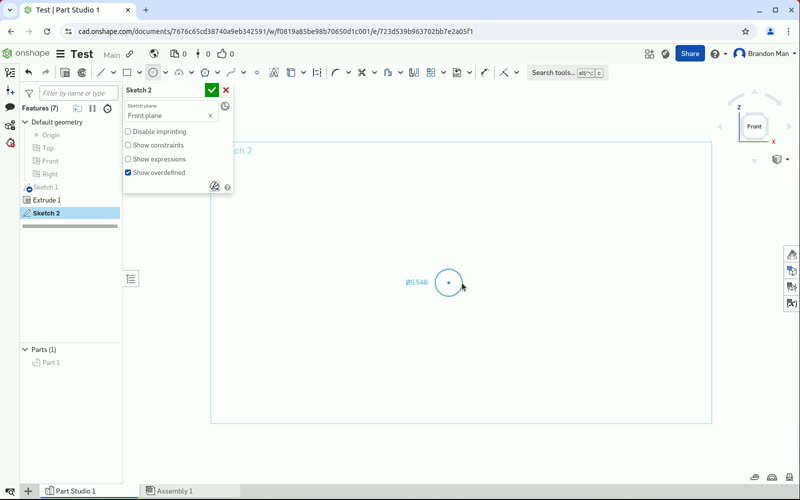
key(c)
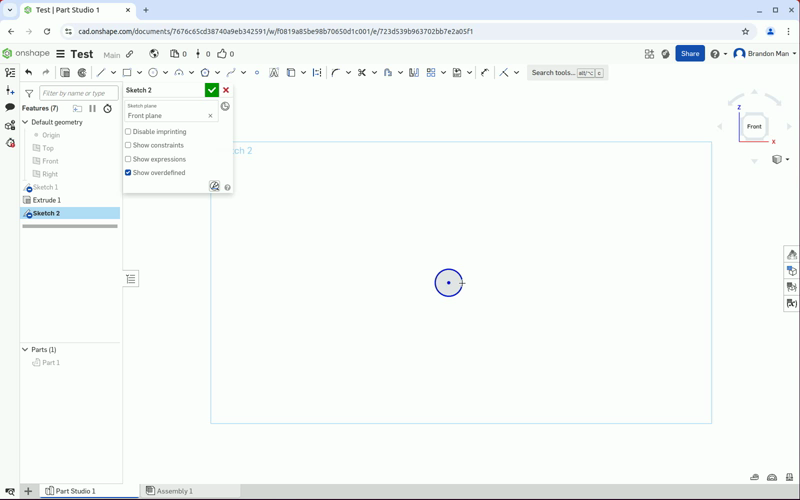
key_down(shift)
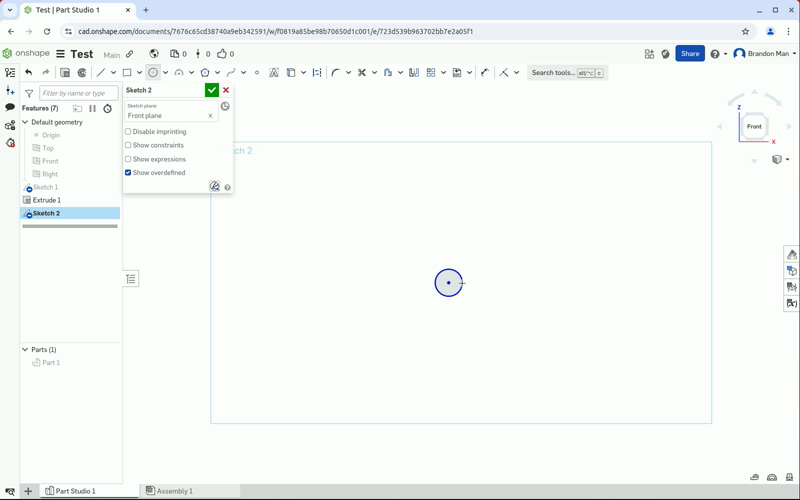
mouse_move(448, 282)
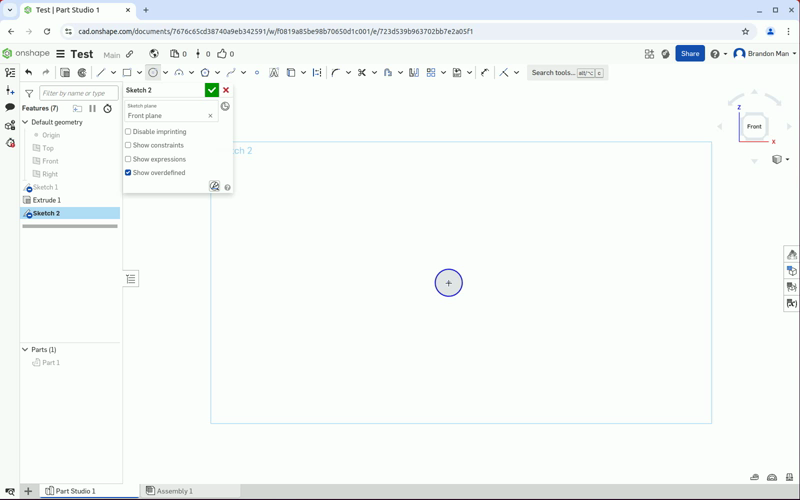
click(448, 282)
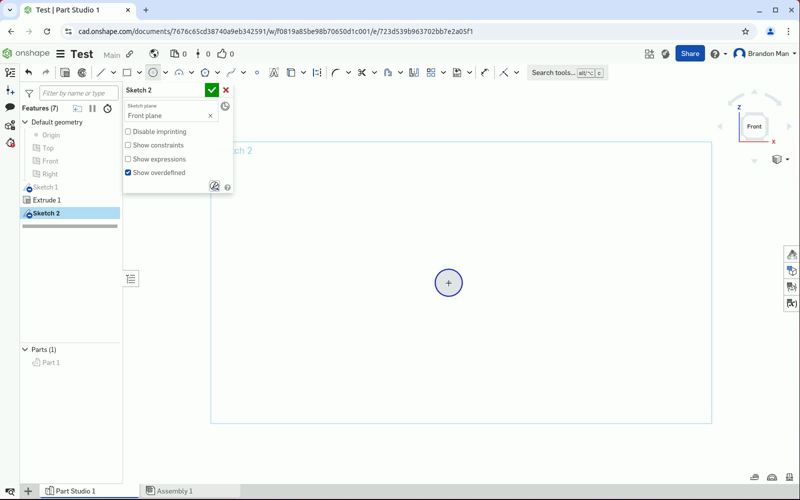
key_up(shift)
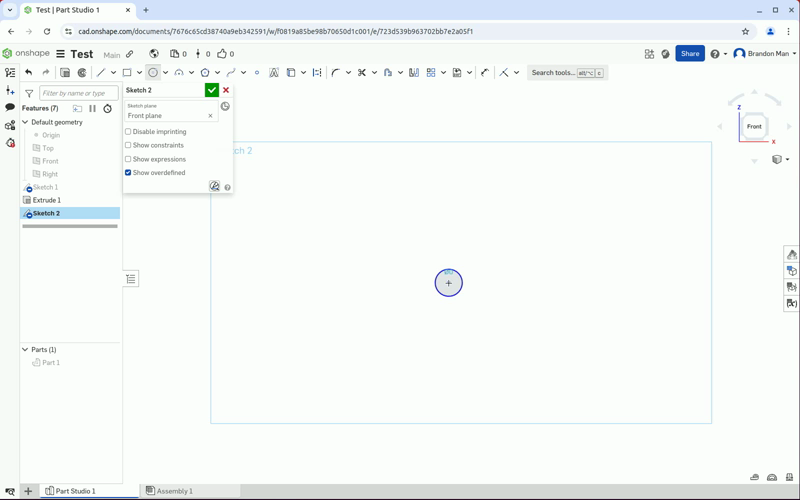
mouse_move(455, 282)
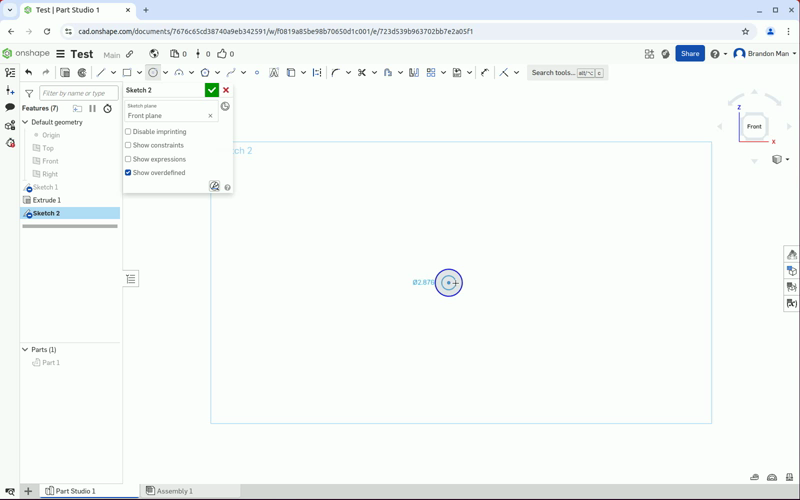
click(455, 282)
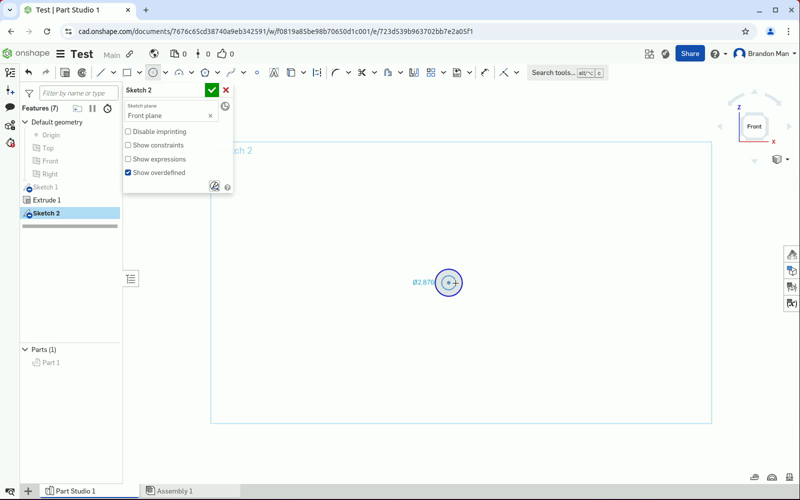
key(esc)
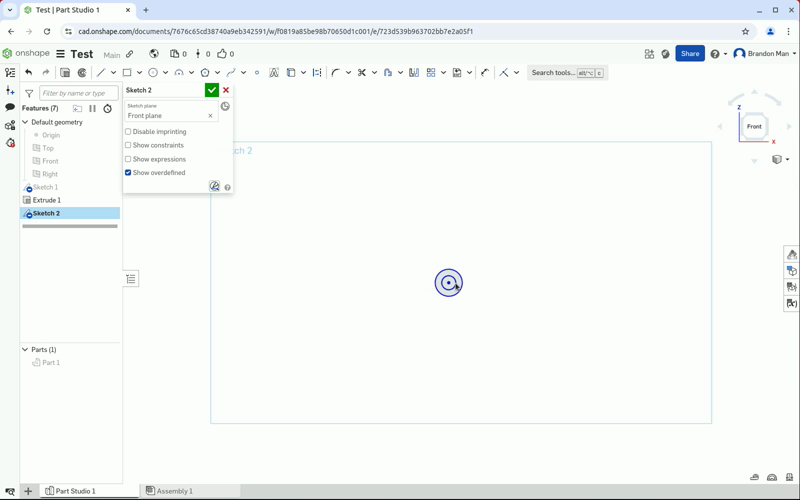
mouse_move(457, 290)
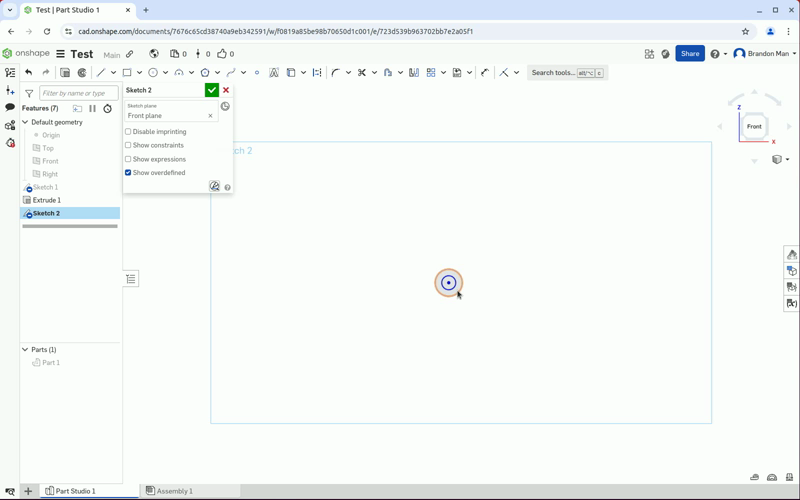
scroll(6)
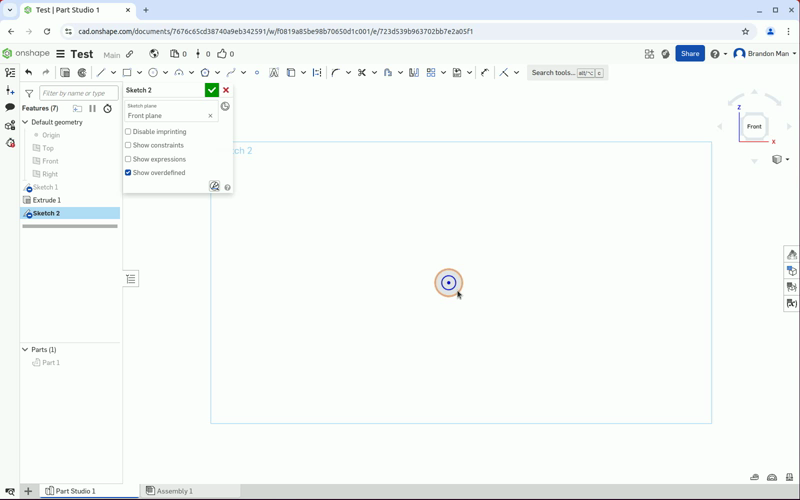
scroll(6)
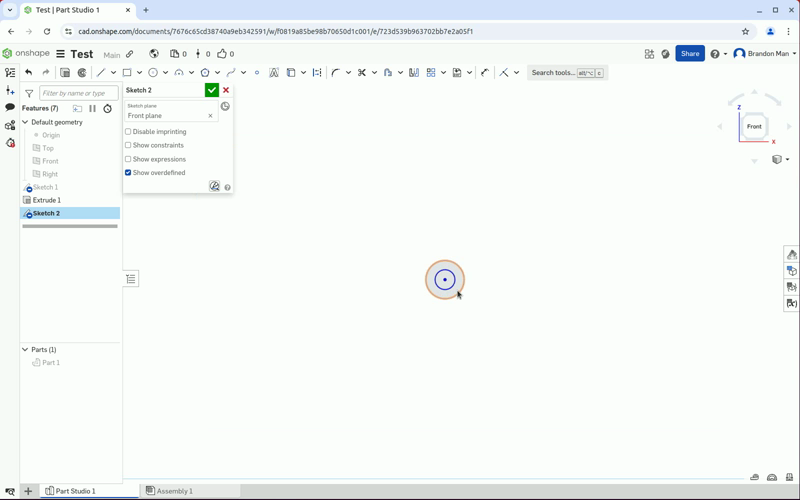
scroll(6)
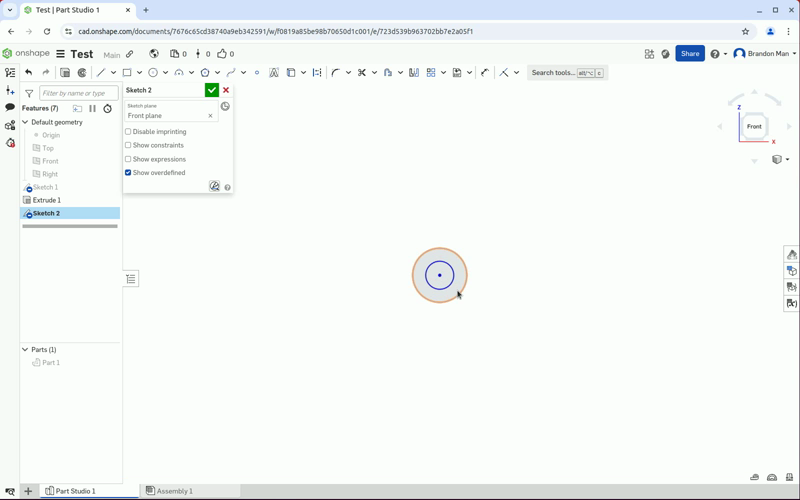
scroll(6)
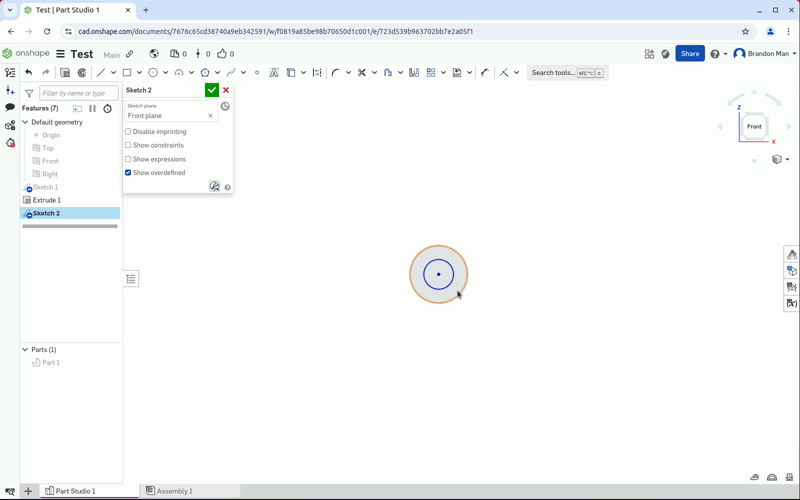
scroll(6)
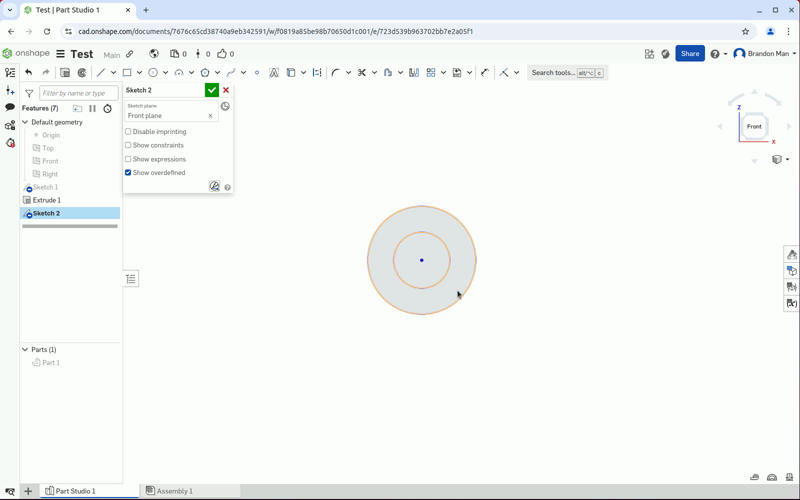
scroll(6)
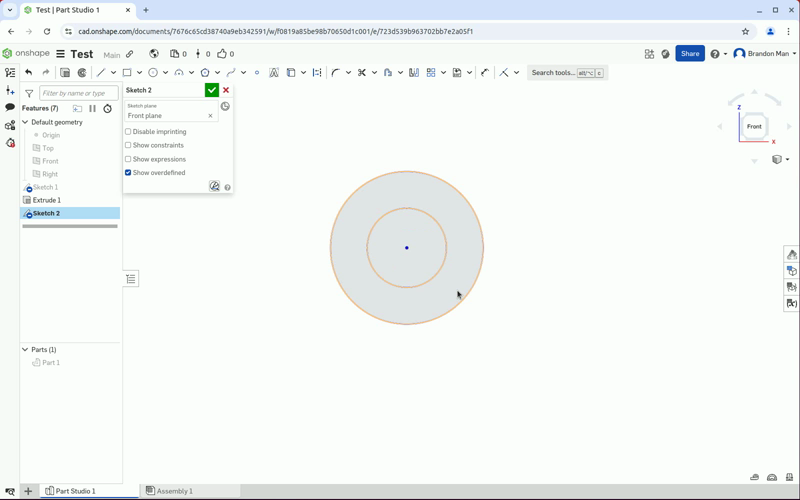
scroll(6)
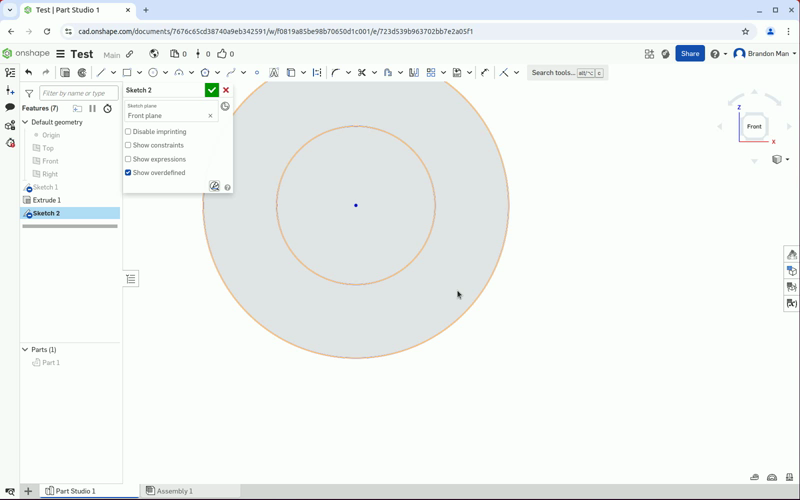
click(457, 290)
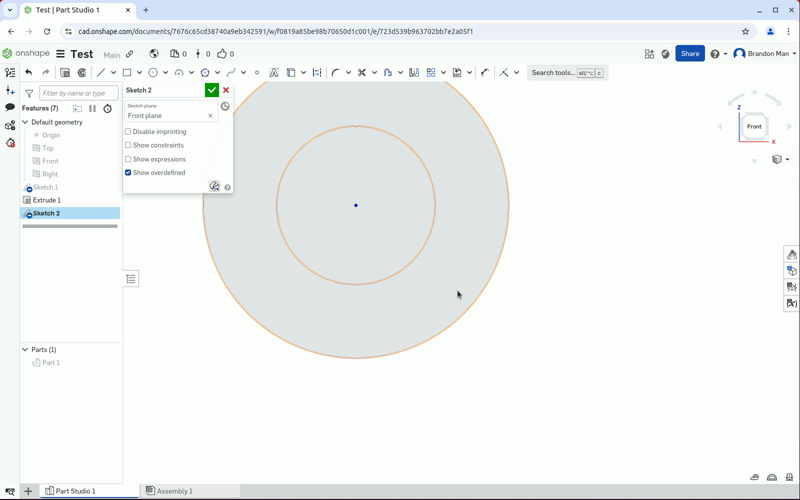
scroll(-6)
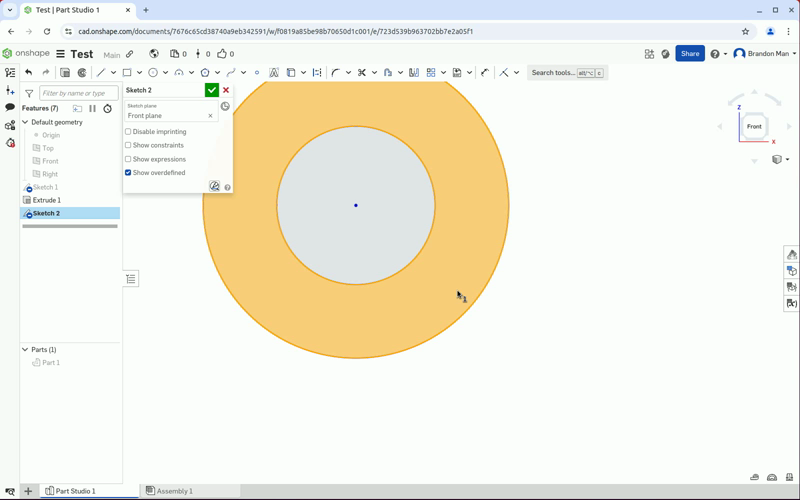
scroll(-6)
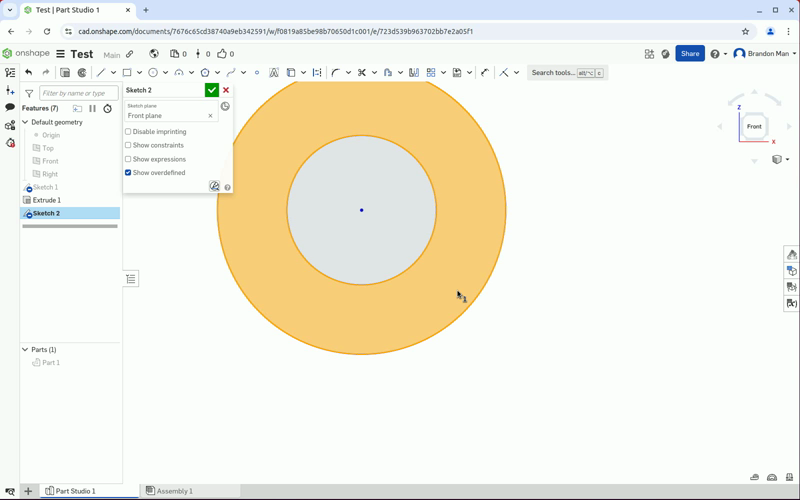
scroll(-6)
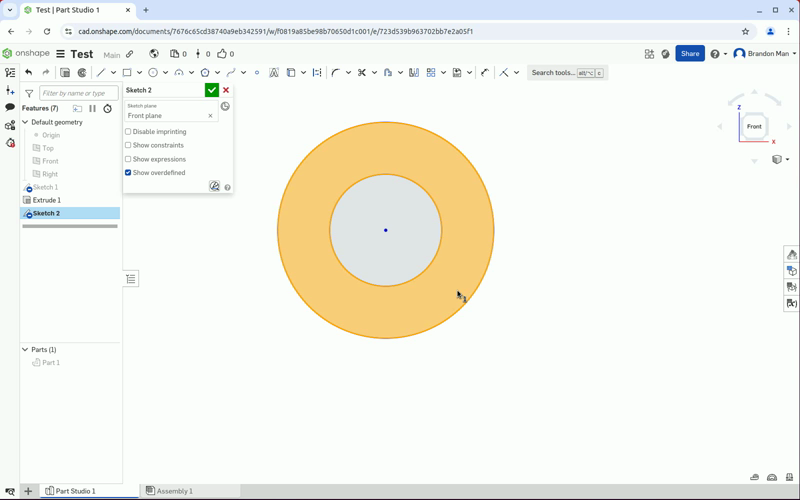
scroll(-6)
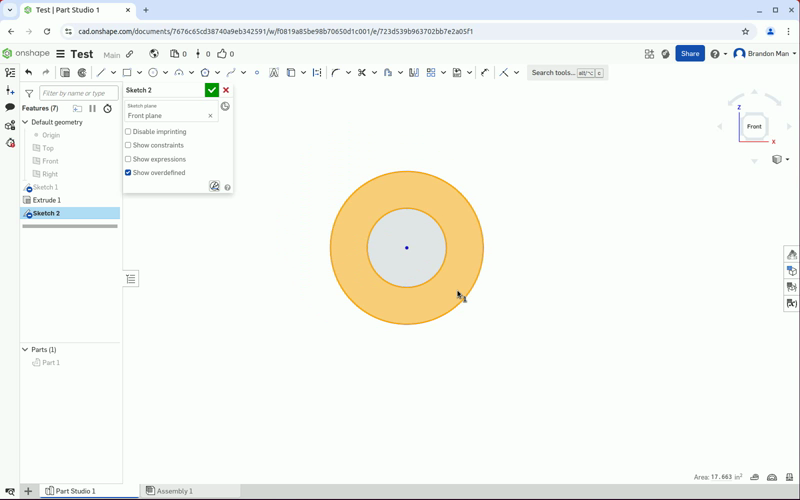
scroll(-6)
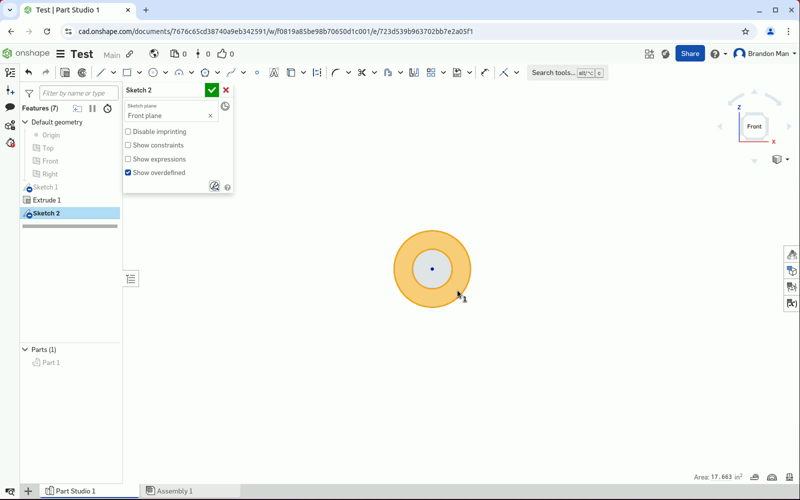
scroll(-6)
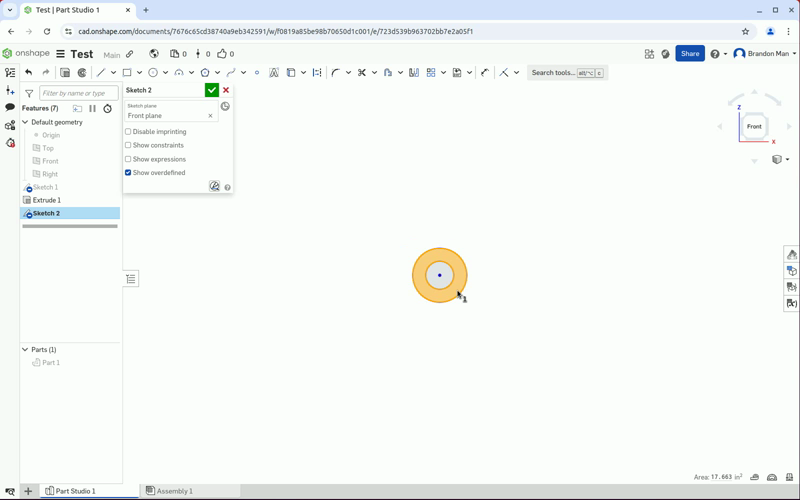
scroll(-6)
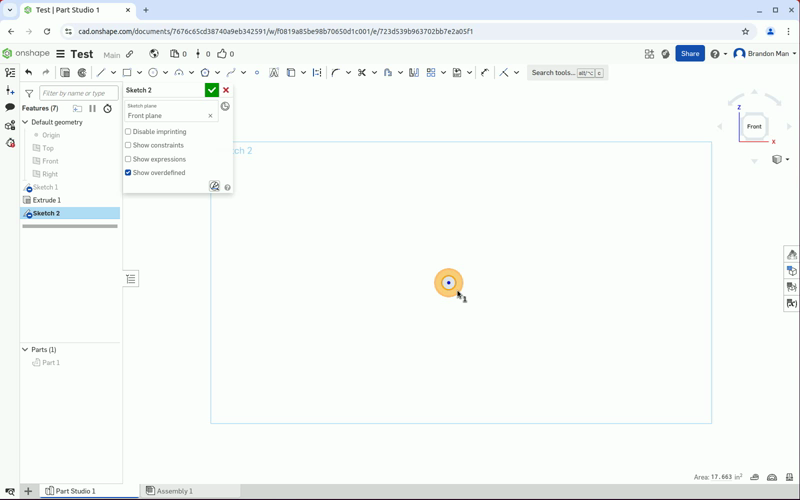
mouse_move(73, 352)
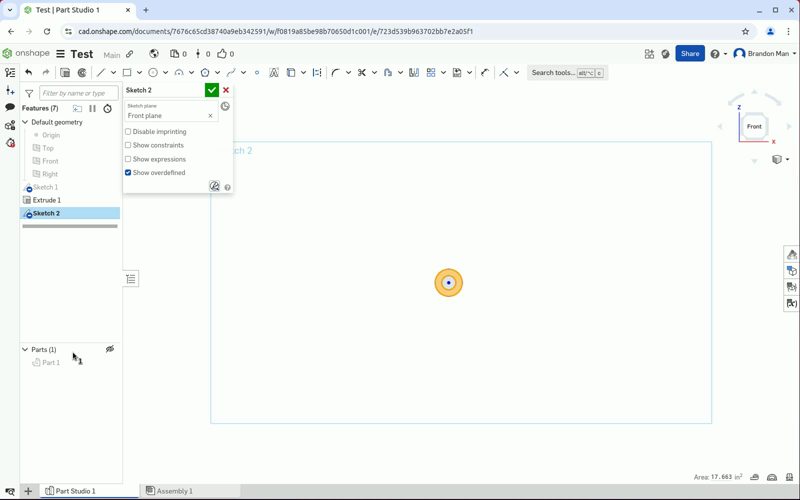
key(shift+y)
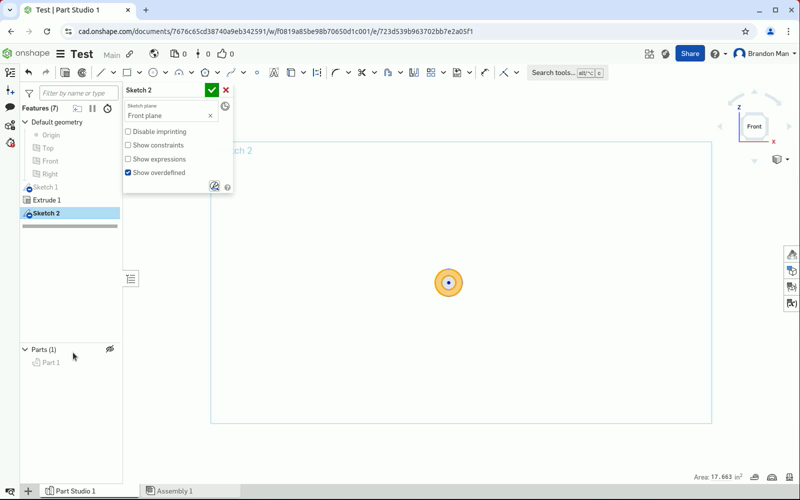
key(shift+e)
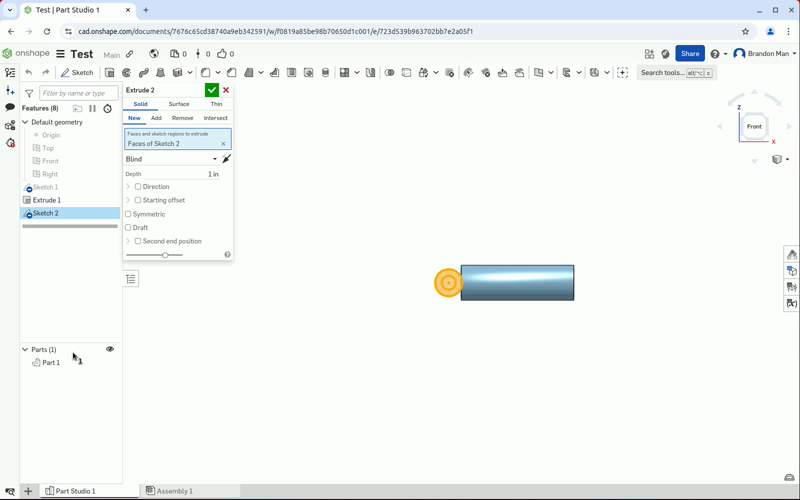
mouse_move(143, 106)
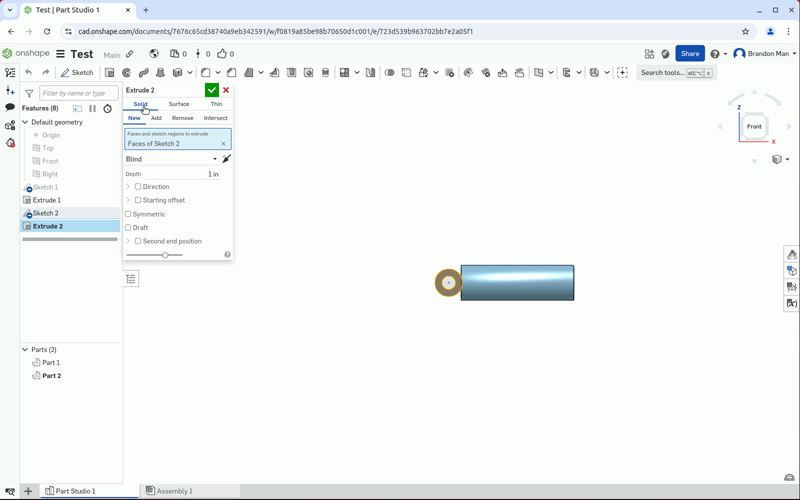
click(143, 106)
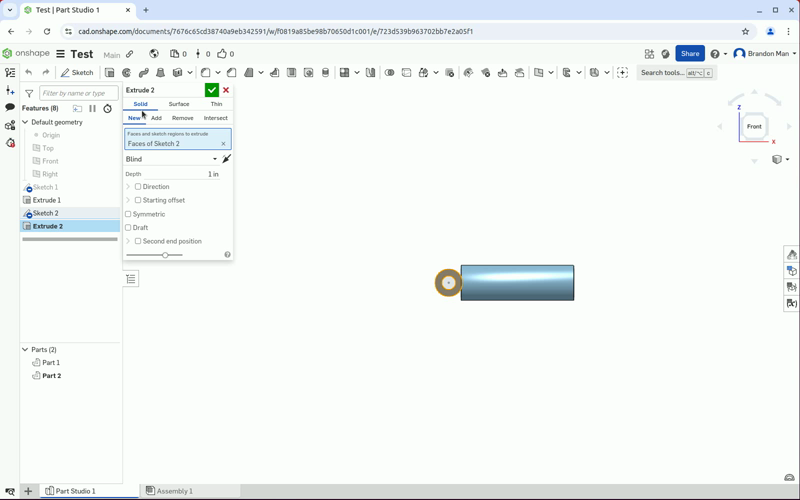
mouse_move(137, 120)
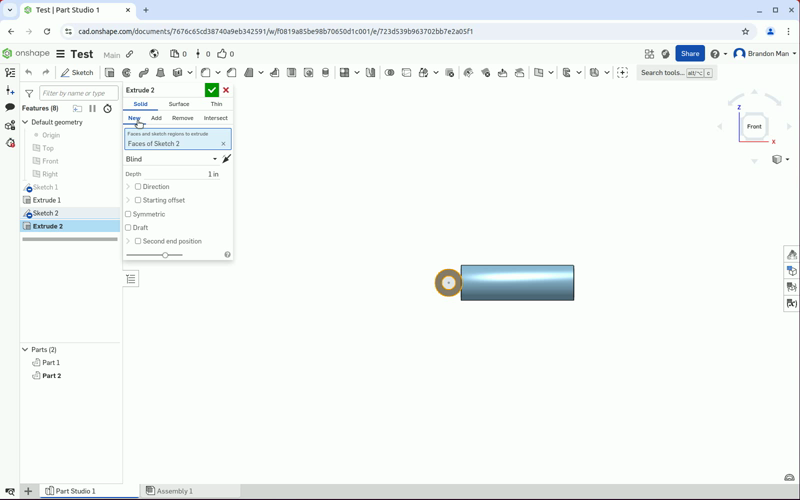
click(137, 120)
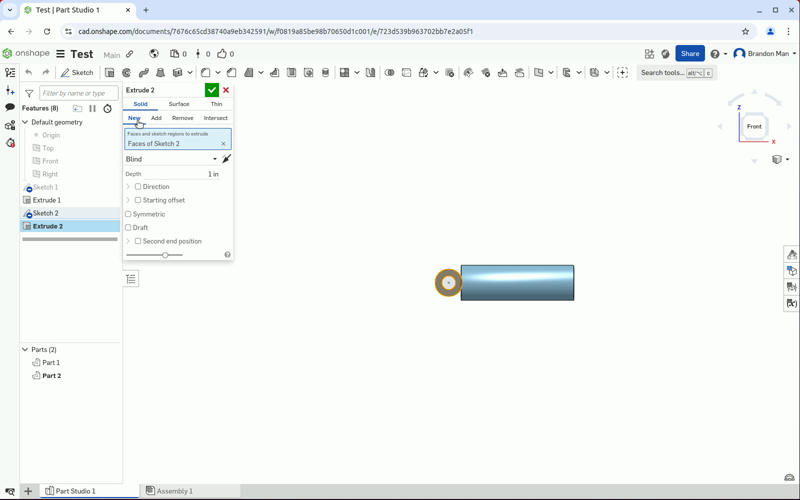
key(tab, 4)
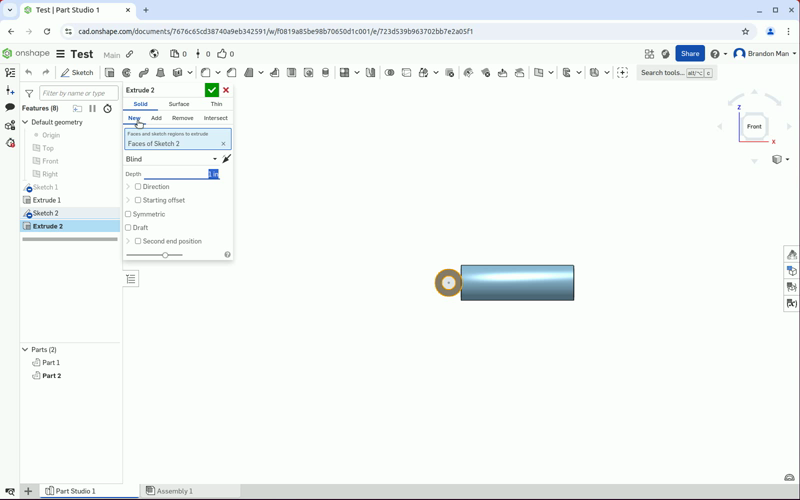
text(5.778)
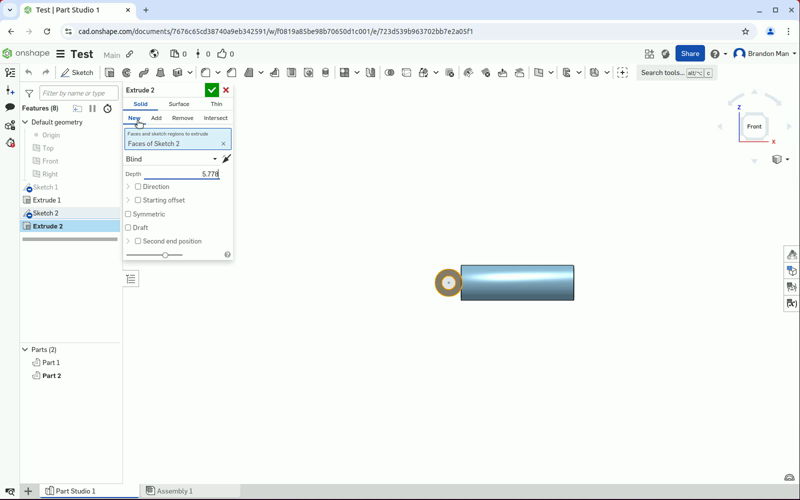
key(tab, 3)
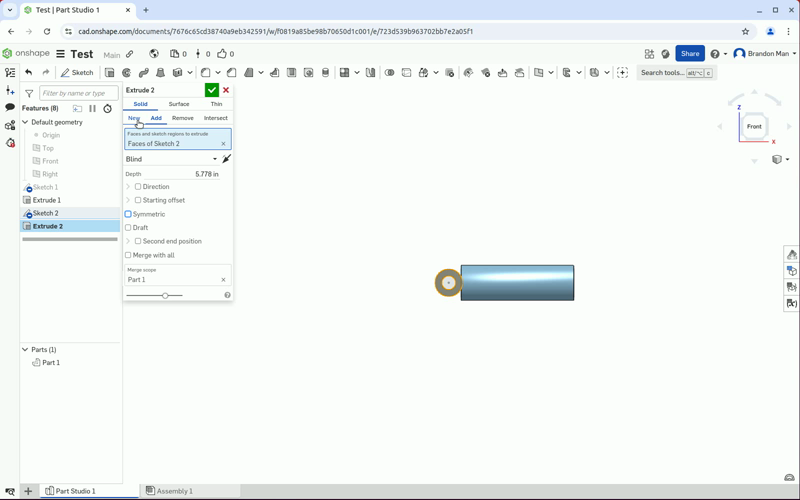
key(space)
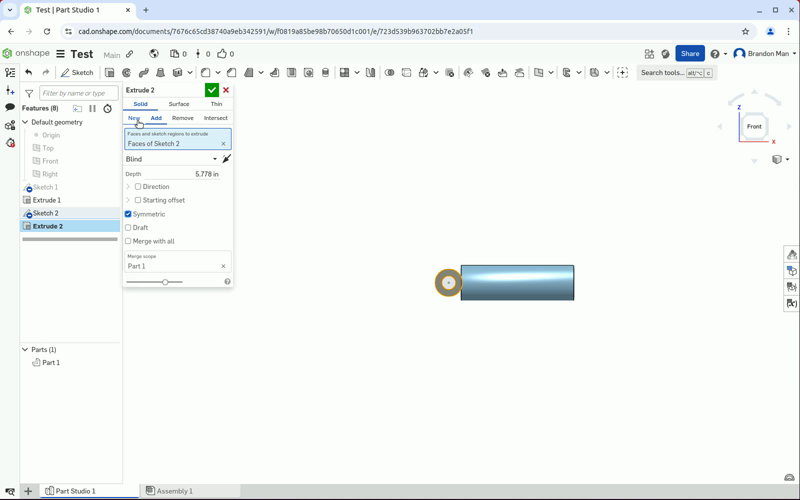
key(enter)
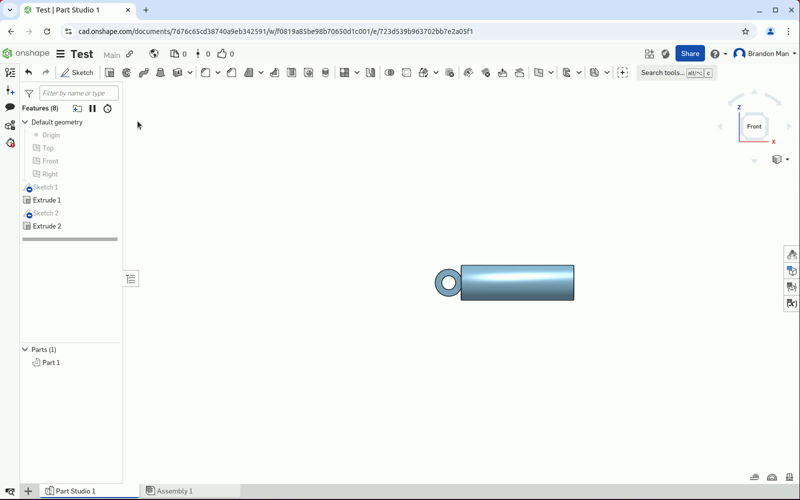
key(shift+h)
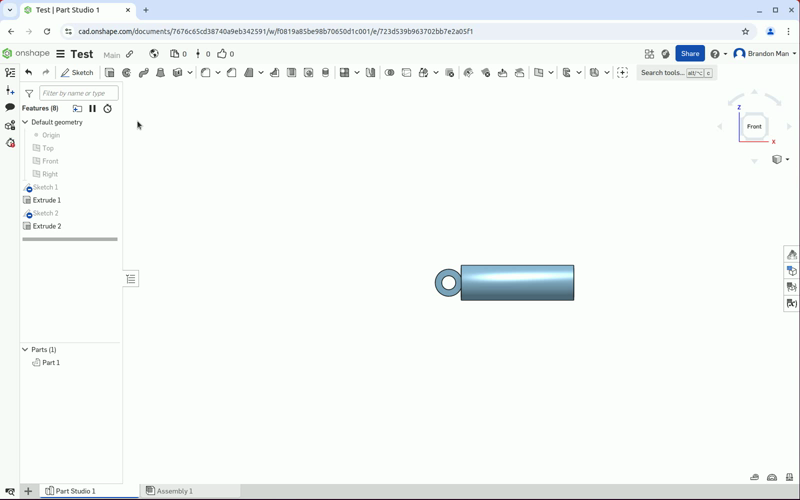
key(shift+h)
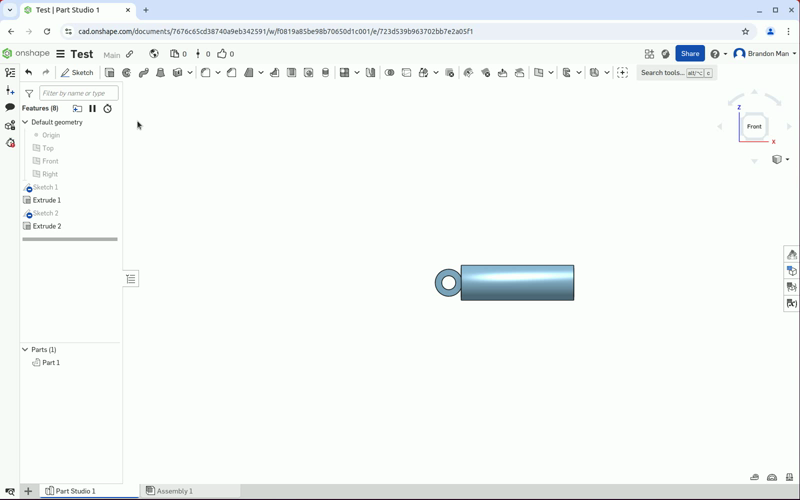
mouse_move(73, 189)
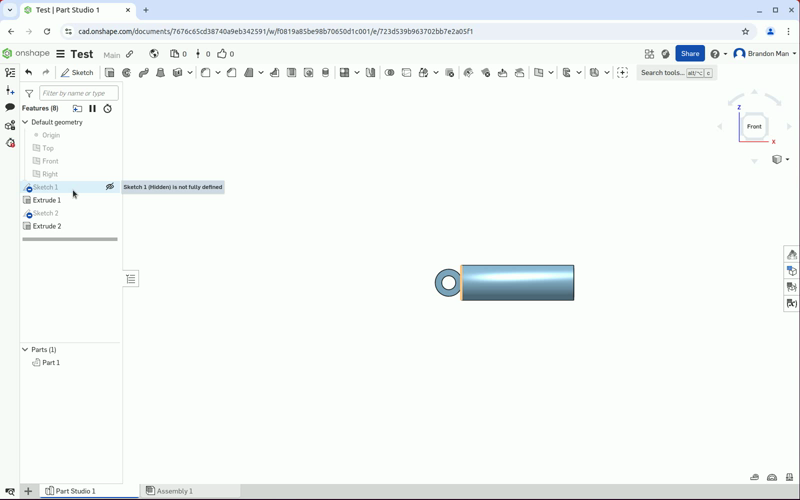
click(73, 189)
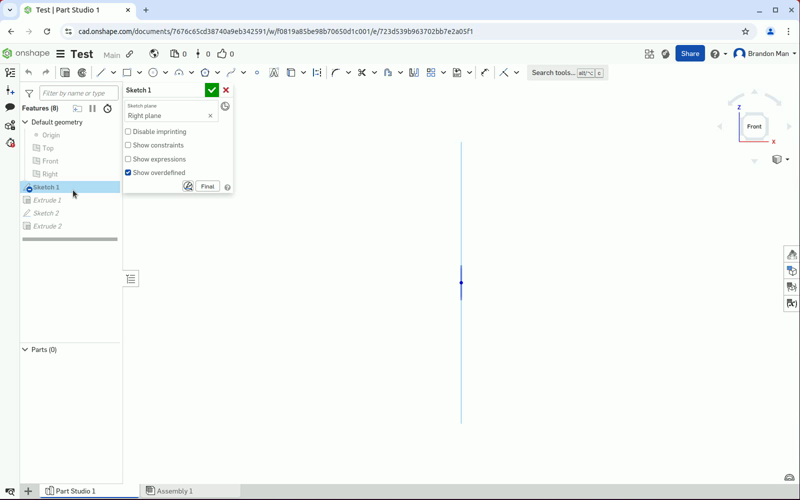
mouse_move(229, 92)
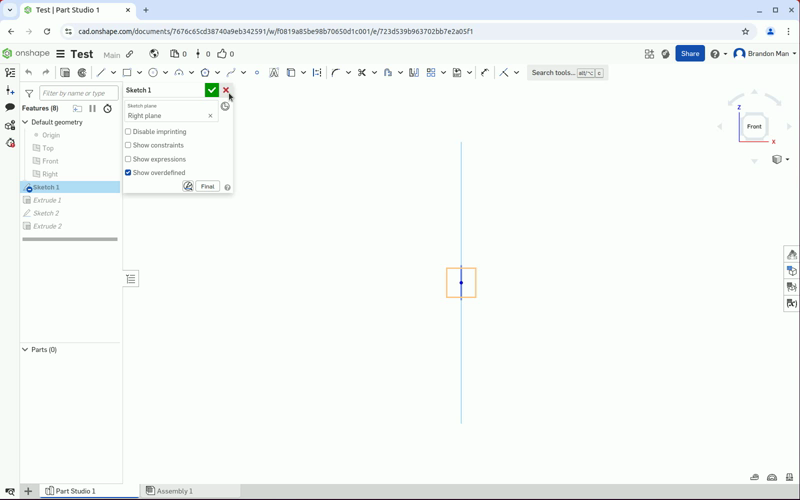
click(229, 92)
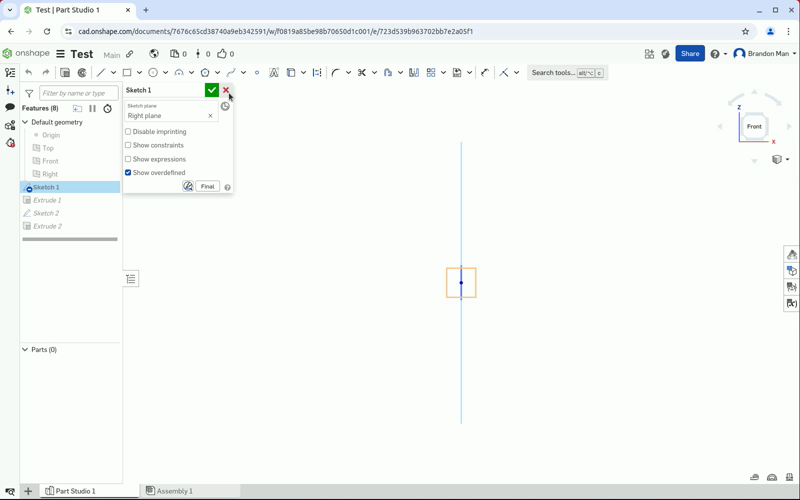
key(shift+s)
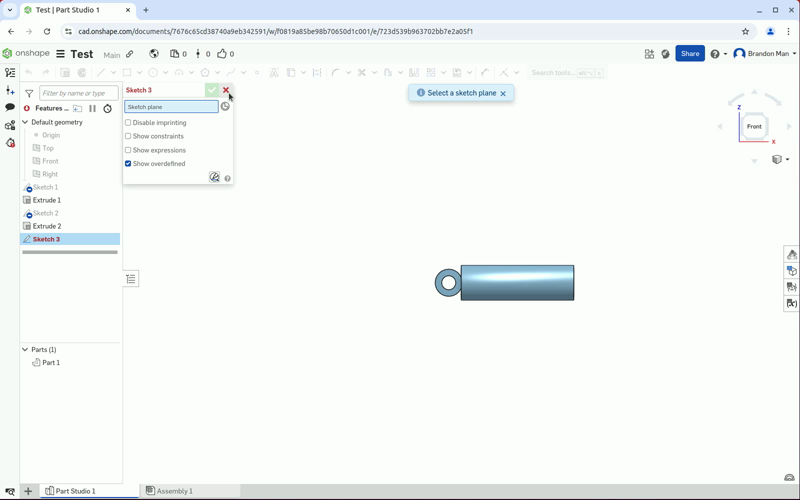
mouse_move(73, 163)
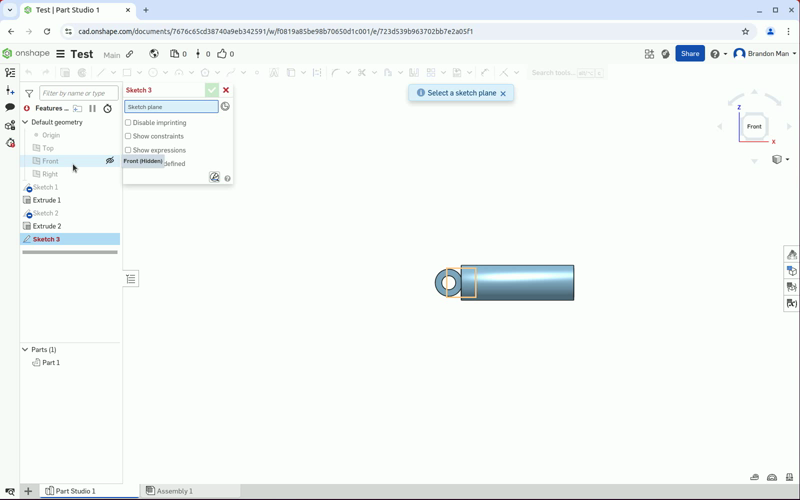
click(73, 163)
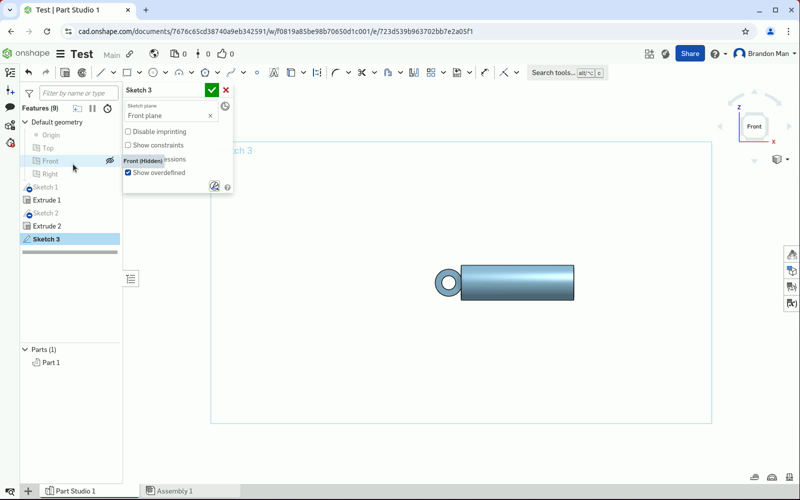
mouse_move(73, 352)
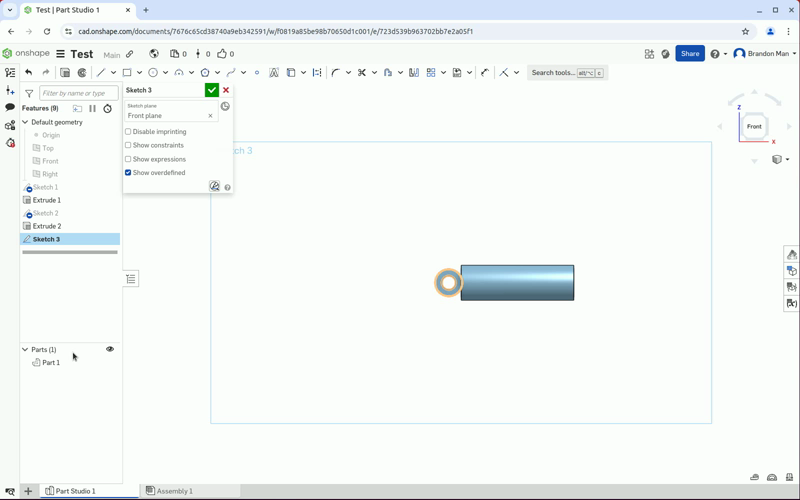
key(y)
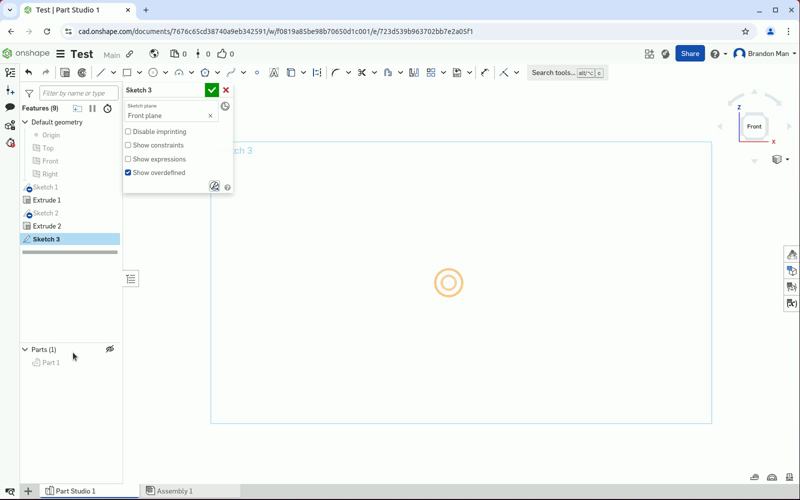
key(c)
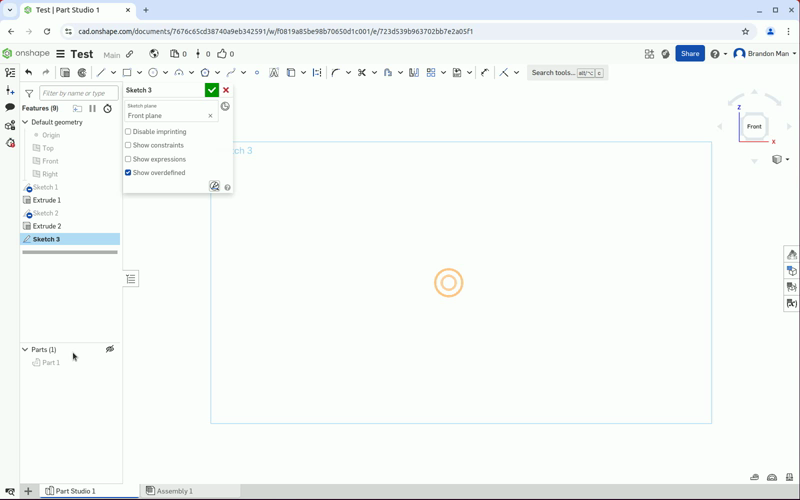
key_down(shift)
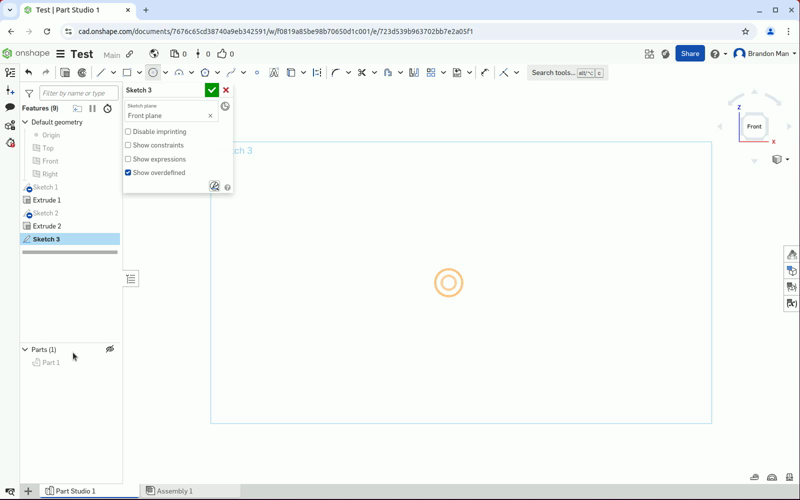
mouse_move(448, 282)
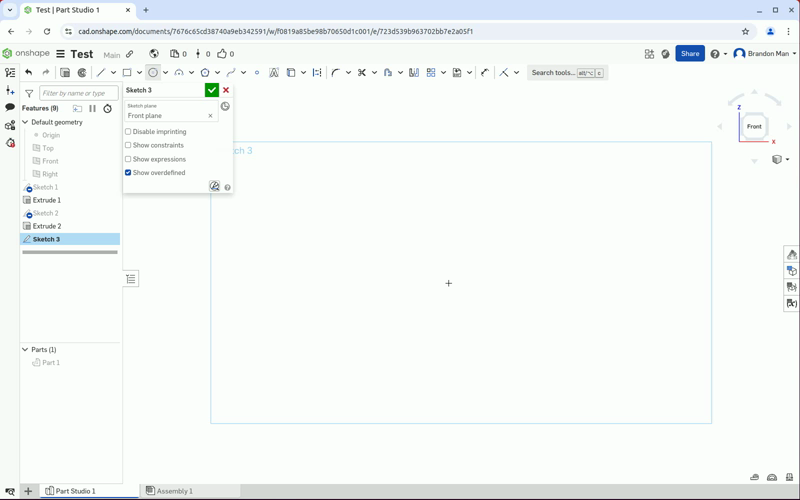
click(448, 282)
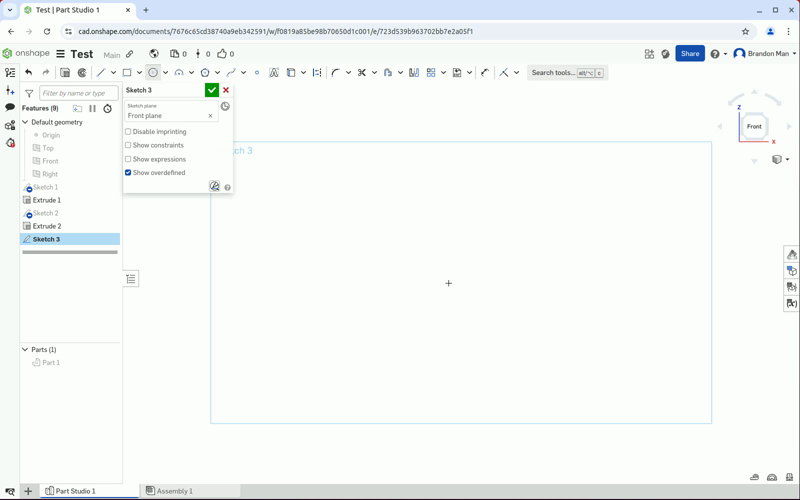
key_up(shift)
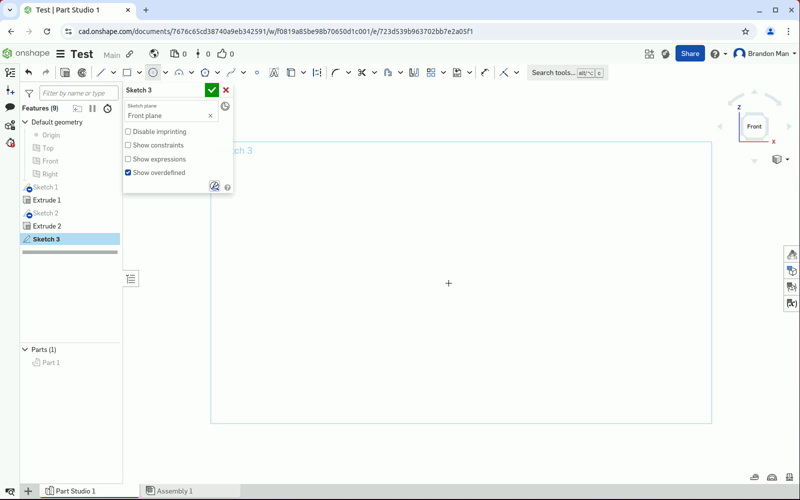
mouse_move(456, 282)
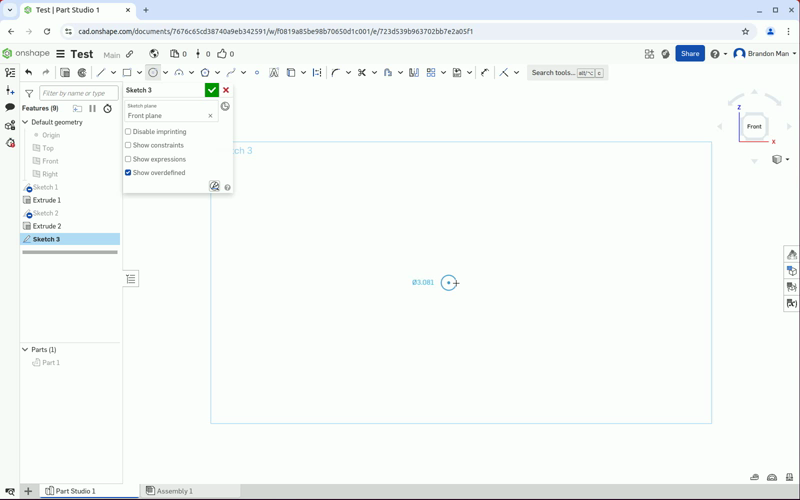
click(456, 282)
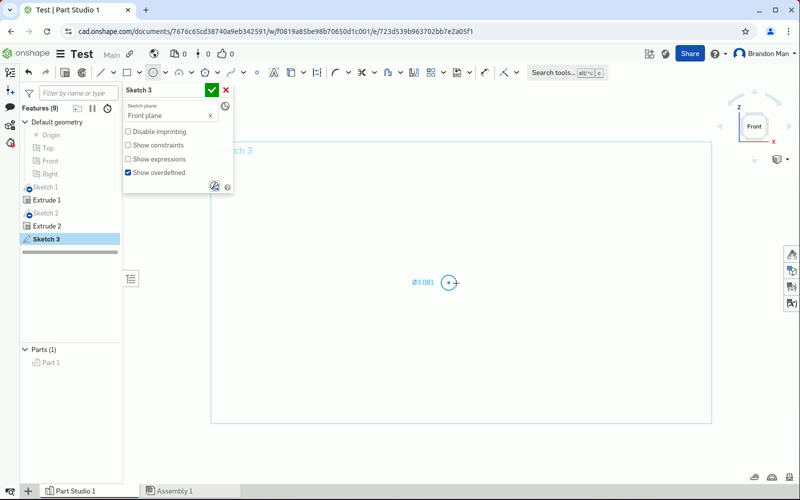
key(esc)
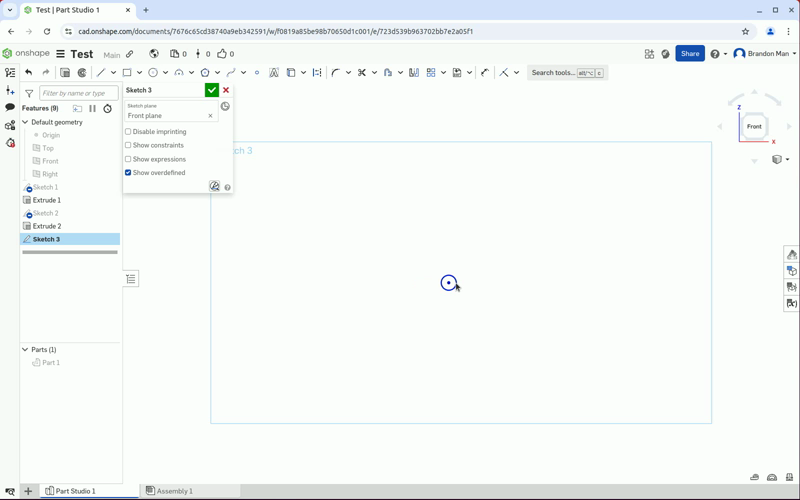
key(c)
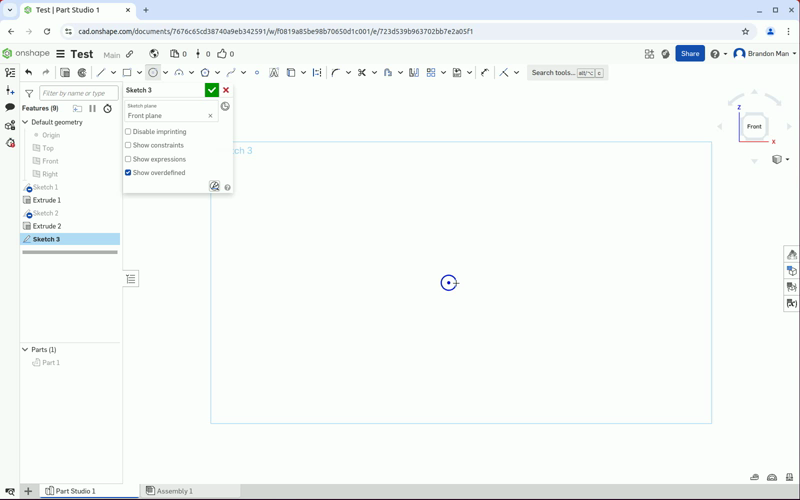
key_down(shift)
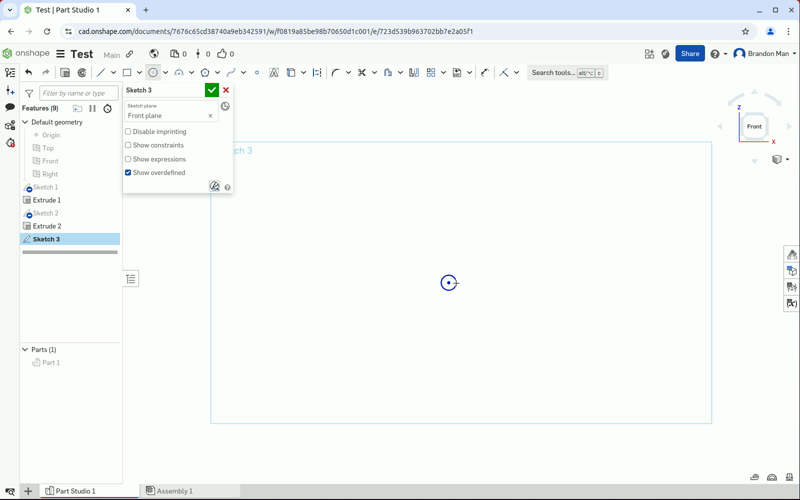
mouse_move(448, 282)
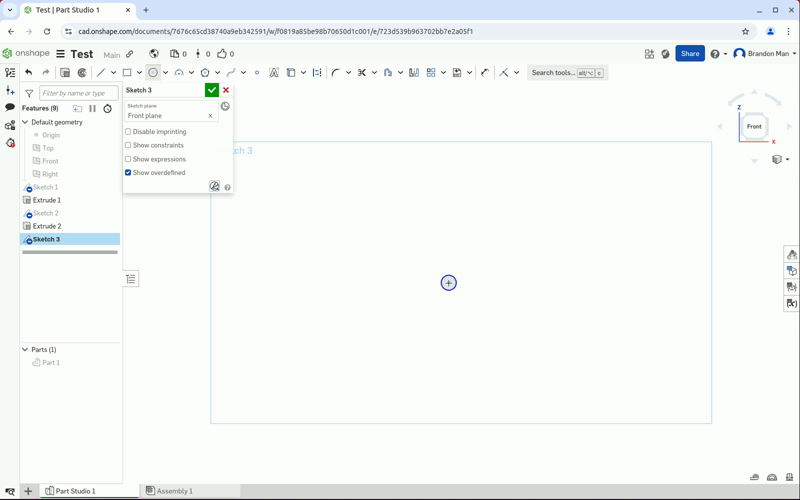
click(448, 282)
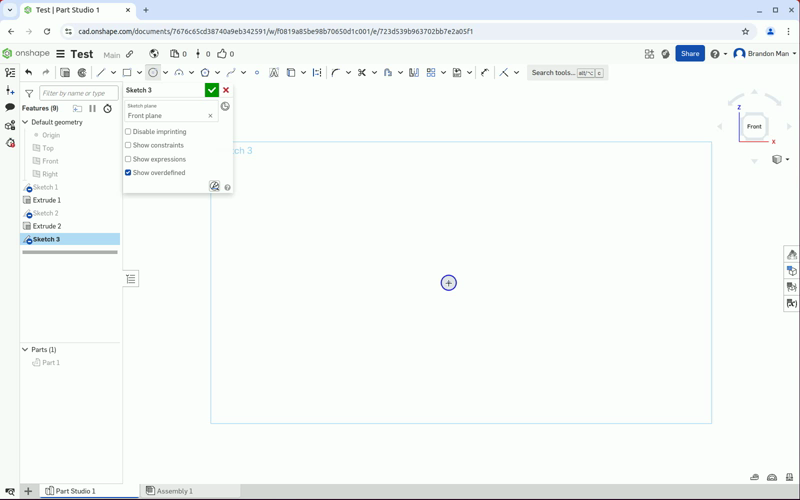
key_up(shift)
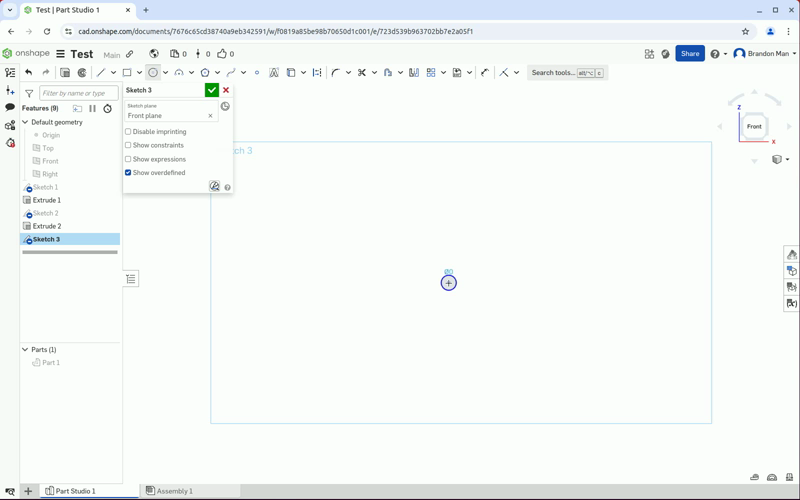
mouse_move(455, 282)
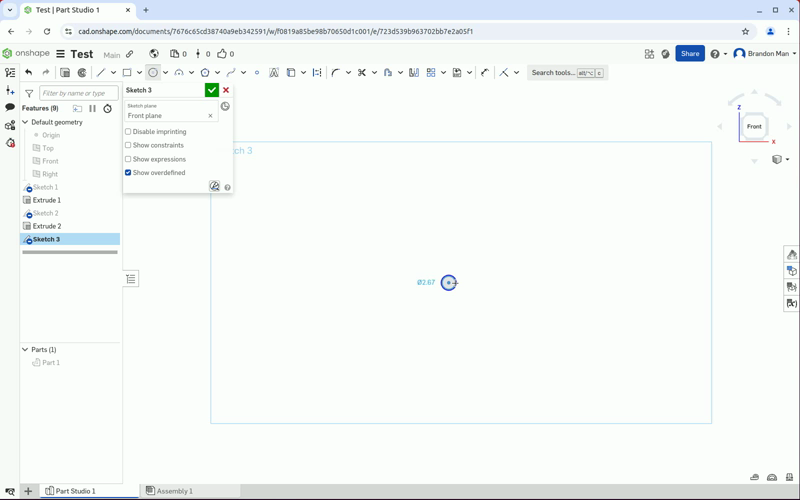
scroll(6)
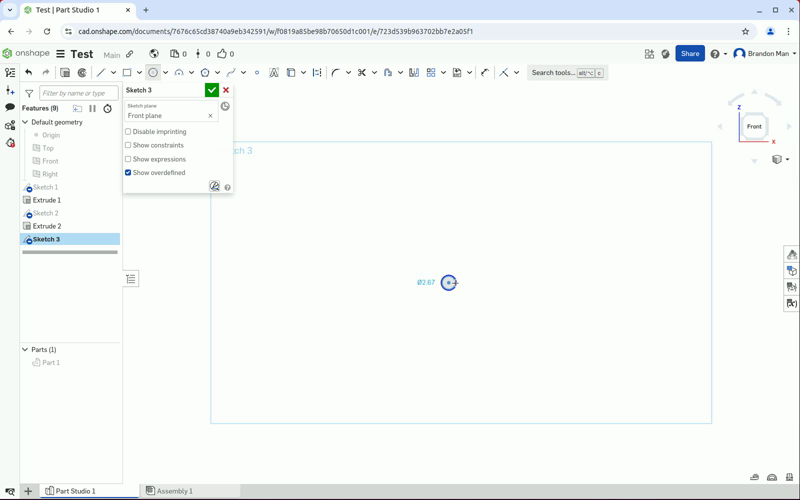
scroll(6)
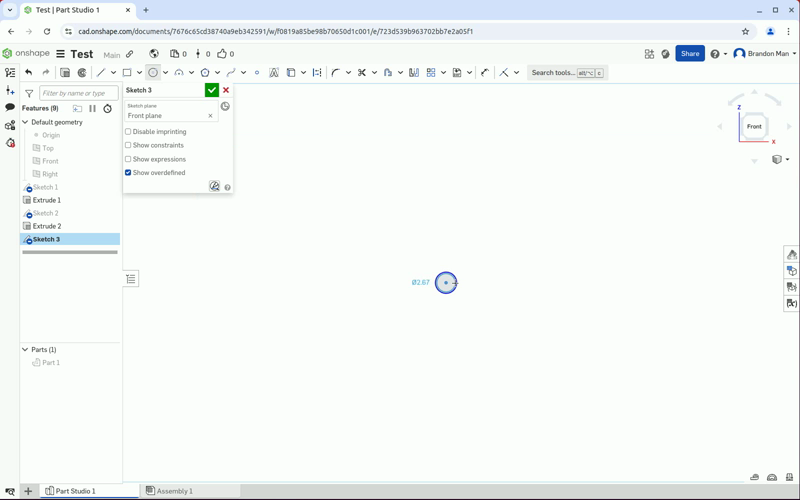
scroll(6)
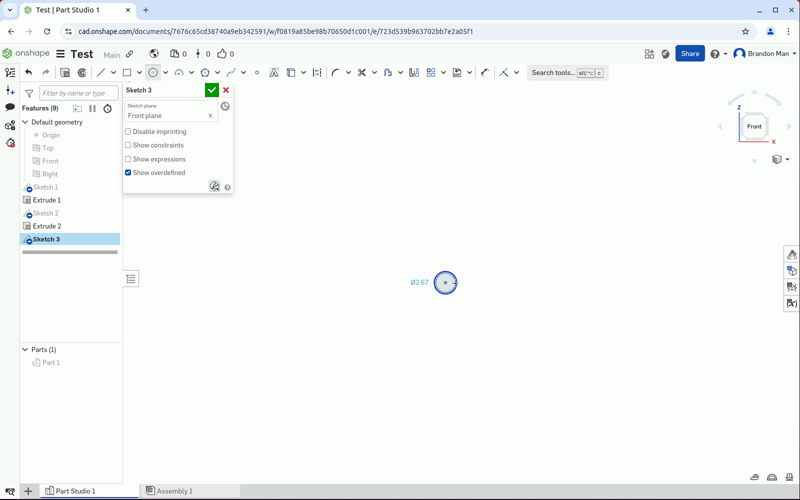
scroll(6)
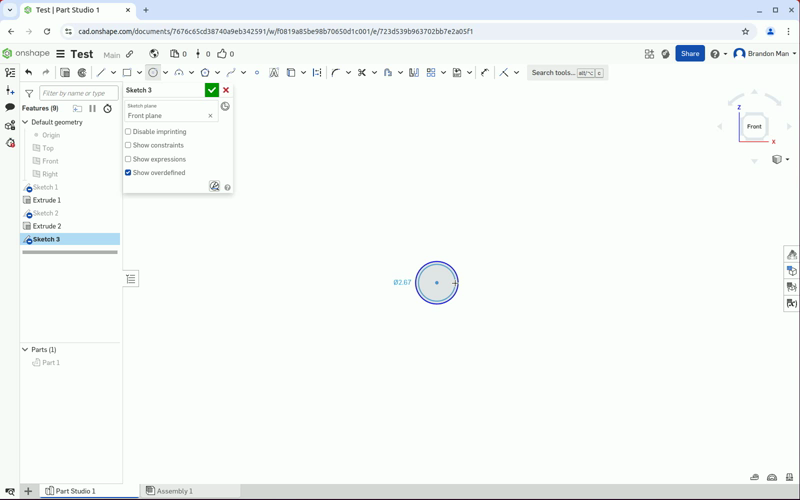
scroll(6)
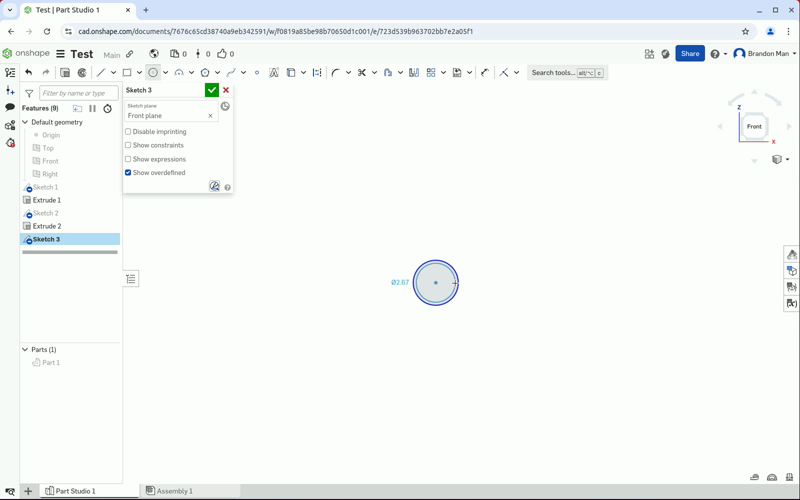
scroll(6)
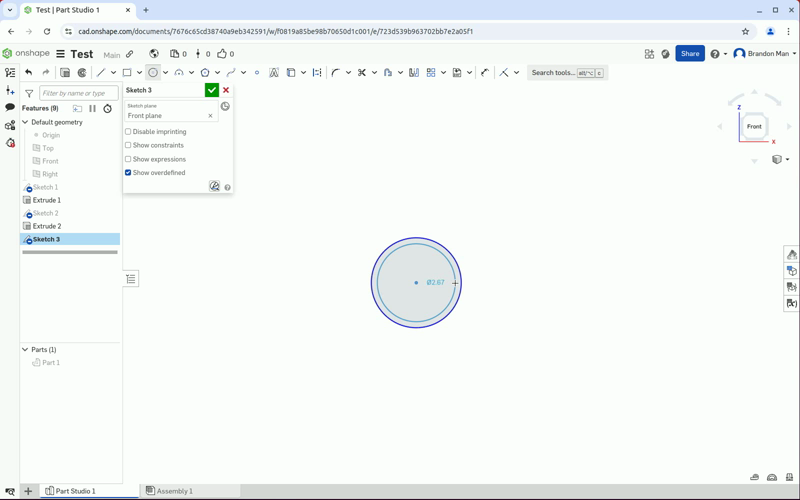
scroll(6)
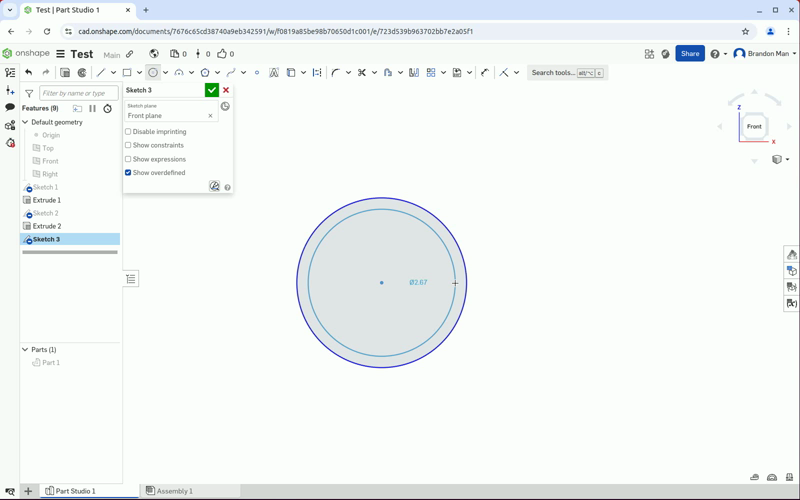
click(455, 282)
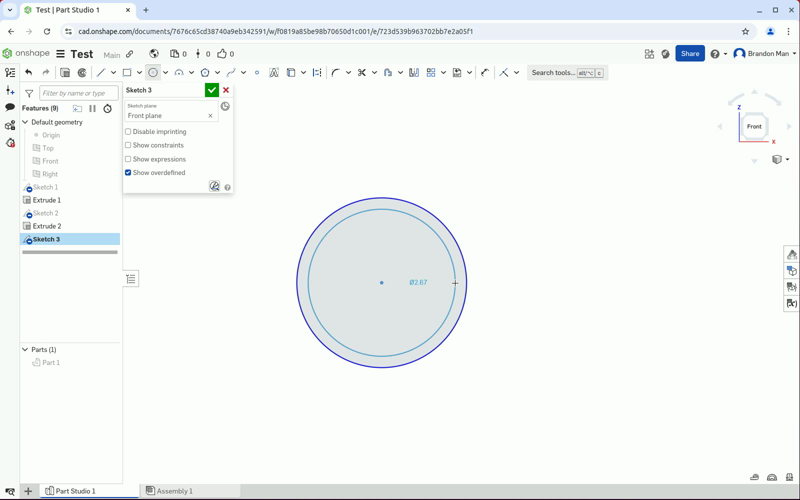
scroll(-6)
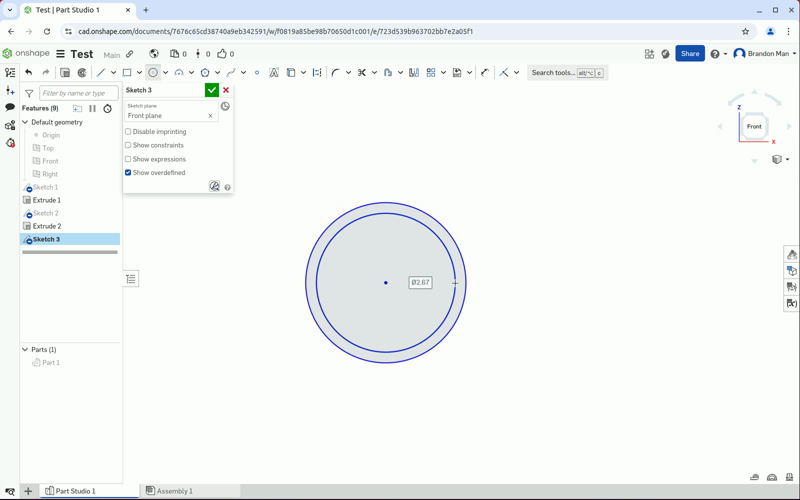
scroll(-6)
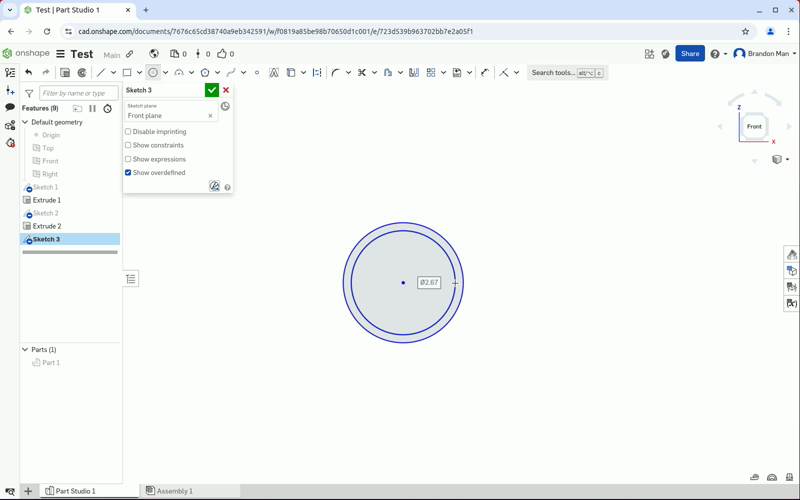
scroll(-6)
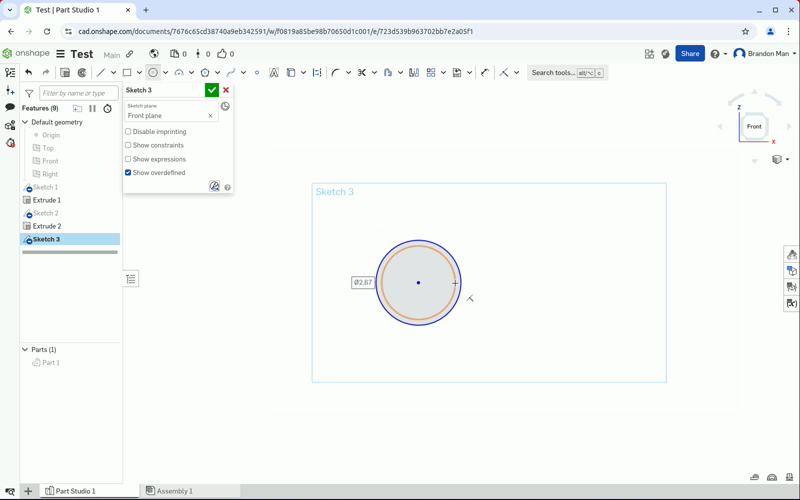
scroll(-6)
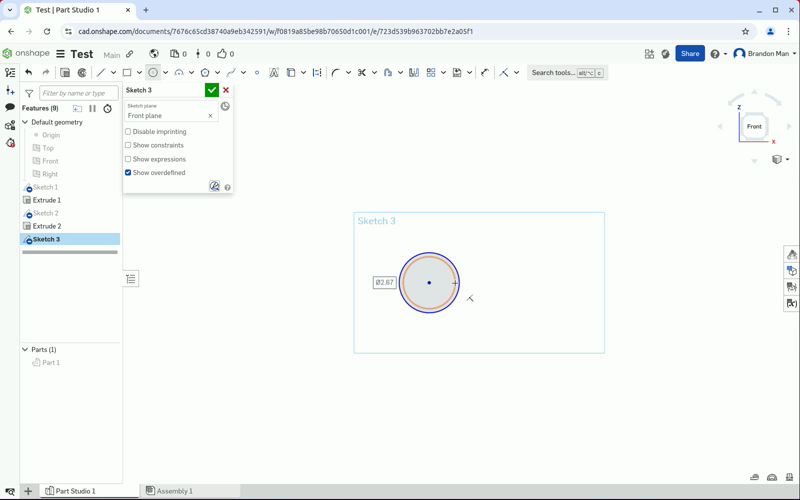
scroll(-6)
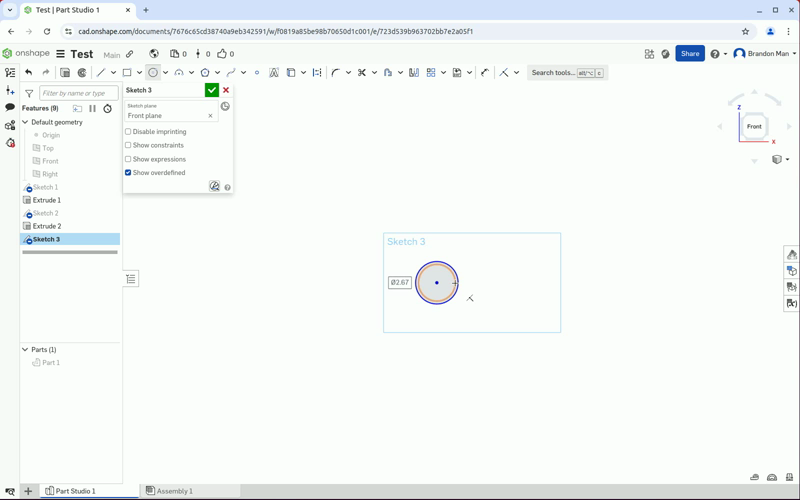
scroll(-6)
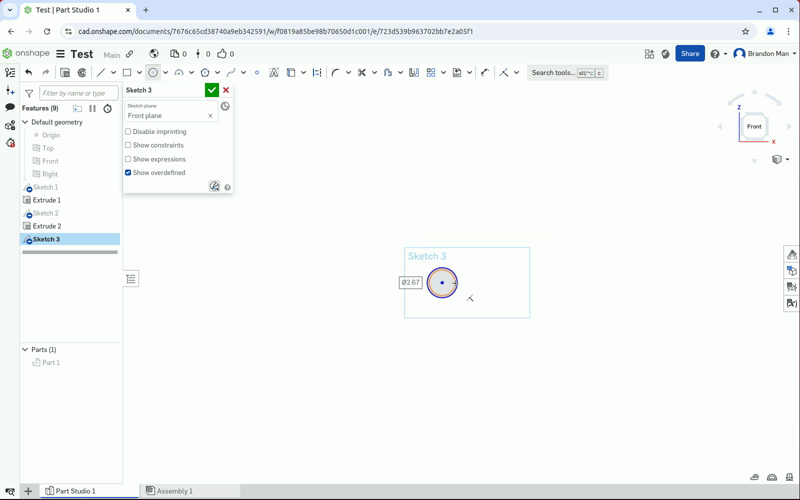
scroll(-6)
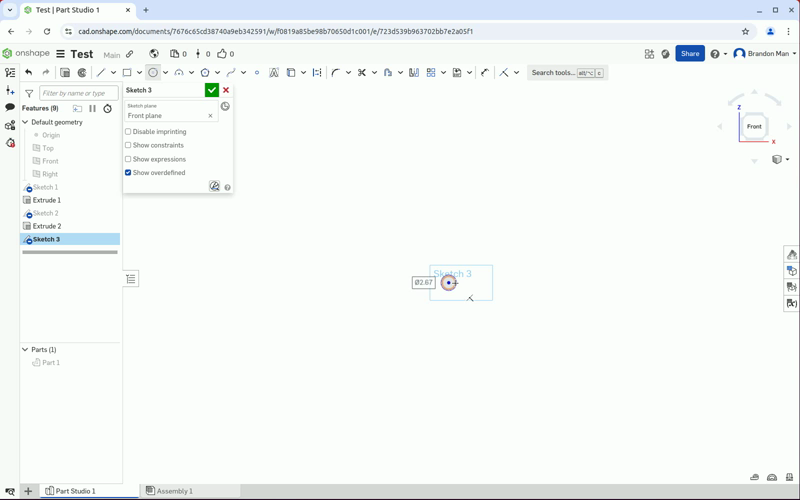
key(esc)
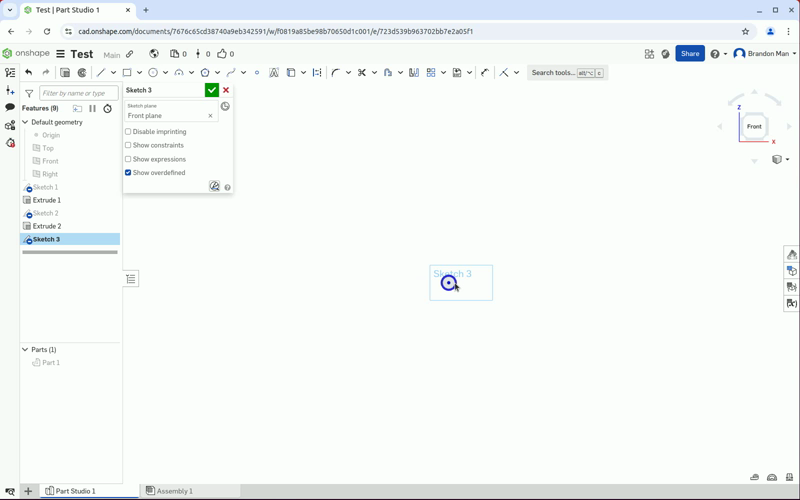
mouse_move(441, 286)
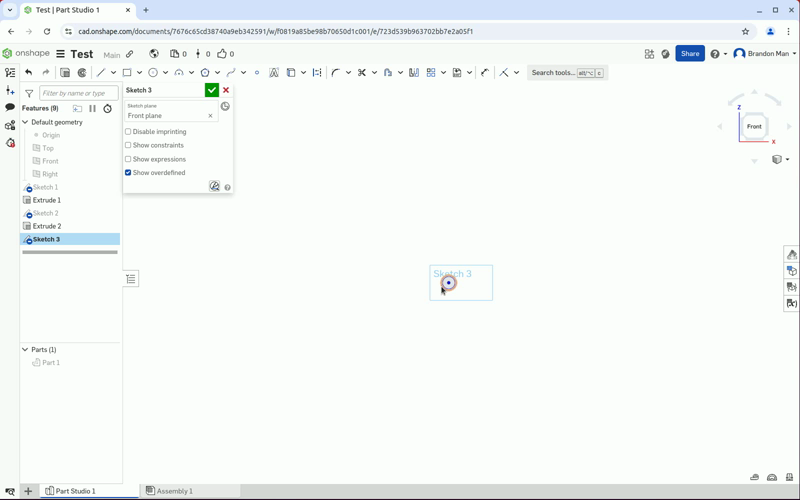
scroll(6)
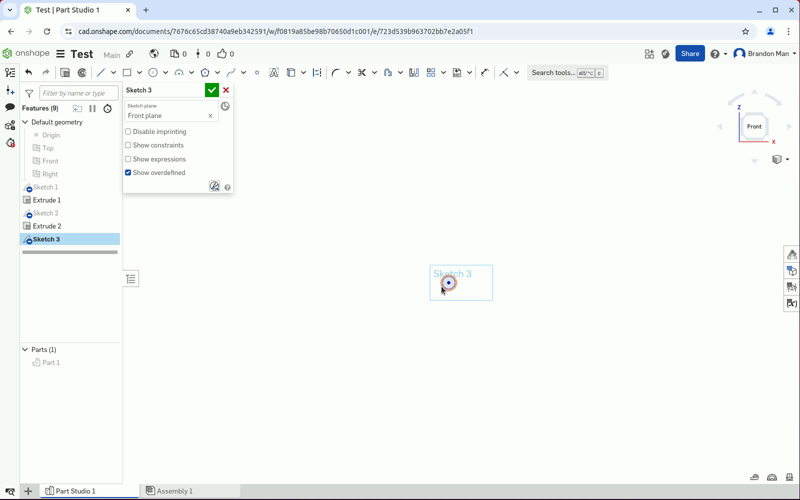
scroll(6)
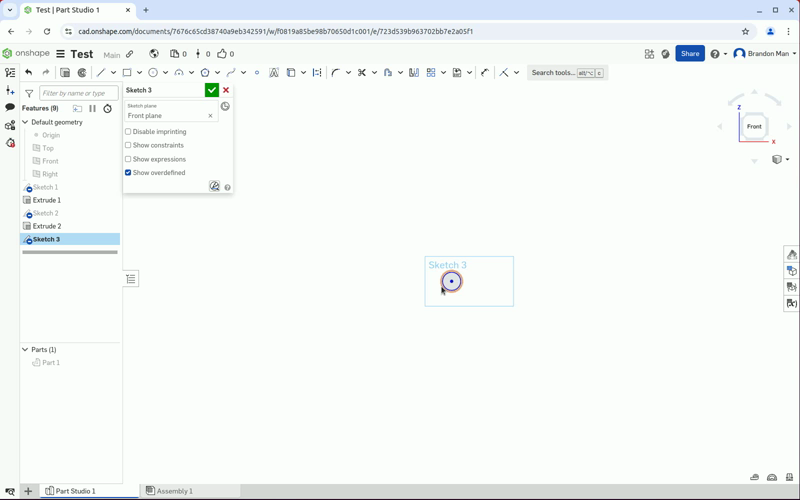
scroll(6)
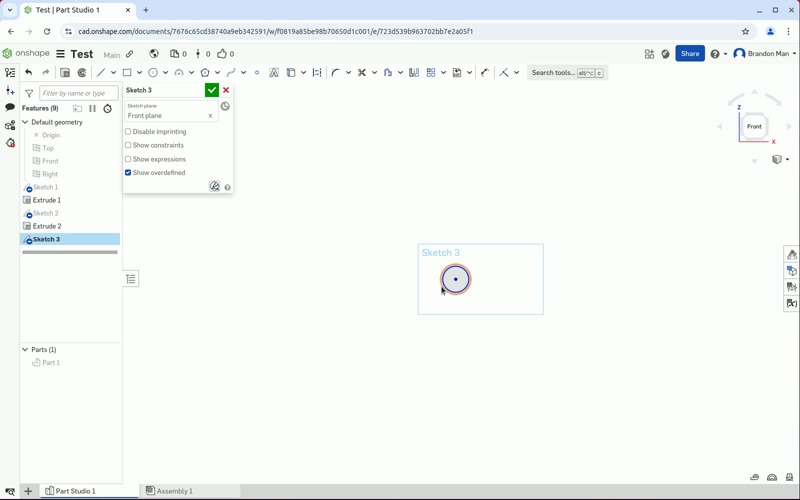
scroll(6)
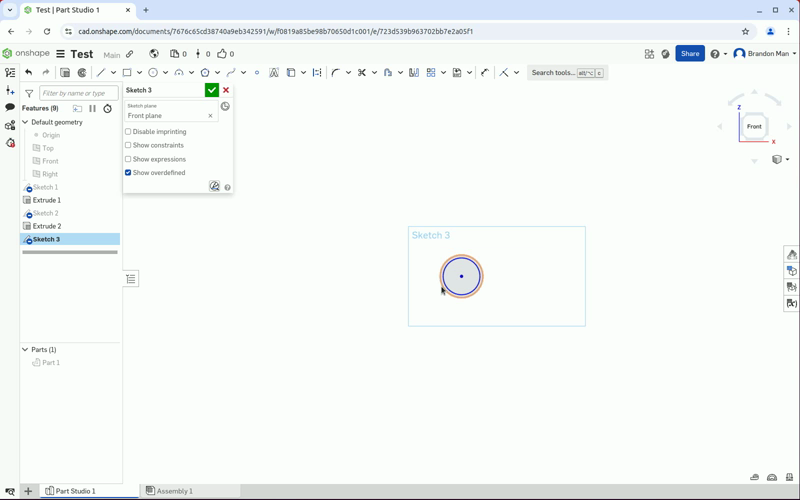
scroll(6)
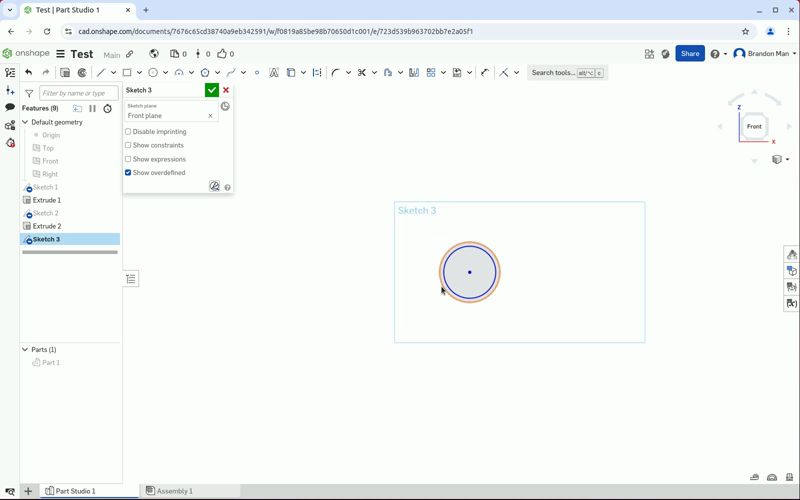
scroll(6)
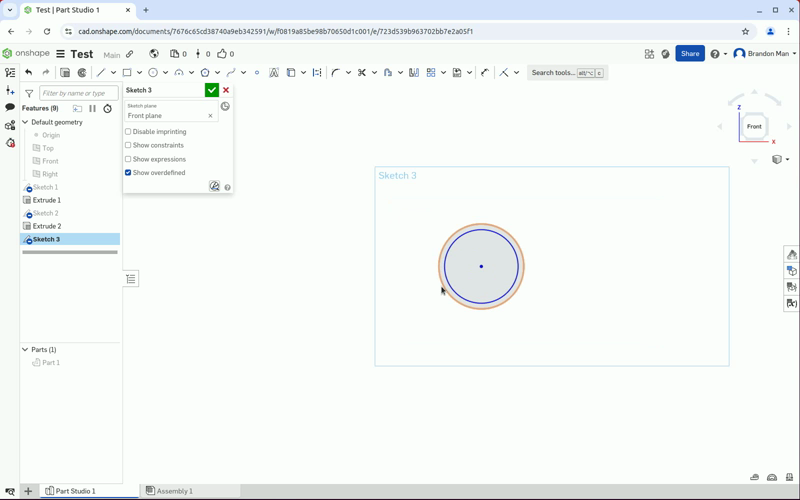
scroll(6)
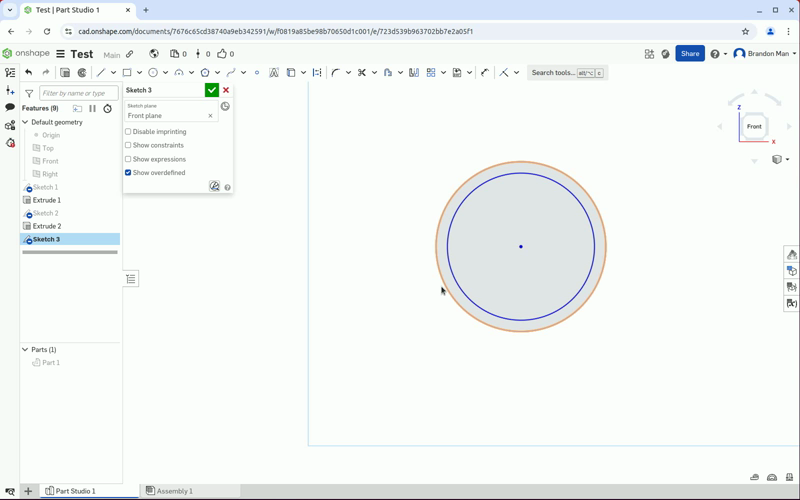
click(441, 286)
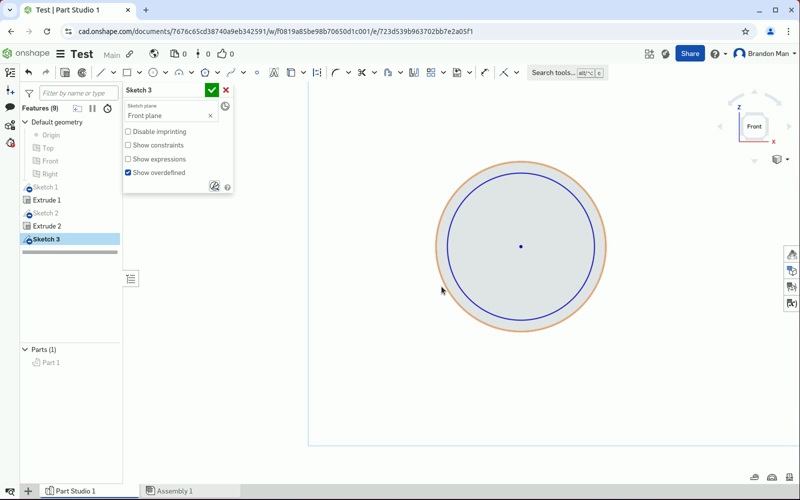
scroll(-6)
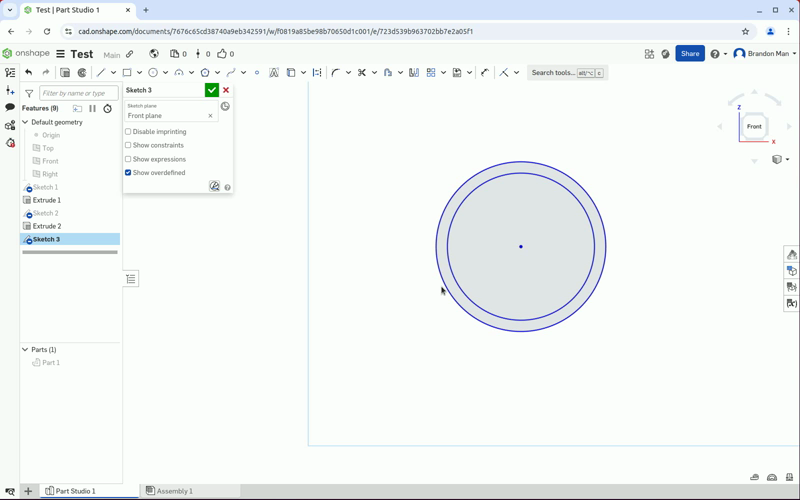
scroll(-6)
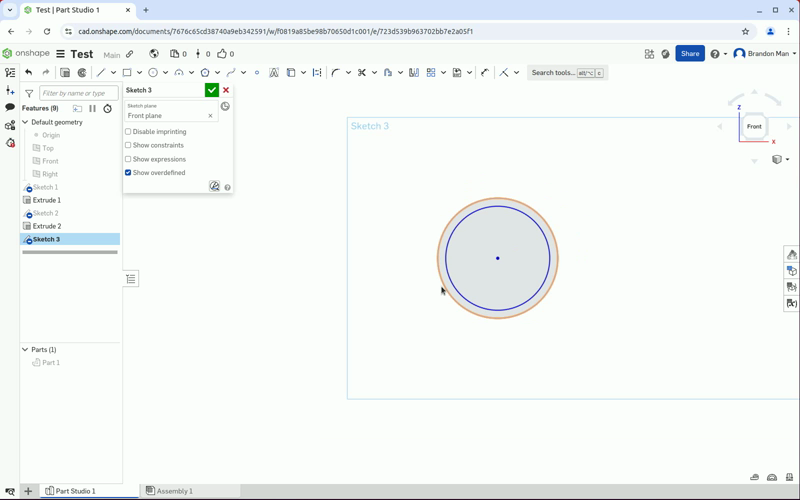
scroll(-6)
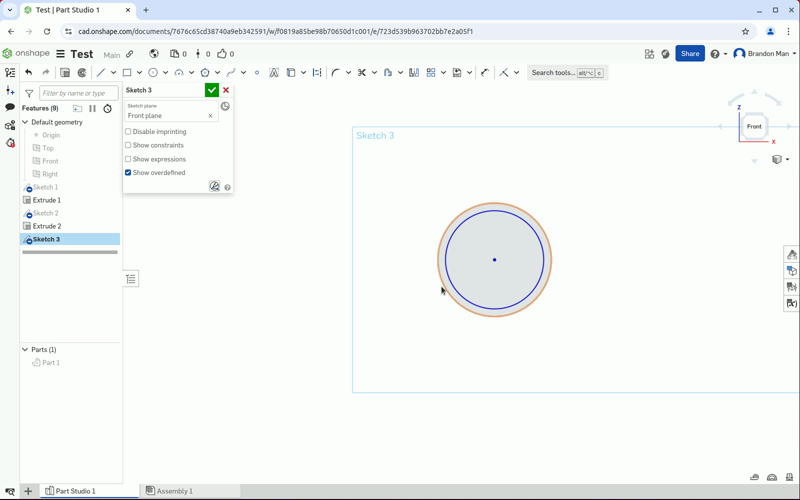
scroll(-6)
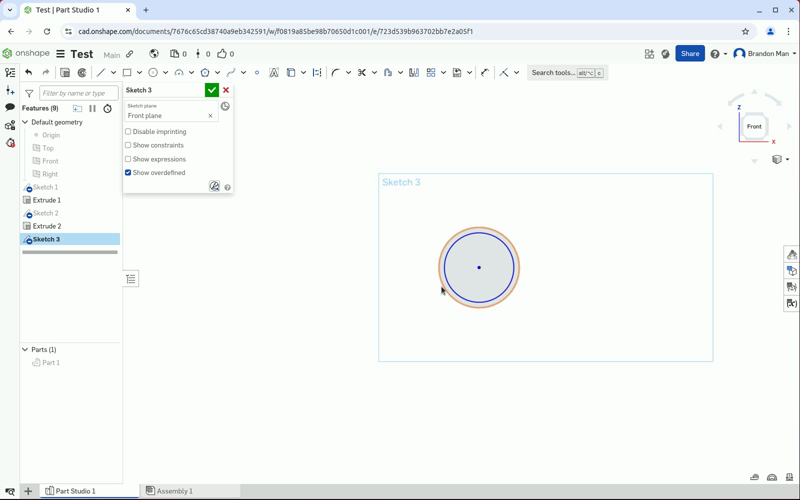
scroll(-6)
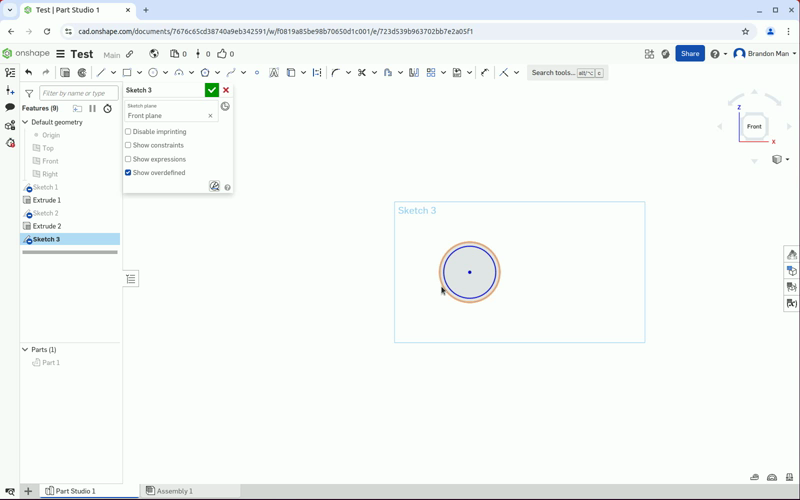
scroll(-6)
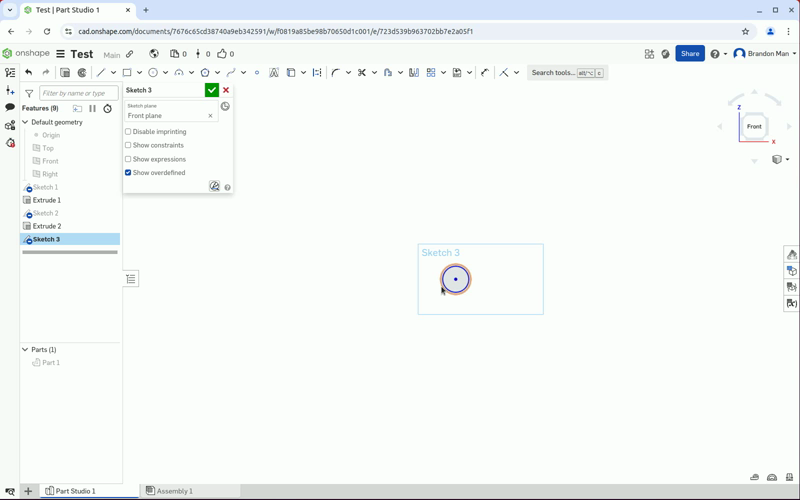
scroll(-6)
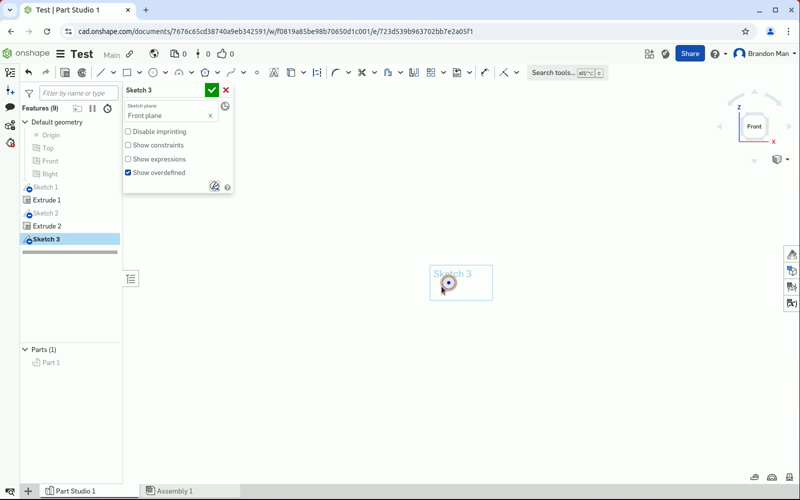
mouse_move(73, 352)
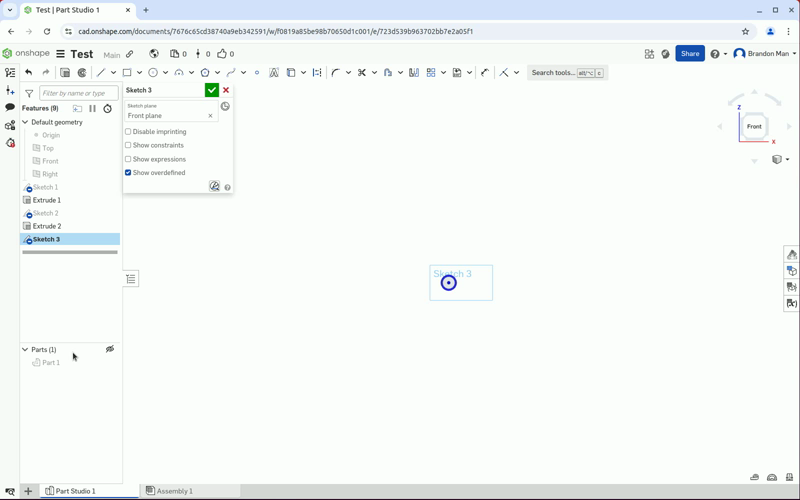
key(shift+y)
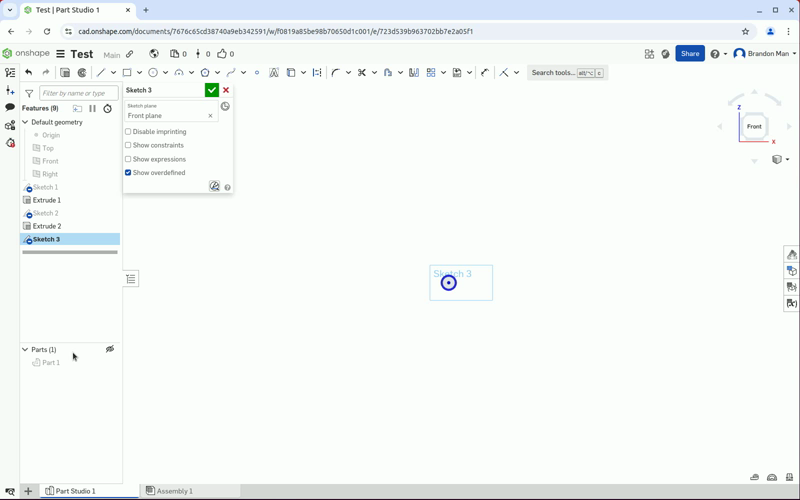
key(shift+e)
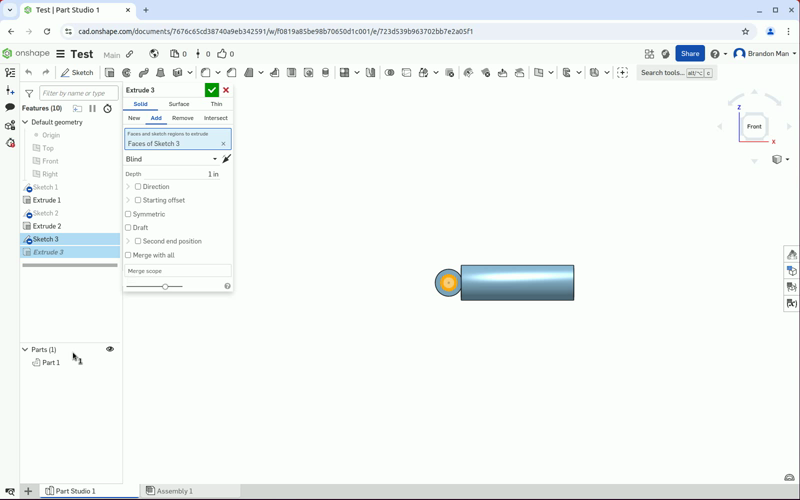
mouse_move(143, 106)
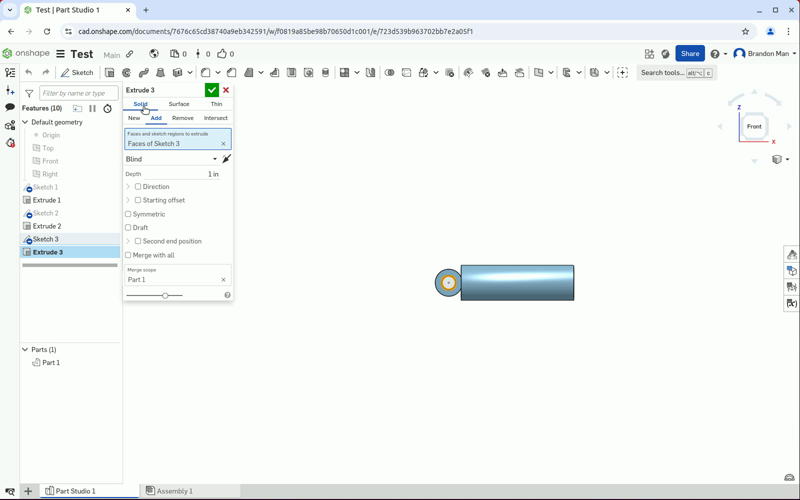
click(143, 106)
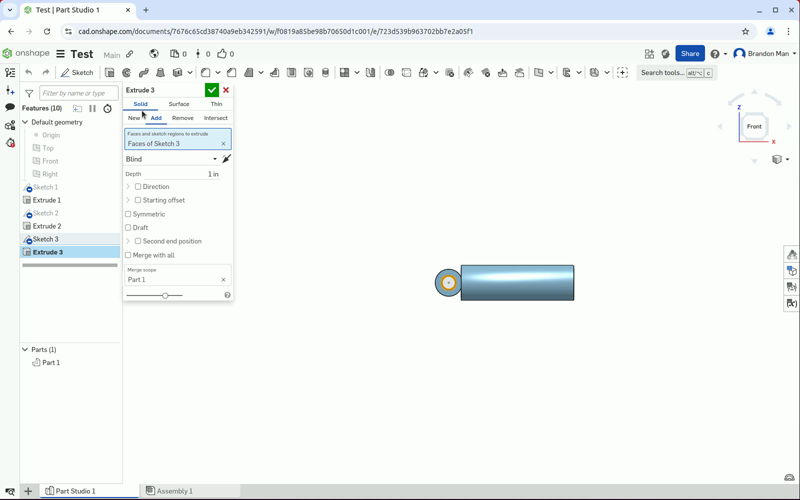
mouse_move(137, 120)
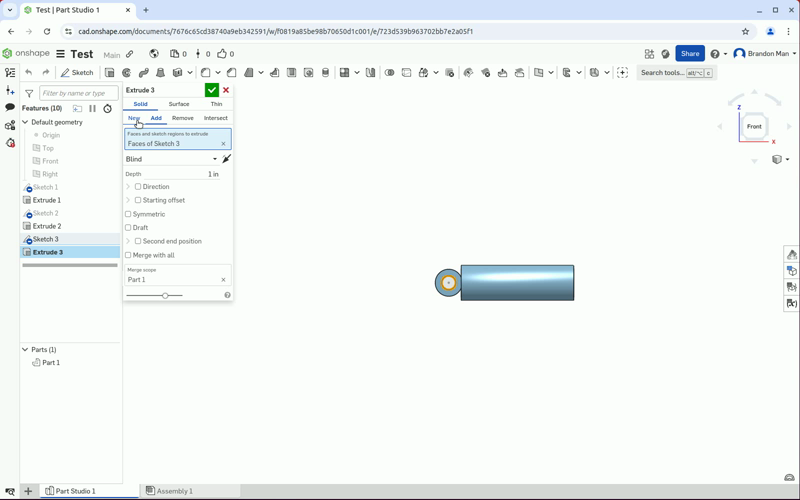
click(137, 120)
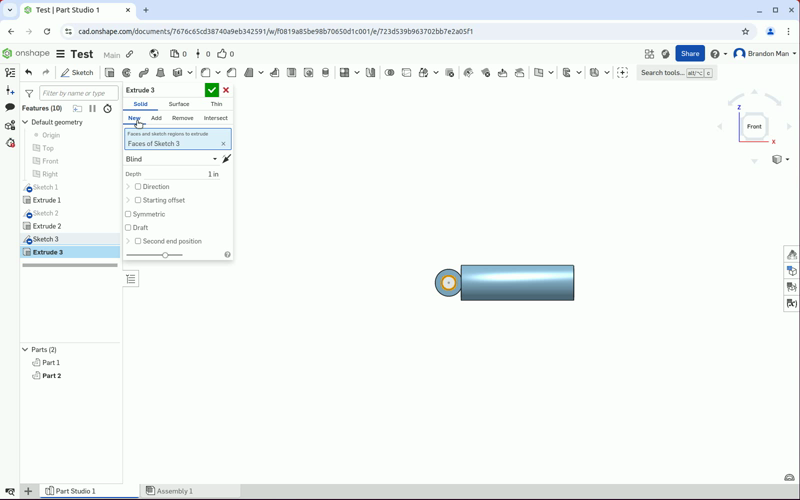
key(tab, 4)
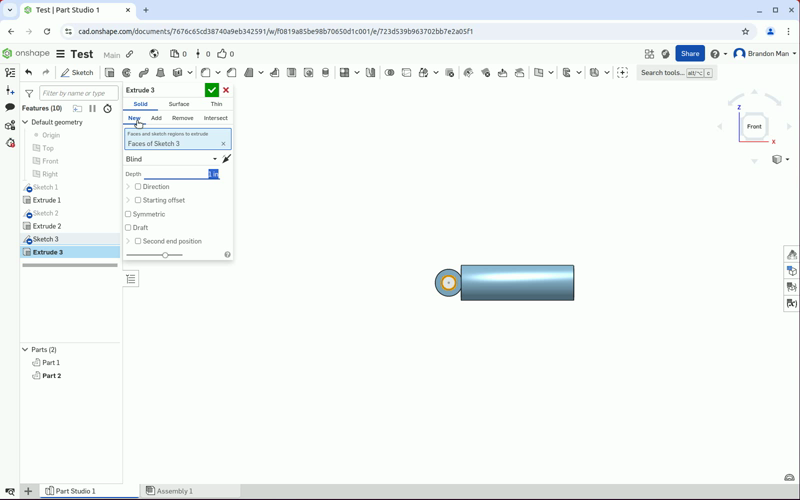
text(5.778)
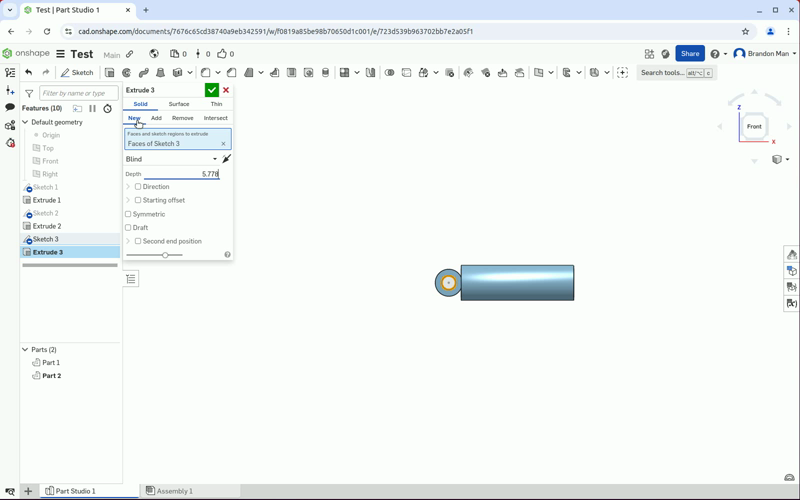
key(tab, 3)
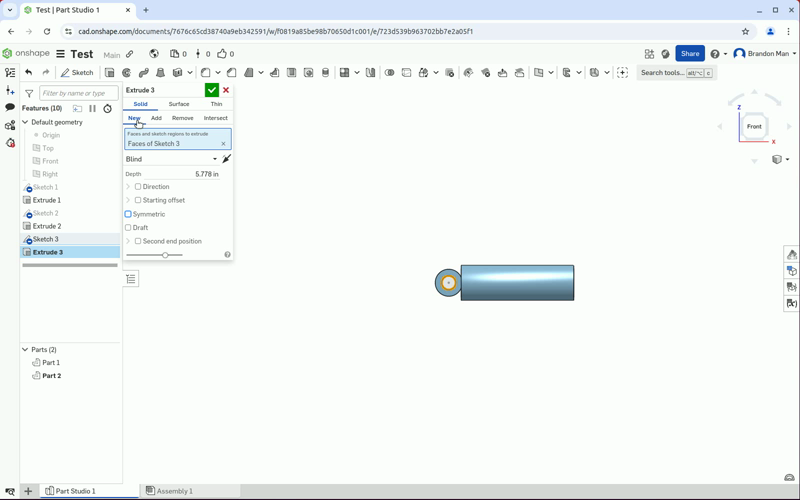
key(space)
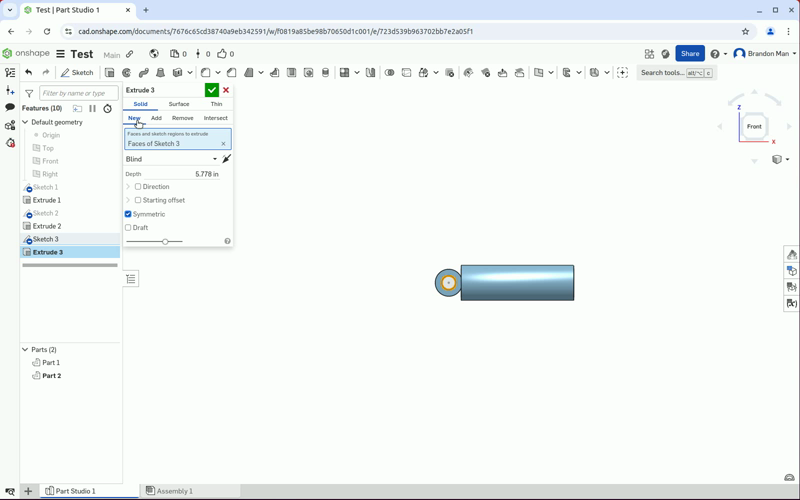
key(enter)
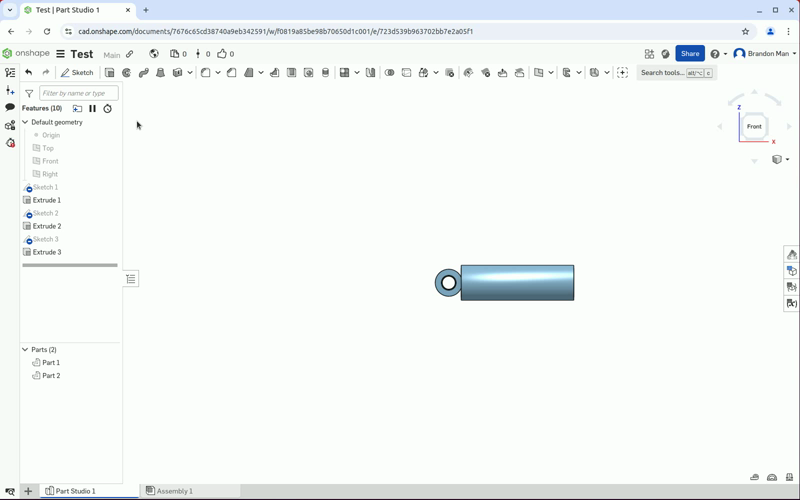
key(shift+h)
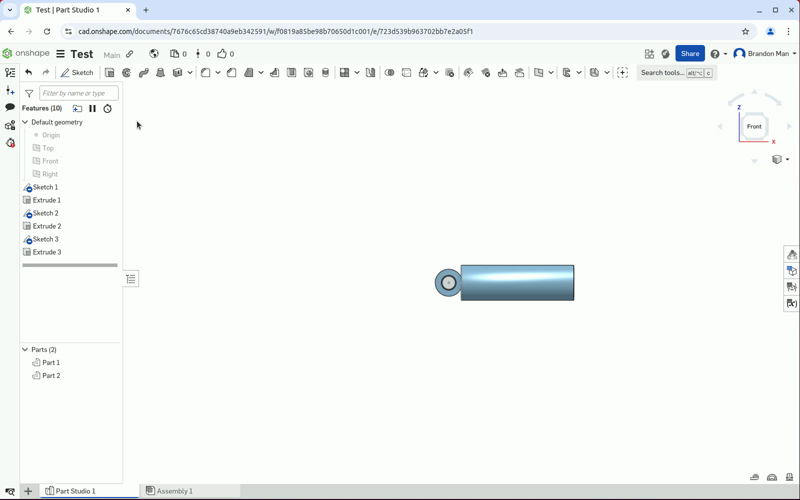
key(shift+h)
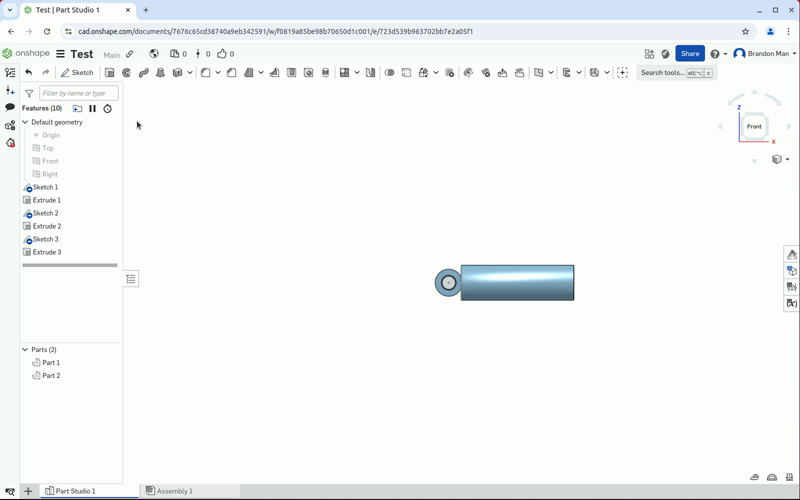
key(shift+7)
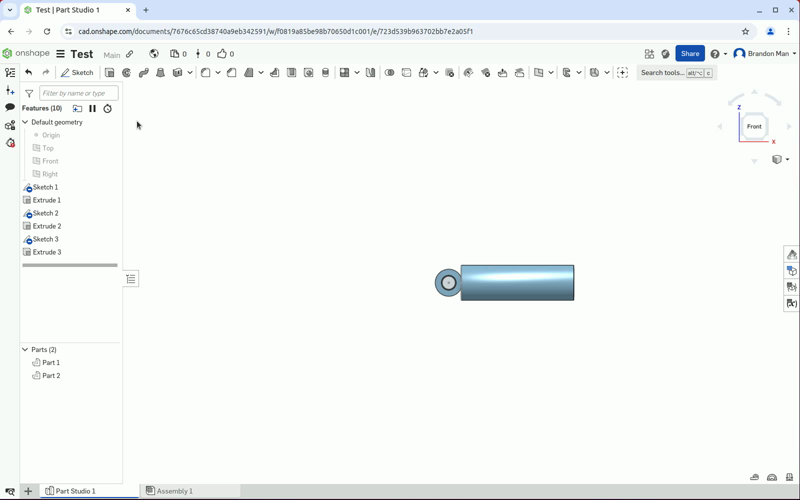
key(left, 2)
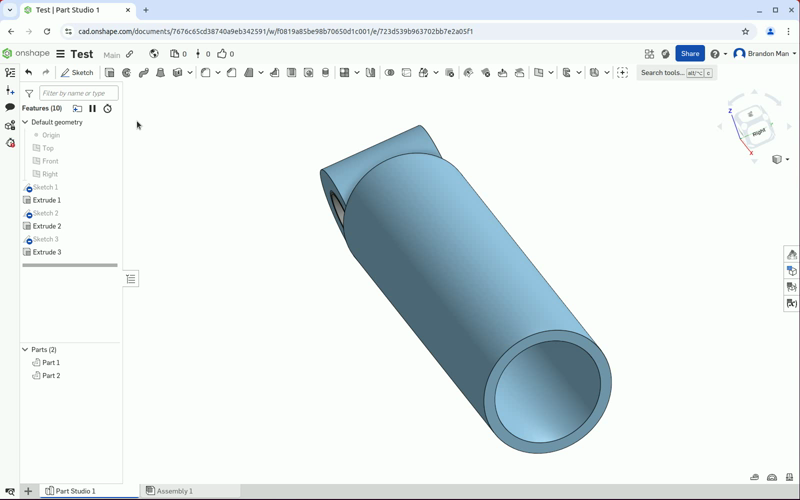
key(down, 2)
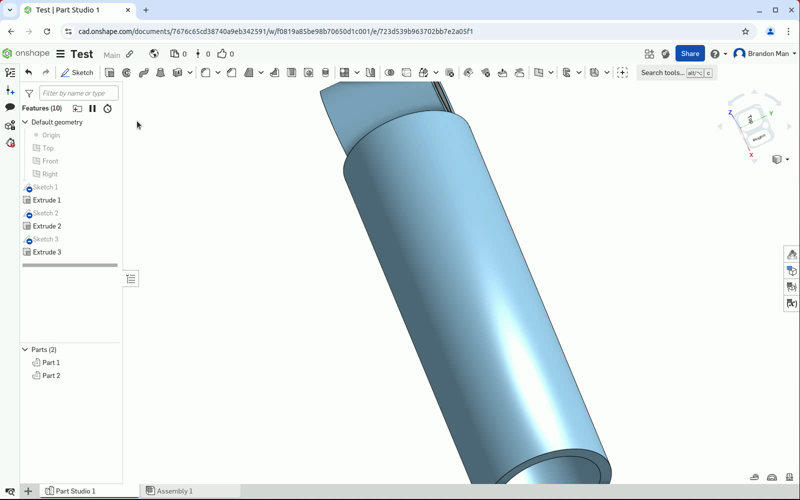
key(up, 2)
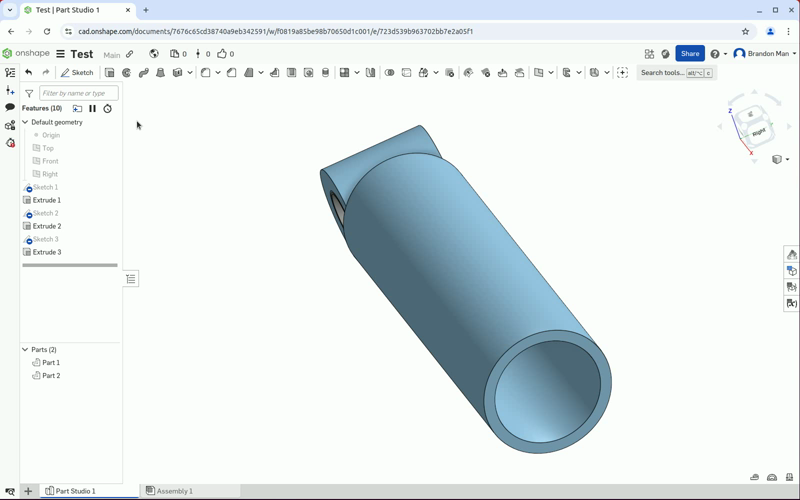
key(right, 2)
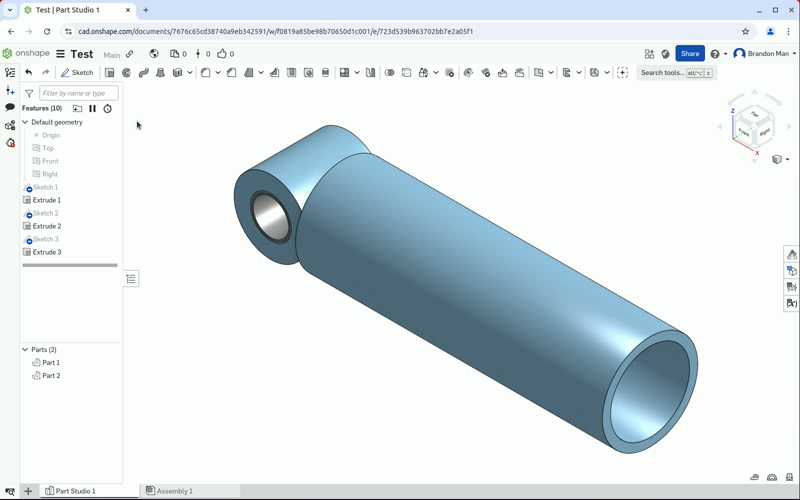
mouse_move(73, 189)
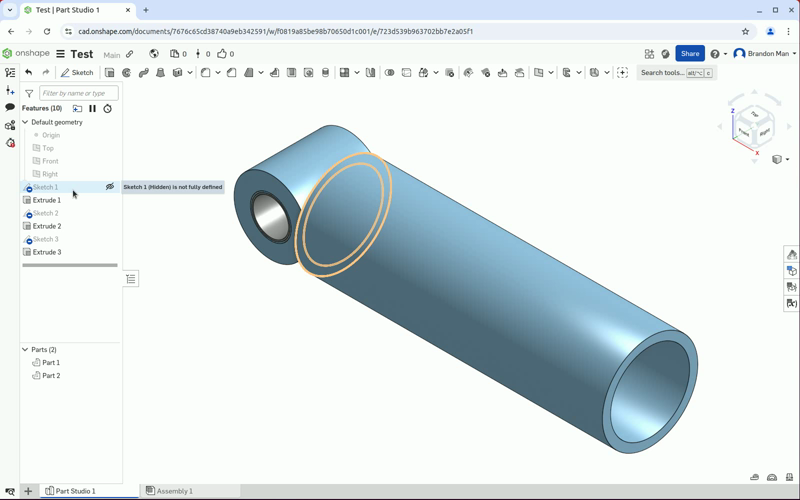
click(73, 189)